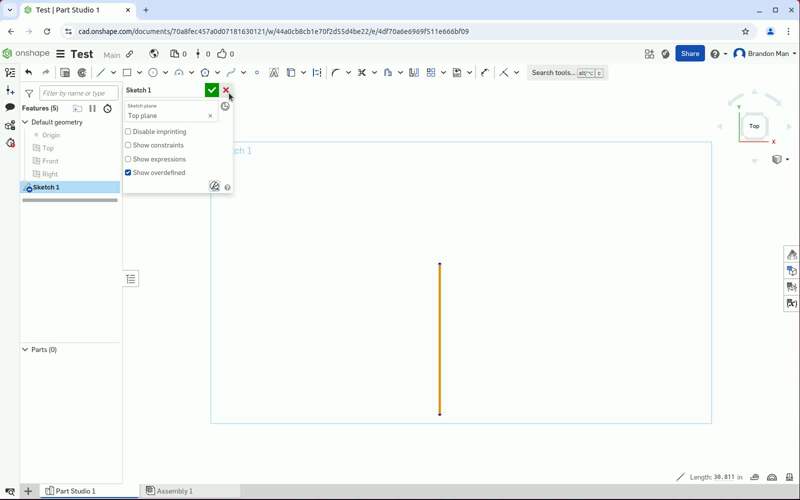
key(shift+h)
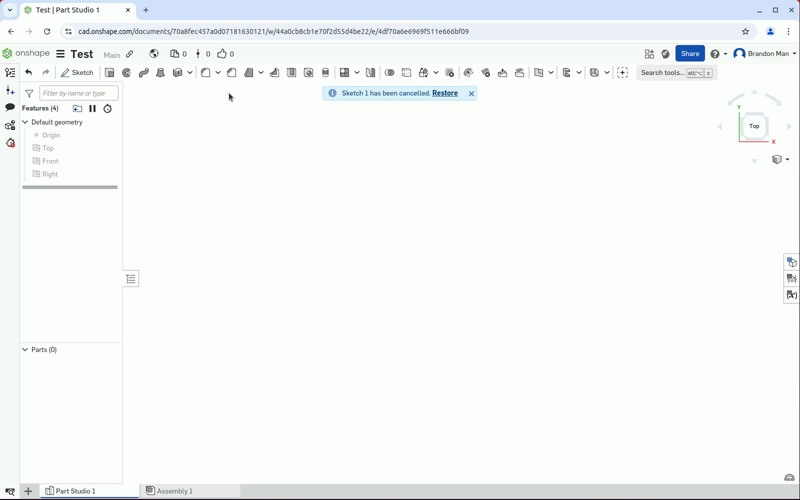
mouse_move(73, 352)
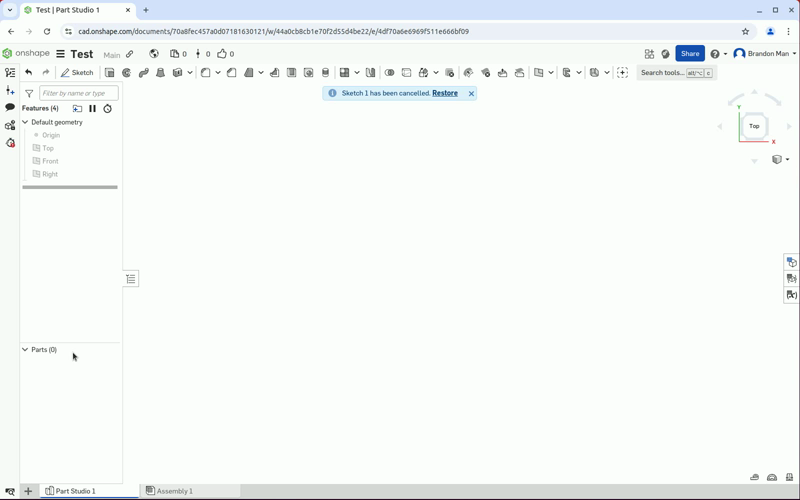
key(y)
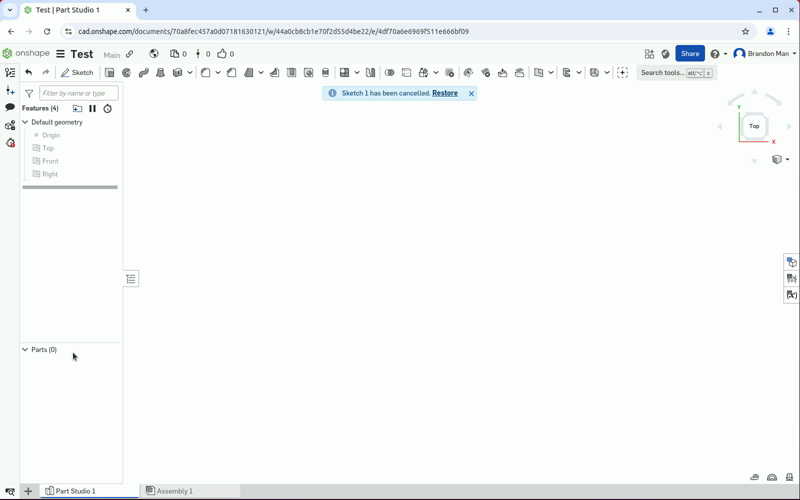
key(shift+p)
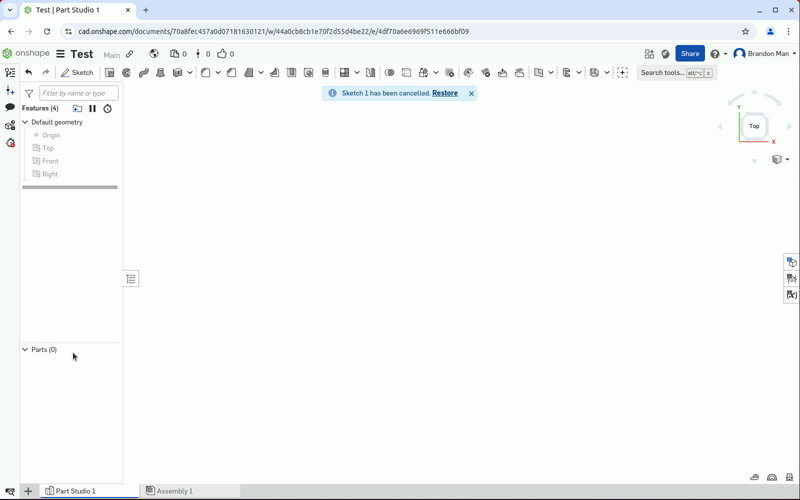
key(space)
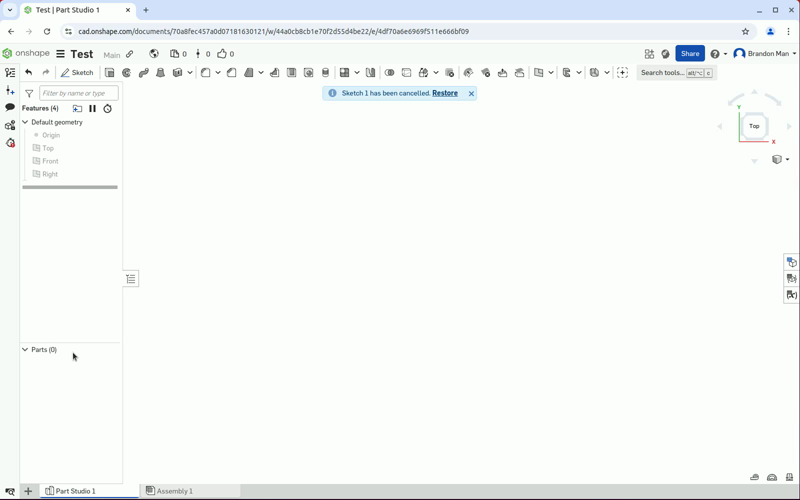
key_down(shift)
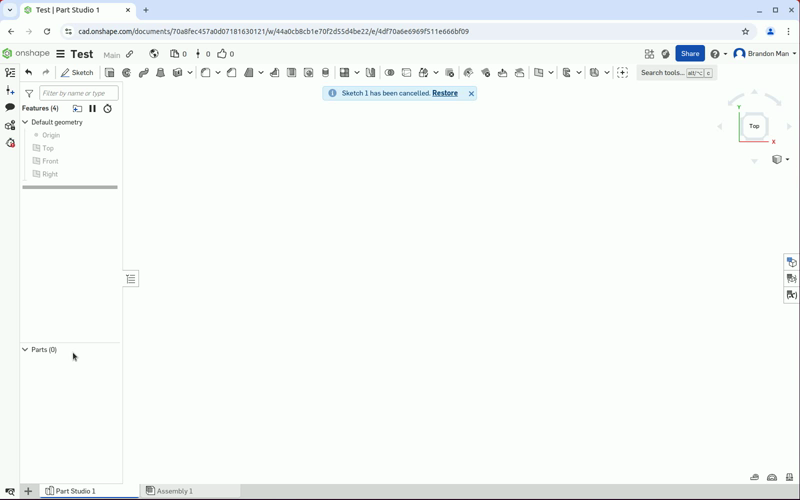
key(up)
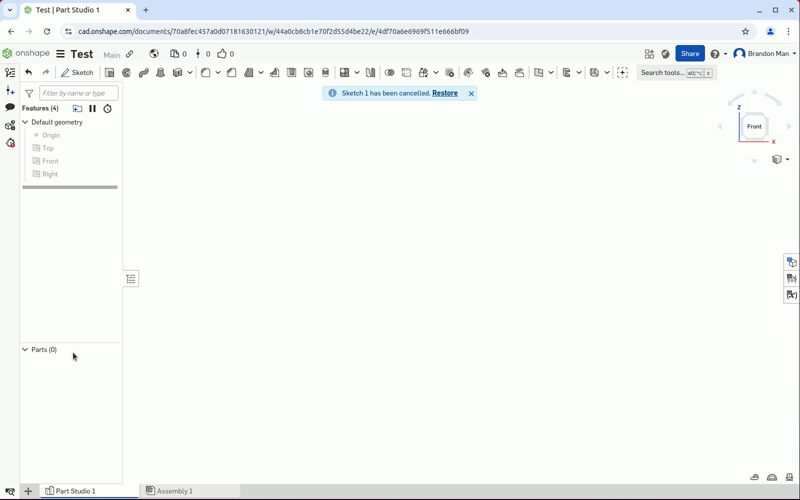
key_up(shift)
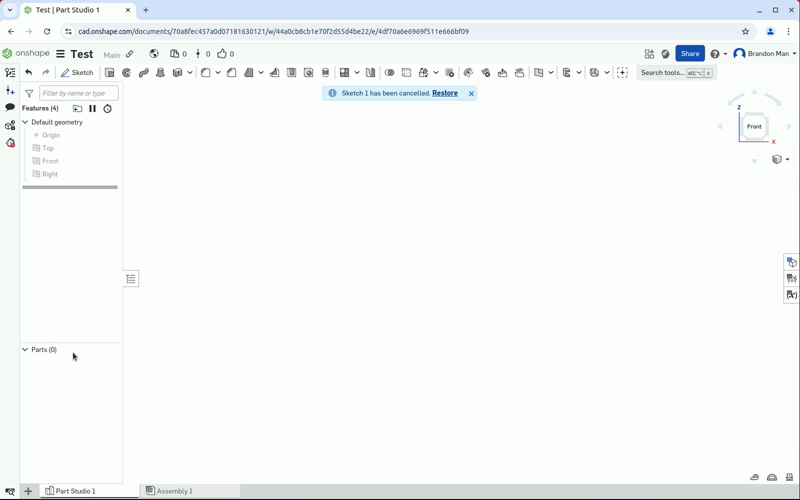
key(space)
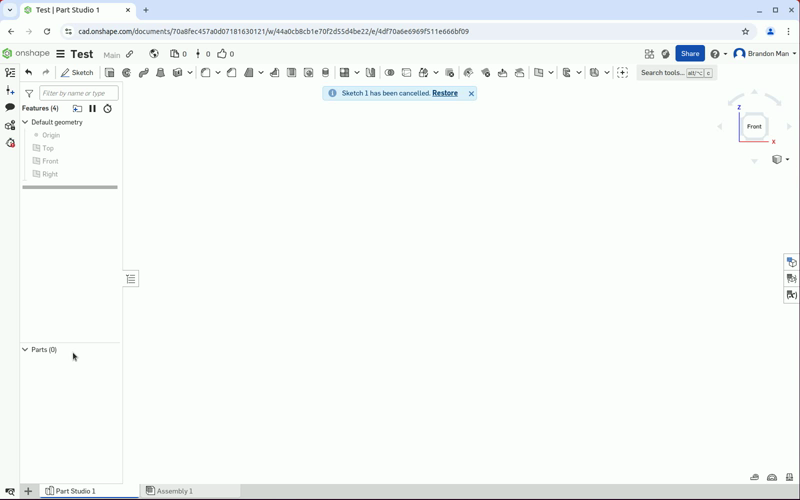
key_down(shift)
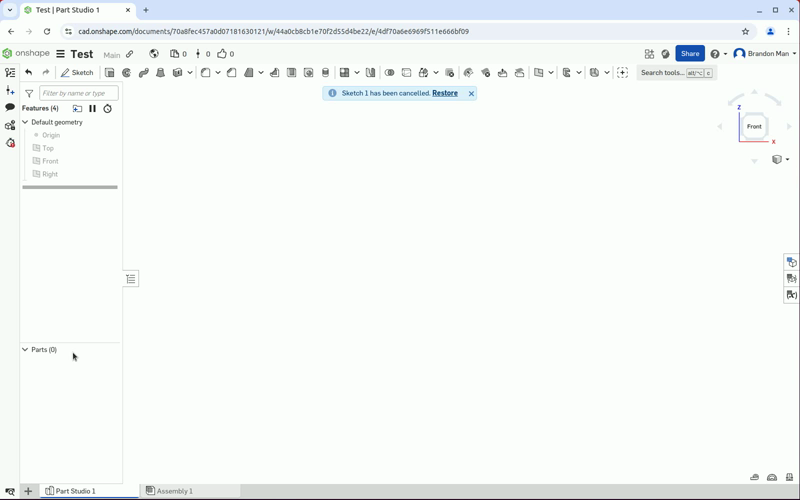
key(left)
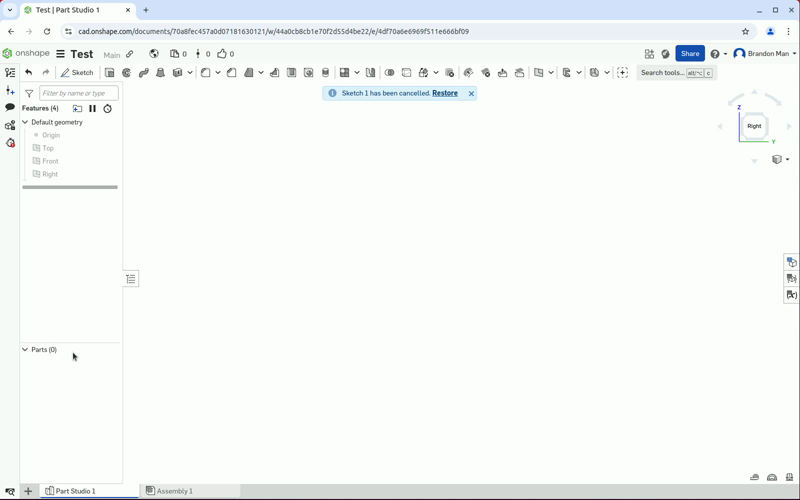
key_up(shift)
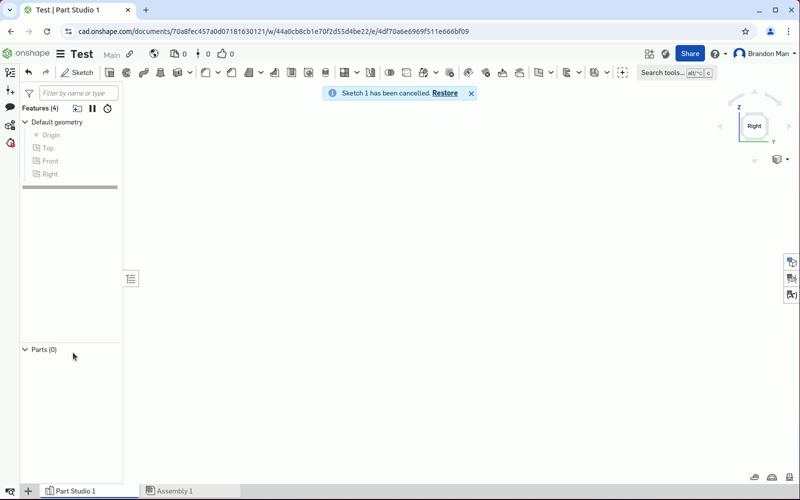
mouse_move(73, 352)
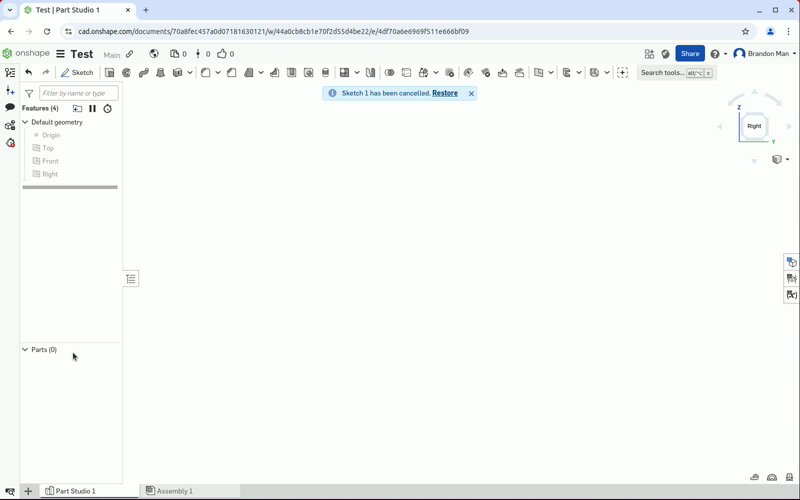
key(shift+y)
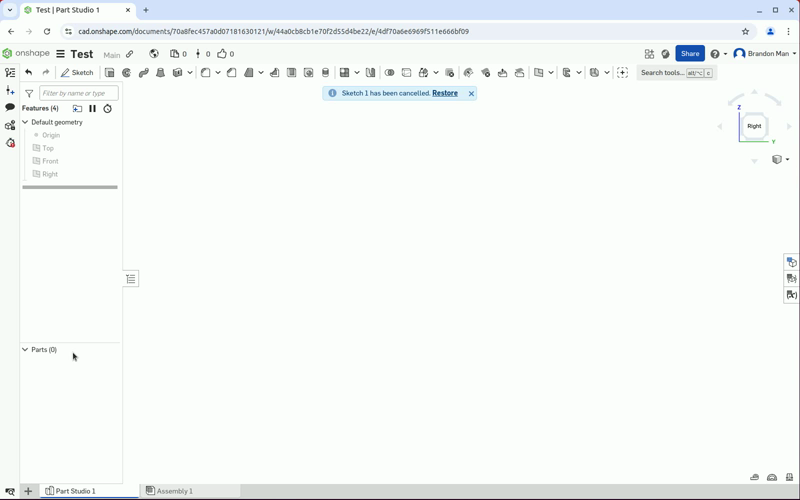
key(shift+s)
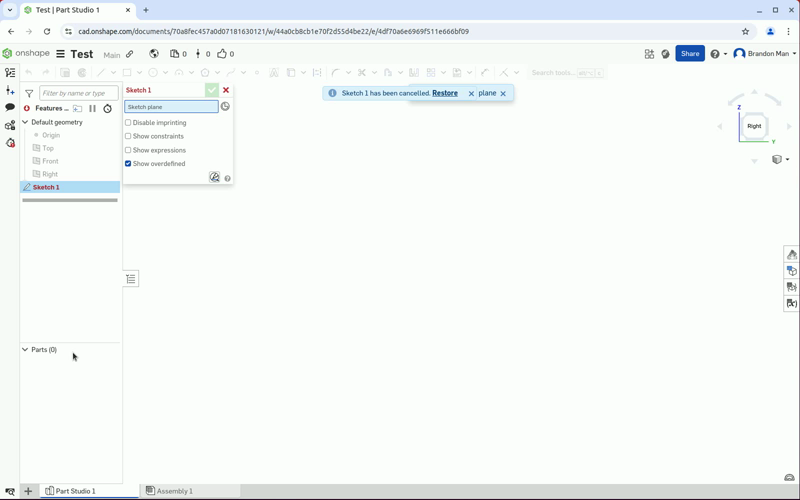
mouse_move(73, 176)
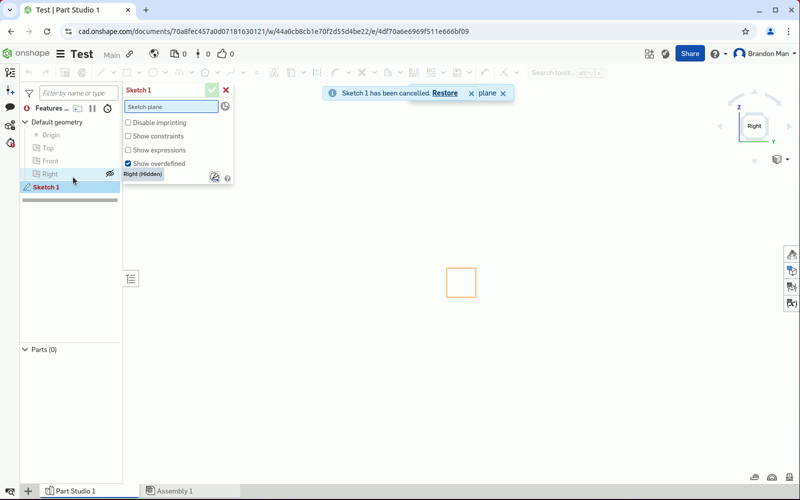
click(73, 176)
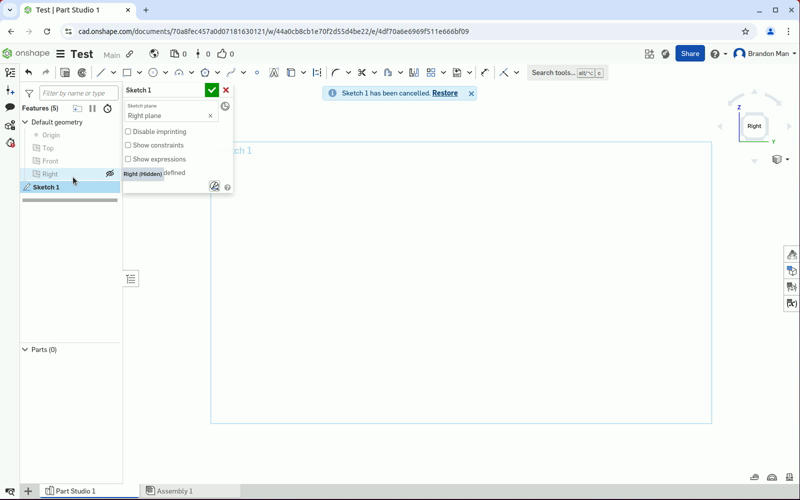
mouse_move(73, 352)
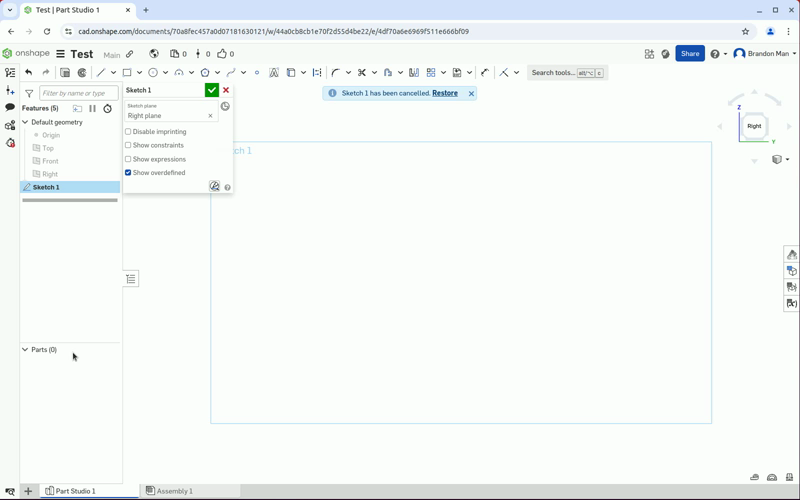
key(y)
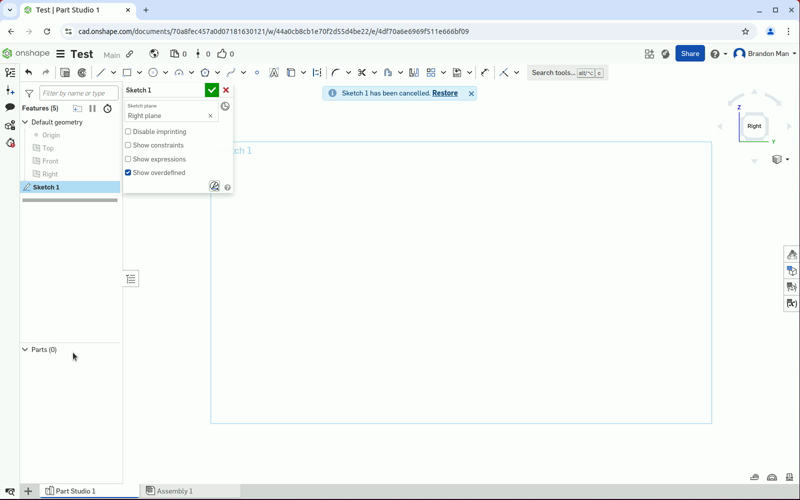
key(l)
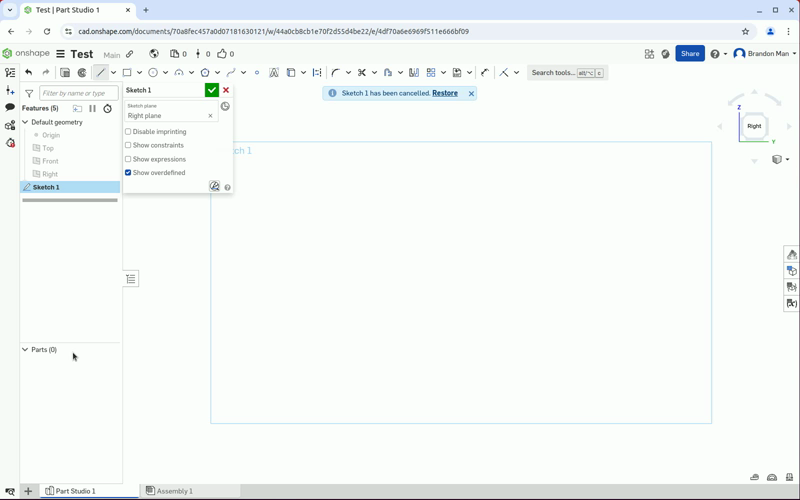
key_down(shift)
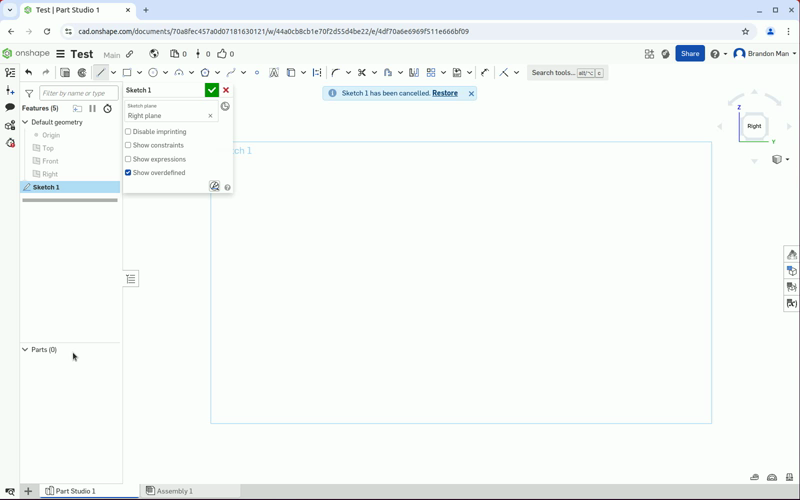
mouse_move(370, 395)
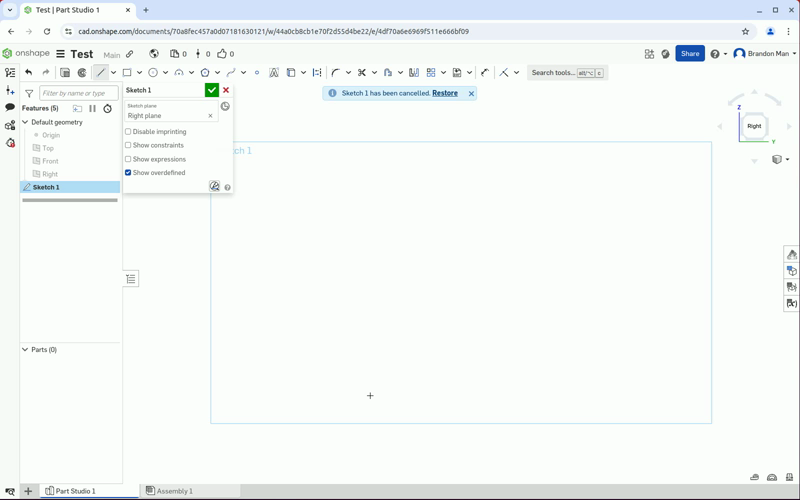
click(370, 395)
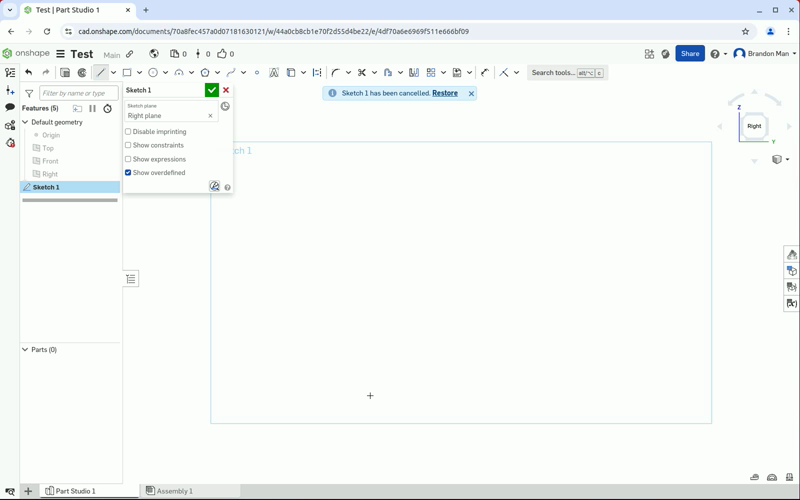
key_up(shift)
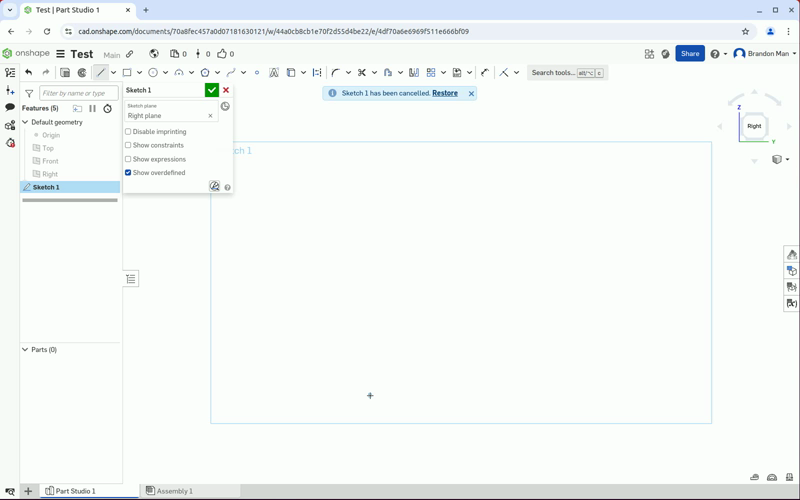
key_down(shift)
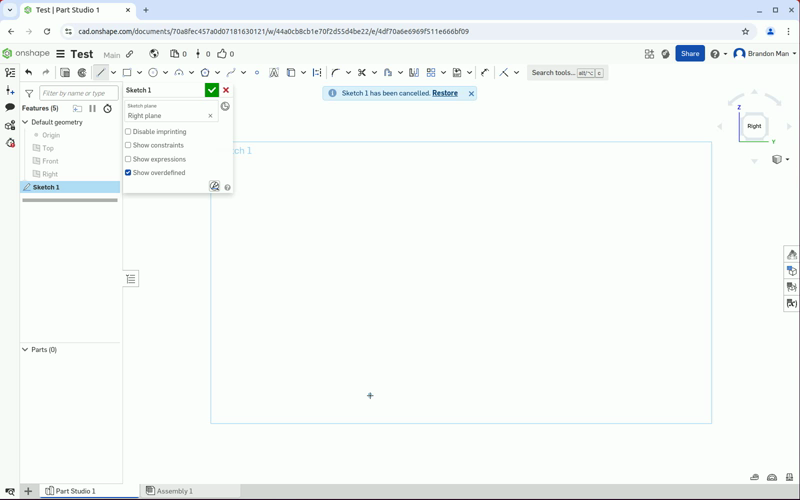
mouse_move(549, 395)
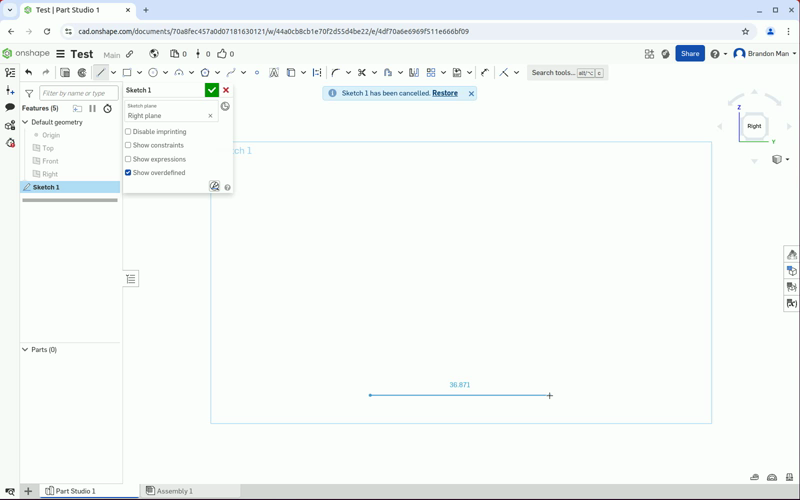
click(549, 395)
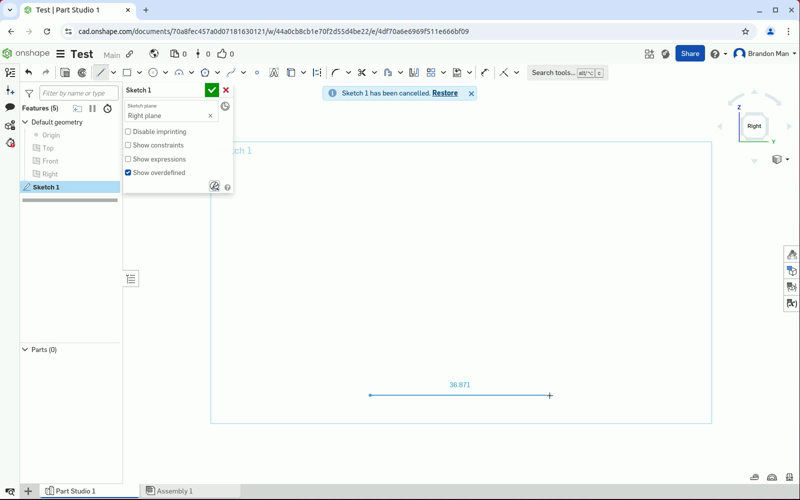
key_up(shift)
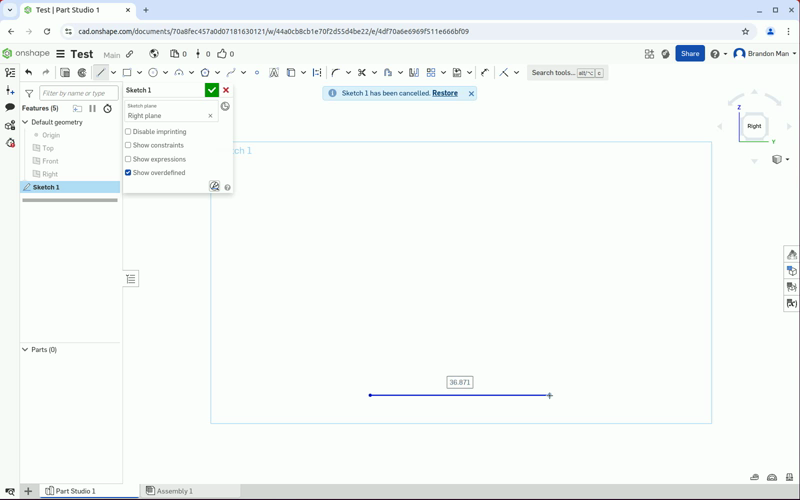
key_down(shift)
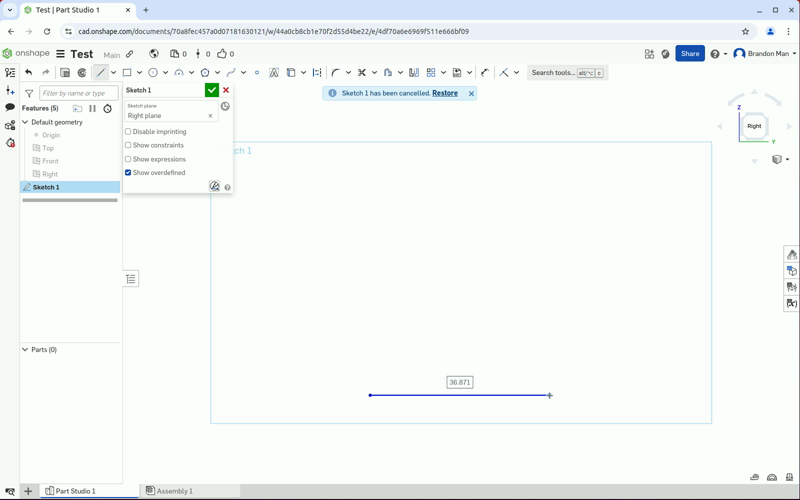
mouse_move(549, 171)
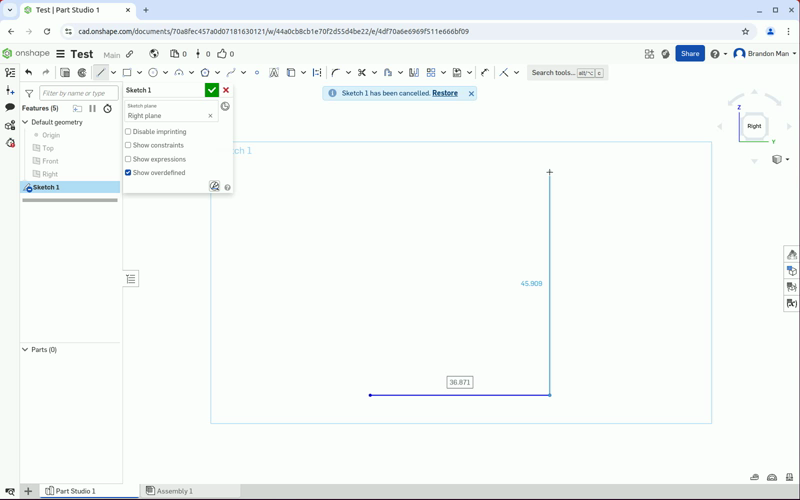
click(549, 171)
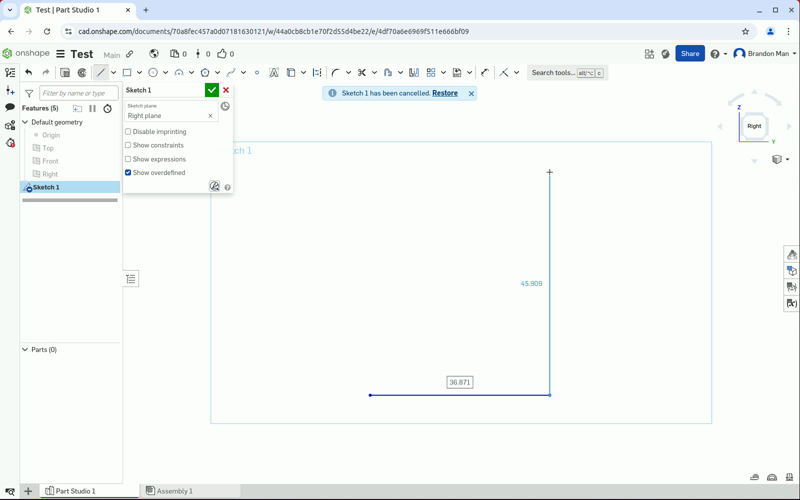
key_up(shift)
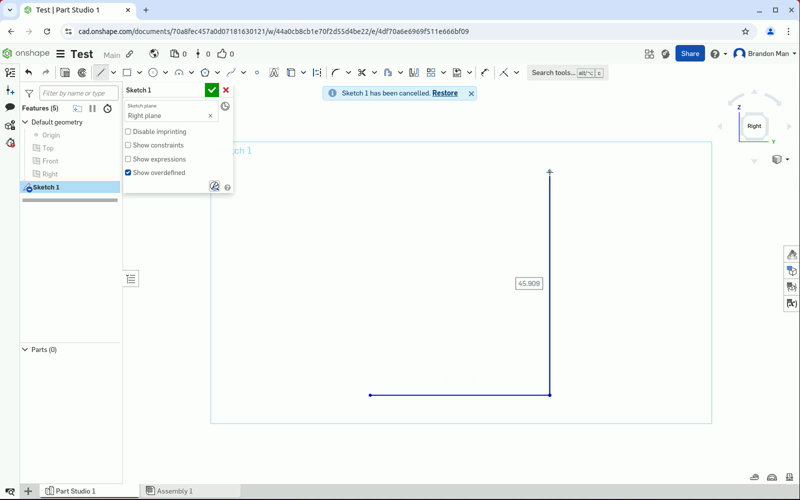
key_down(shift)
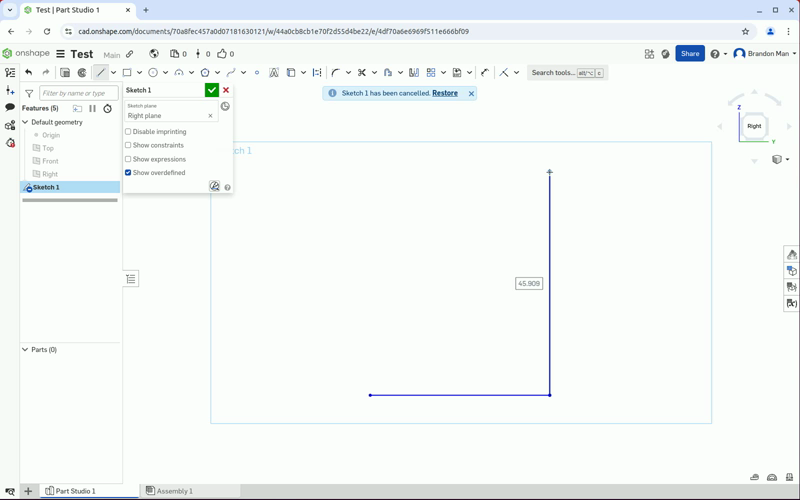
mouse_move(483, 171)
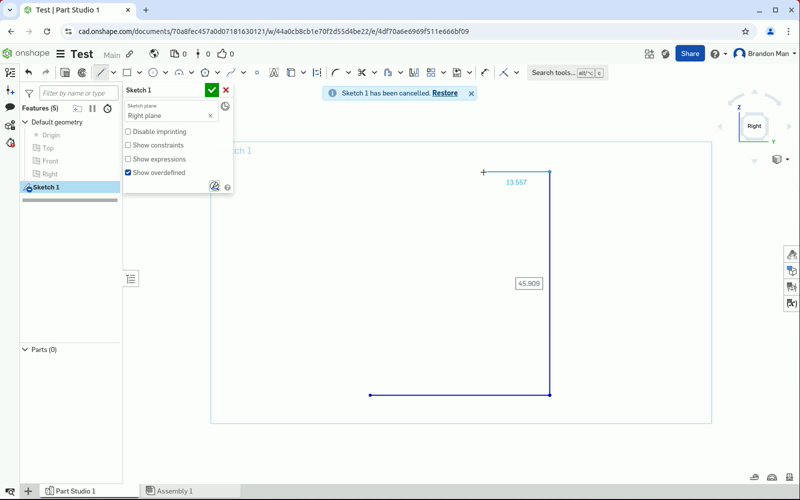
click(483, 171)
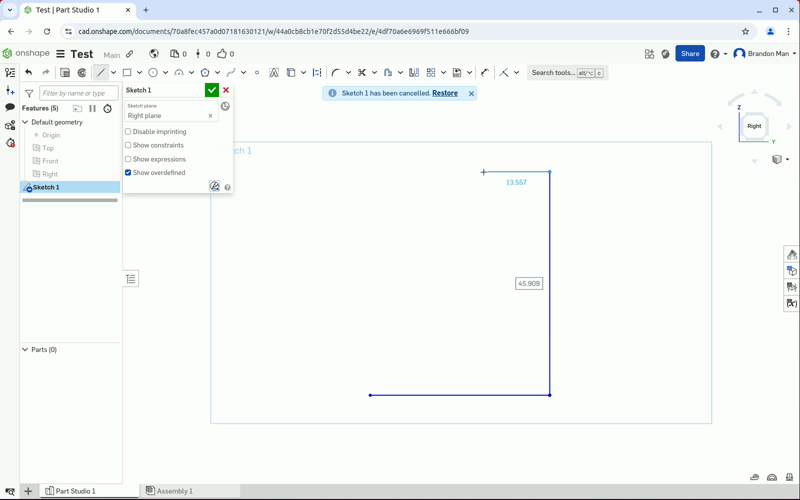
key_up(shift)
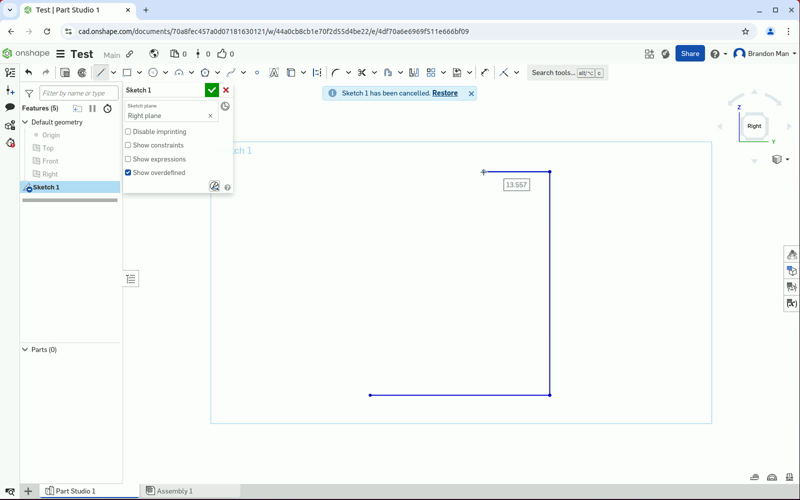
key_down(shift)
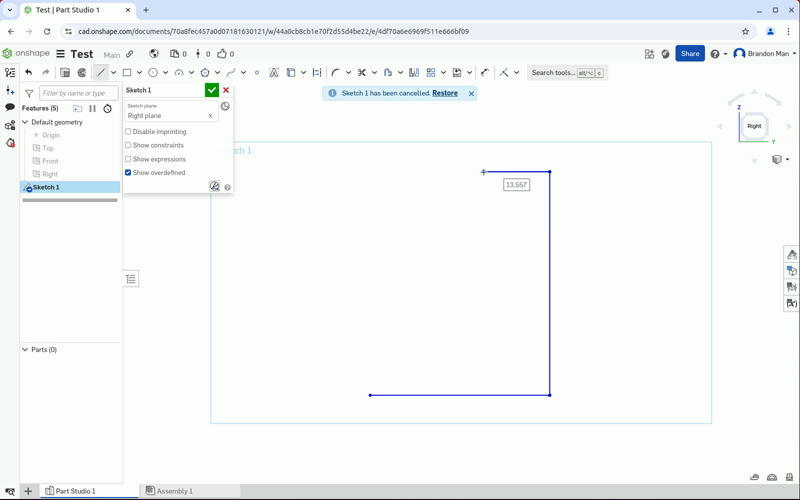
mouse_move(513, 171)
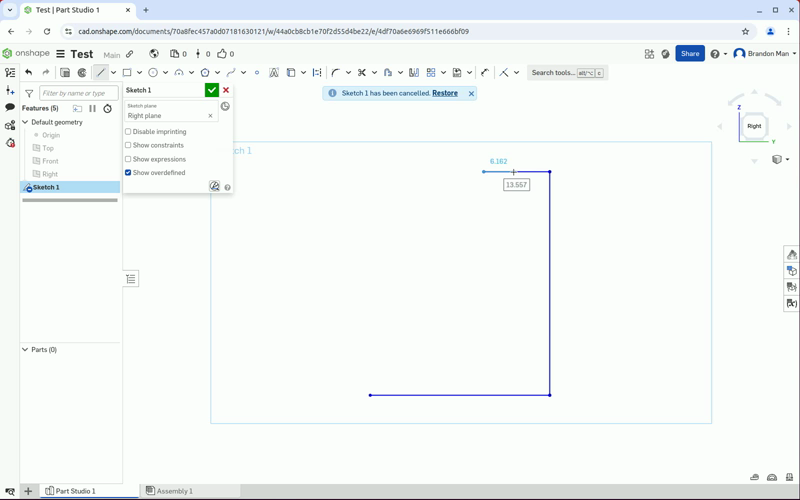
mouse_move(483, 202)
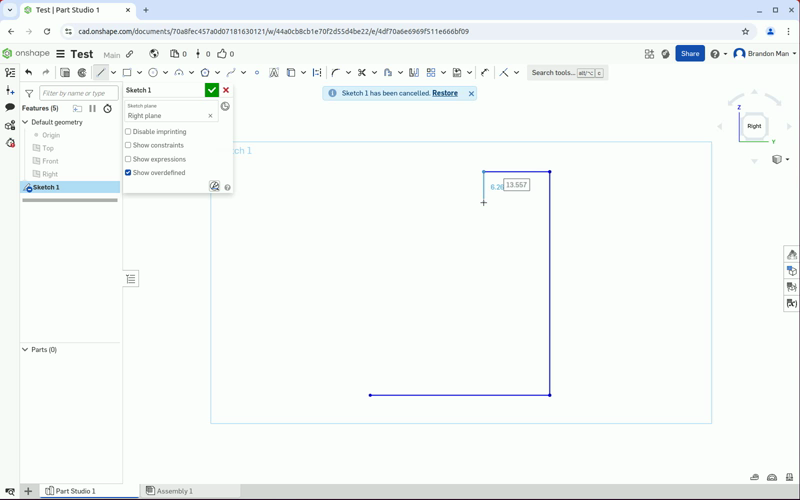
click(483, 202)
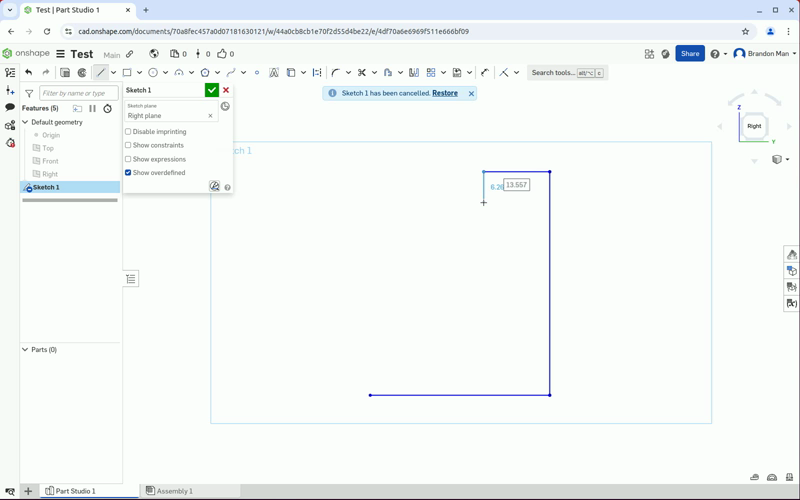
key_up(shift)
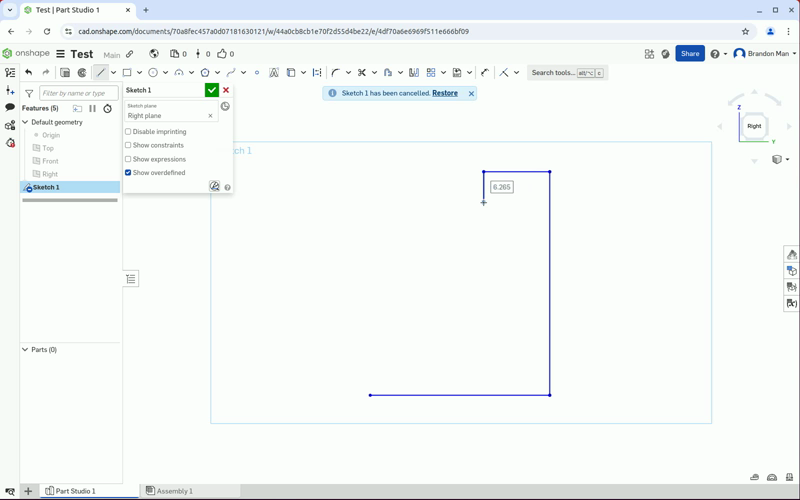
key_down(shift)
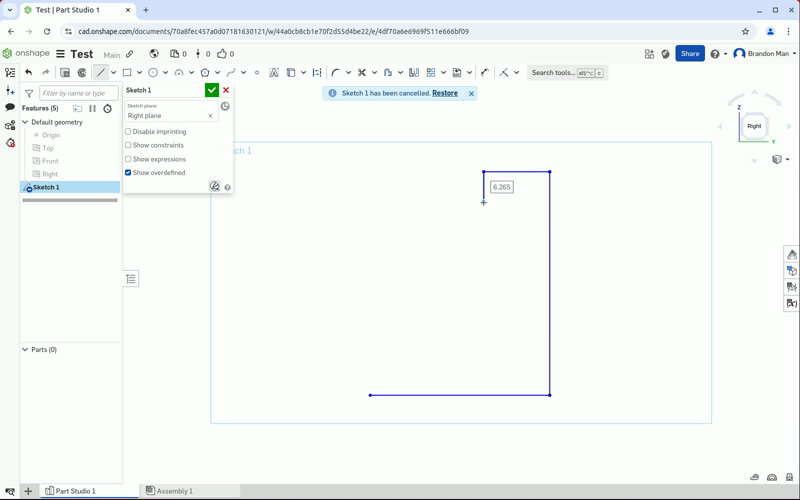
mouse_move(513, 202)
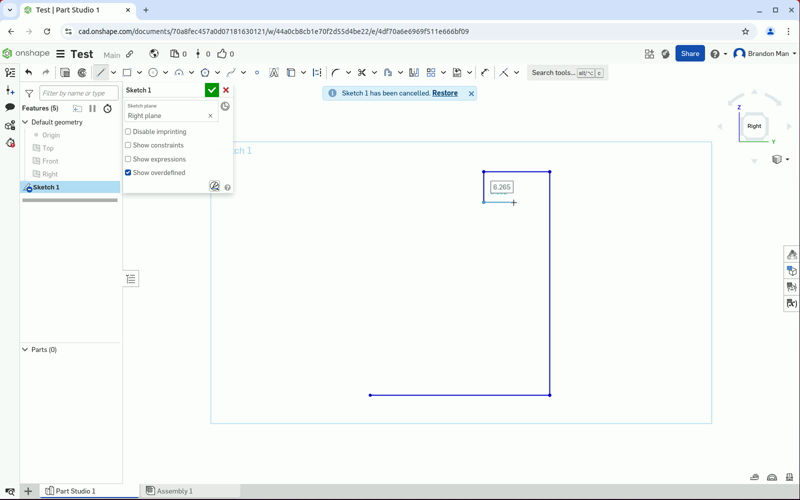
mouse_move(436, 202)
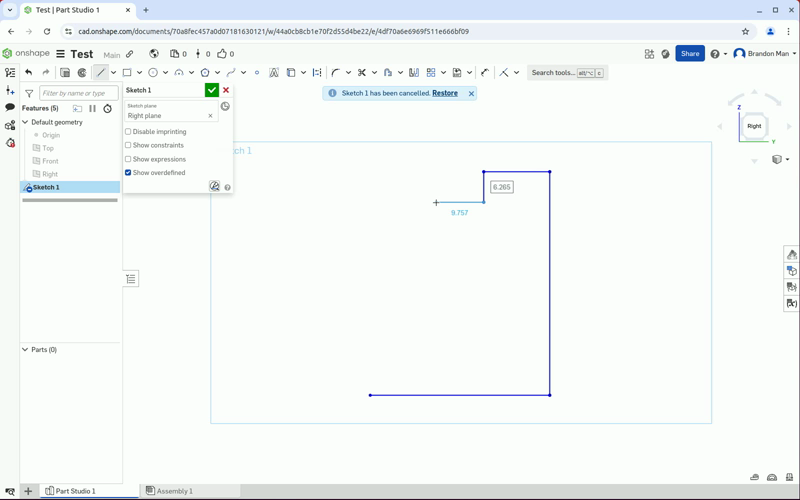
click(436, 202)
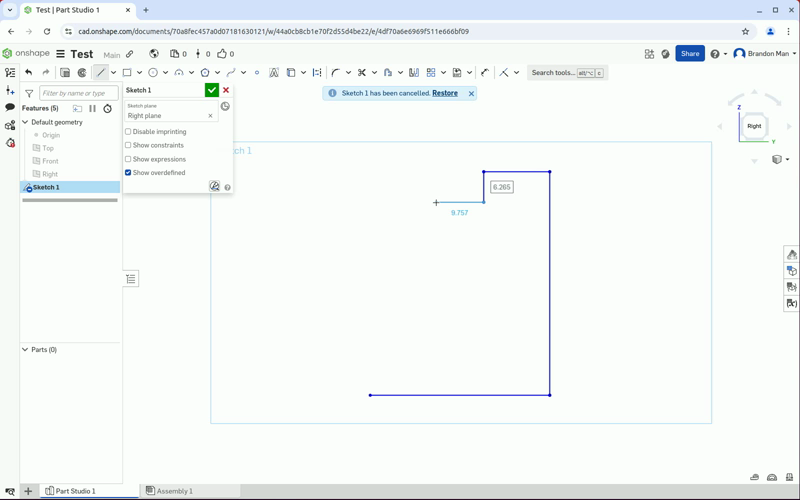
key_up(shift)
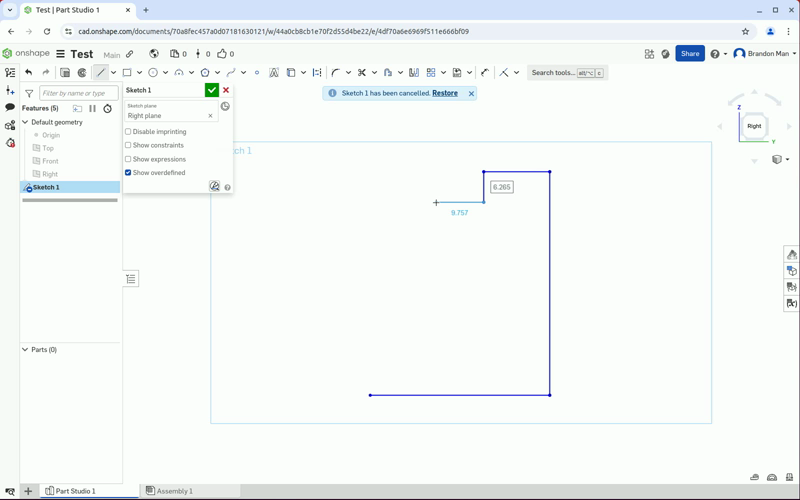
key_down(shift)
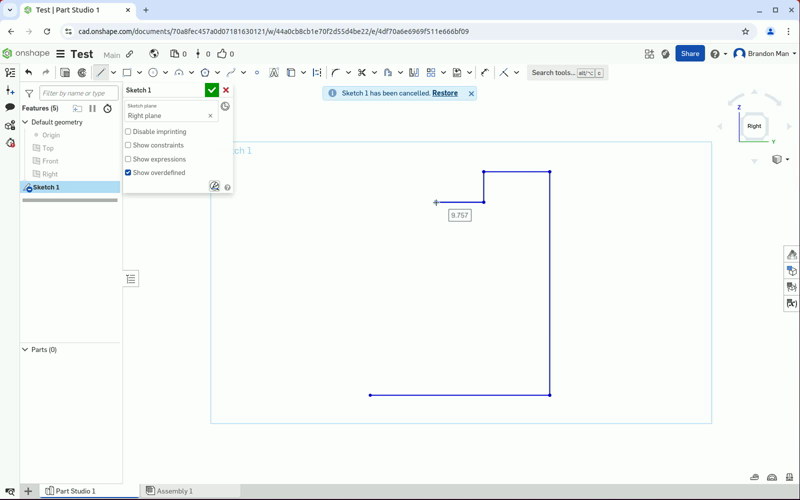
mouse_move(466, 202)
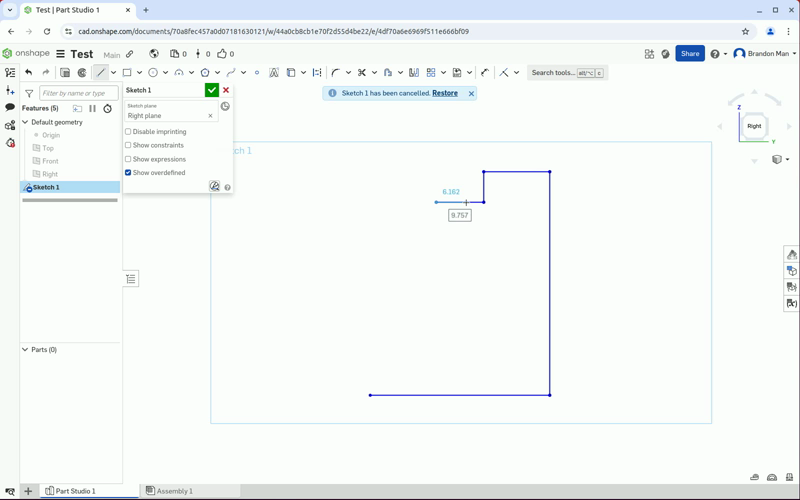
mouse_move(436, 171)
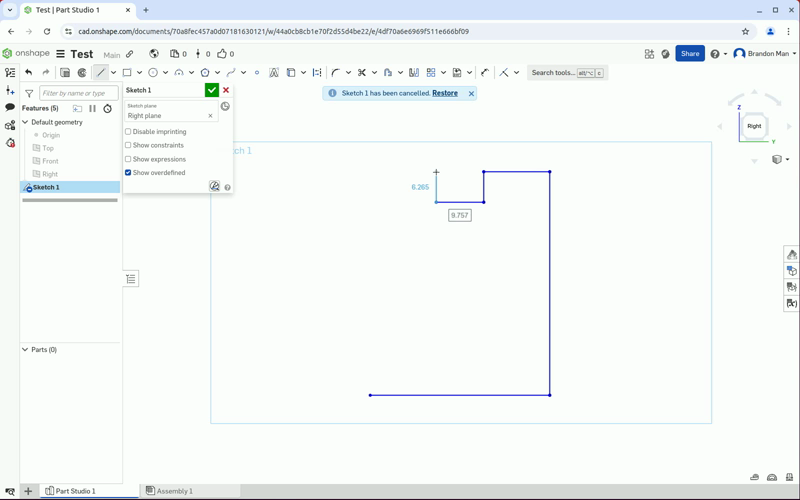
click(436, 171)
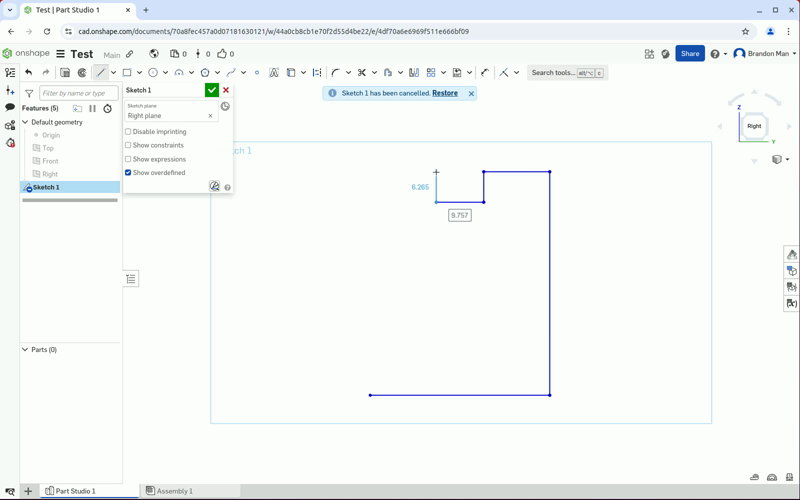
key_up(shift)
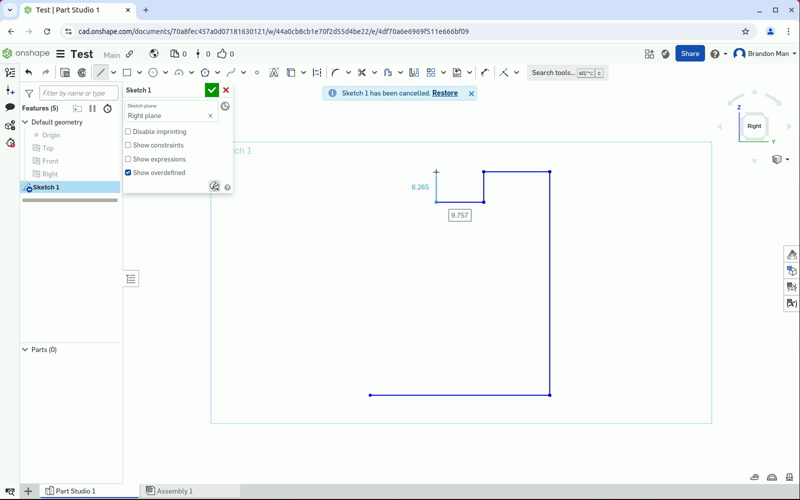
key_down(shift)
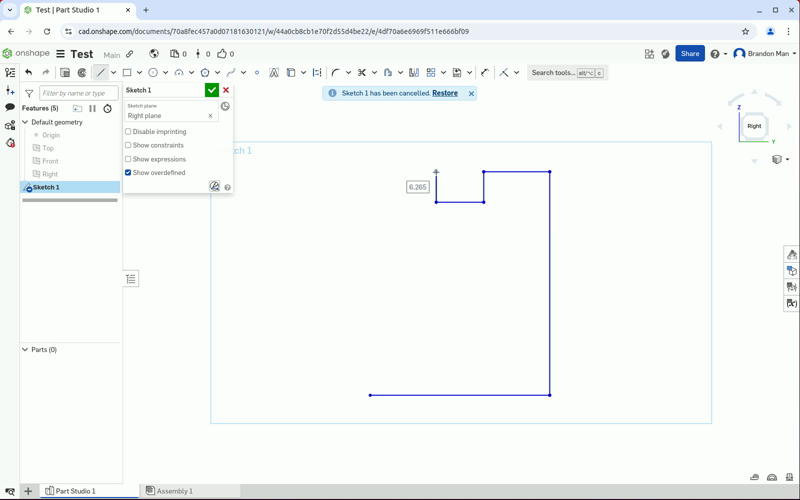
mouse_move(370, 171)
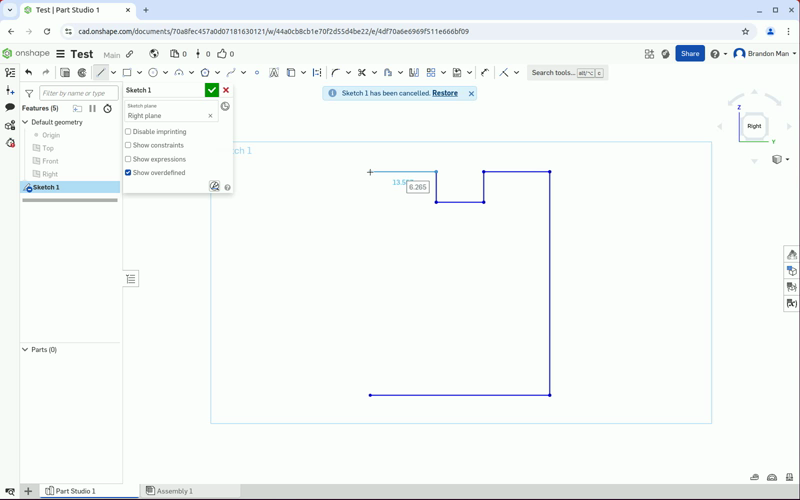
click(370, 171)
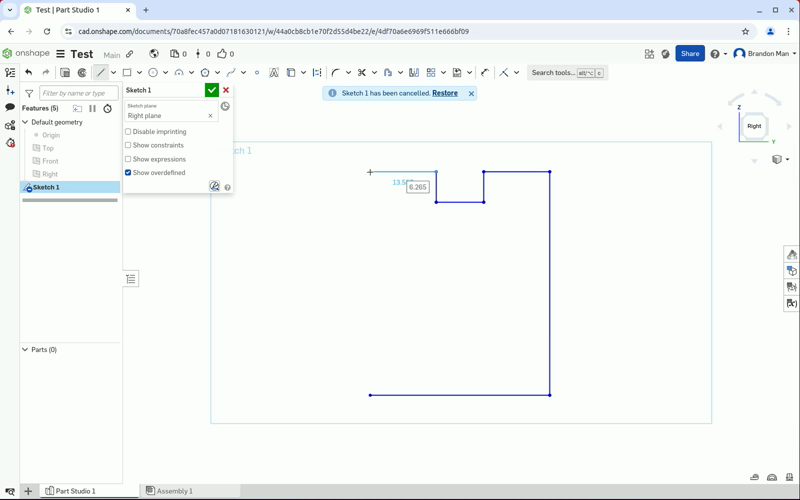
key_up(shift)
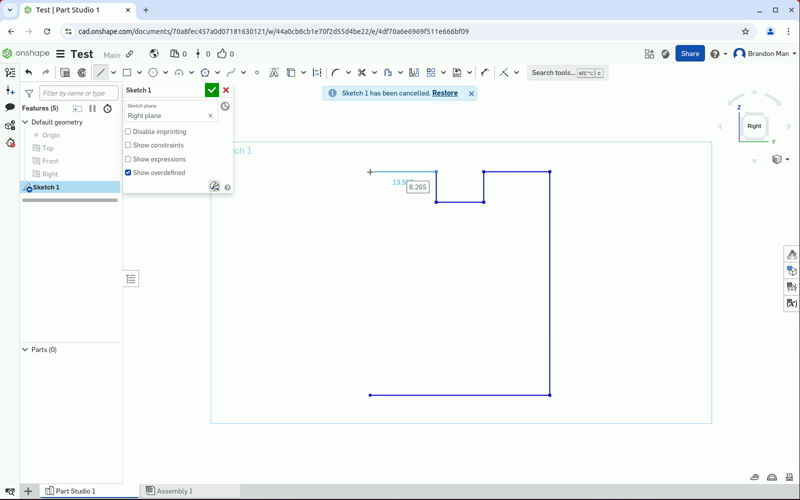
key_down(shift)
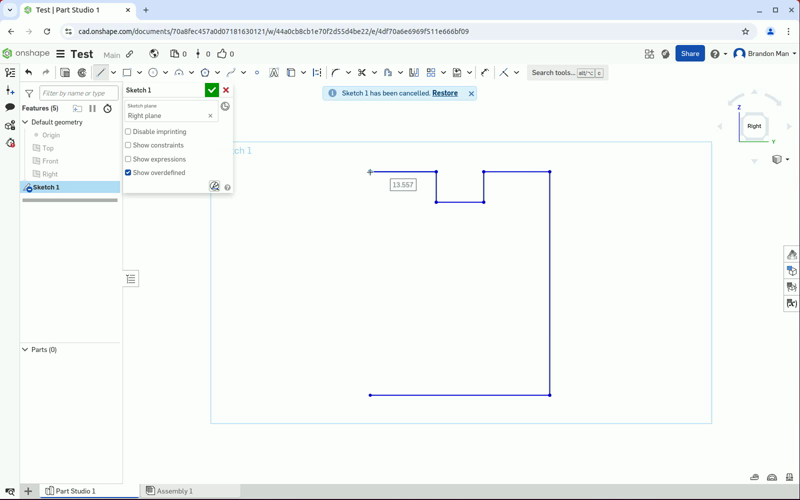
mouse_move(370, 395)
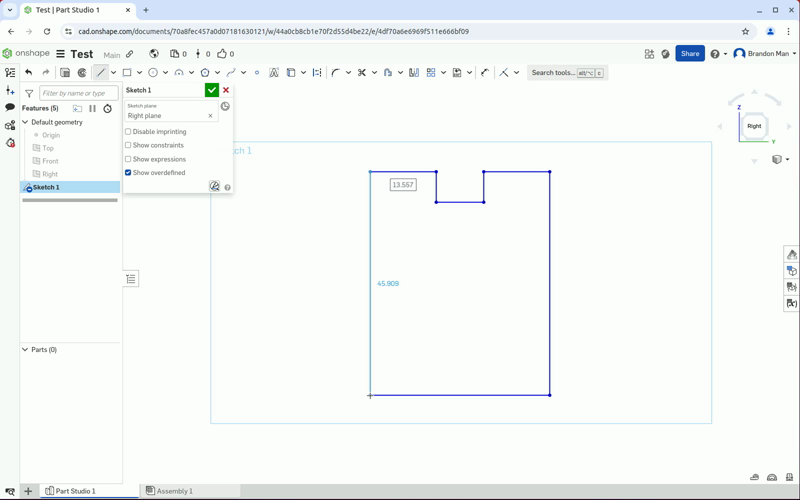
key_up(shift)
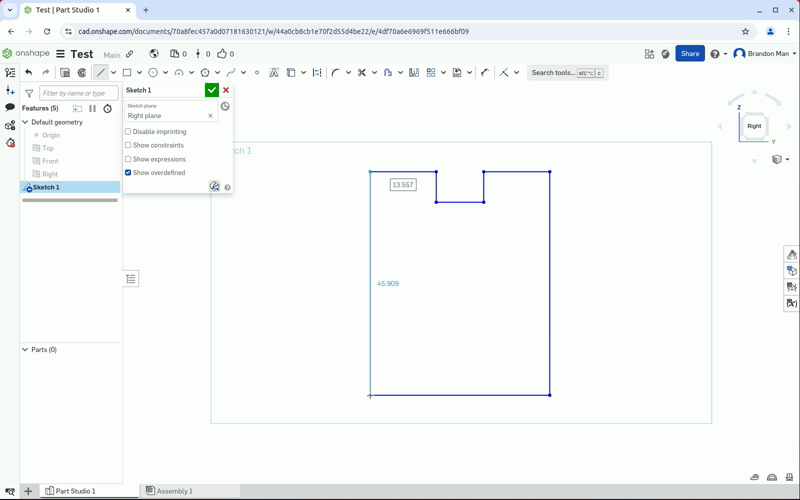
click(370, 395)
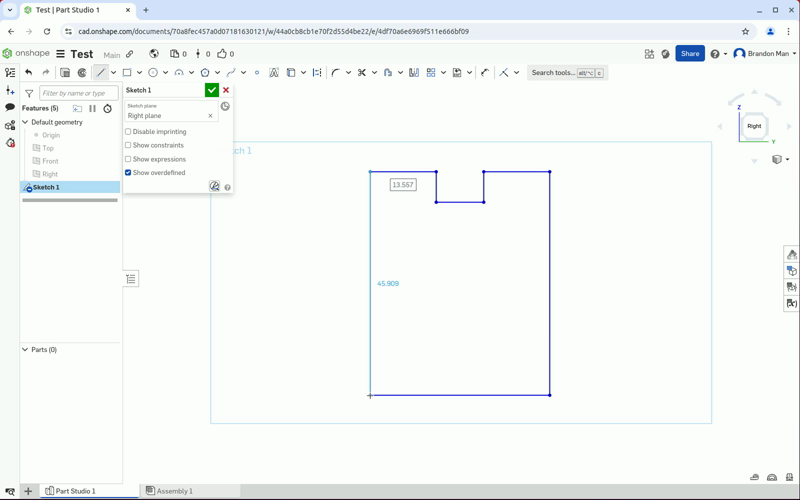
key(esc)
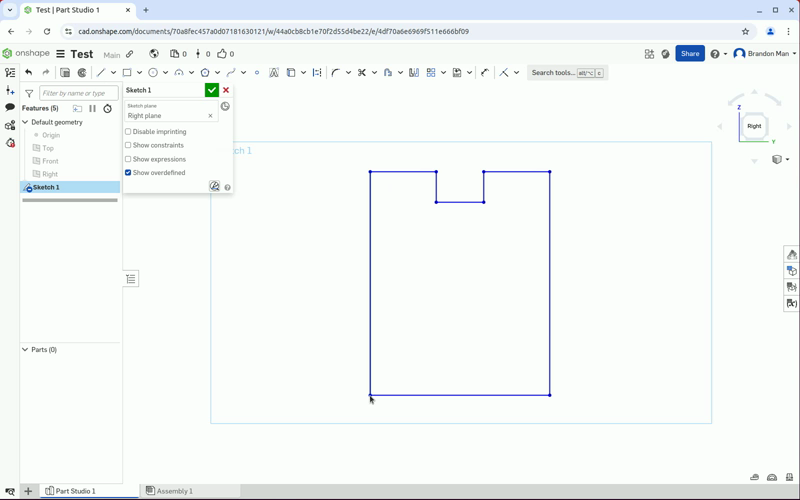
mouse_move(428, 348)
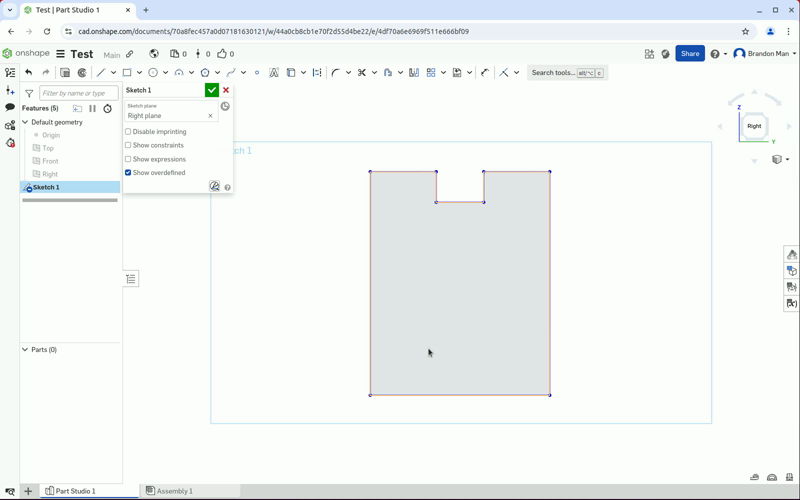
click(428, 348)
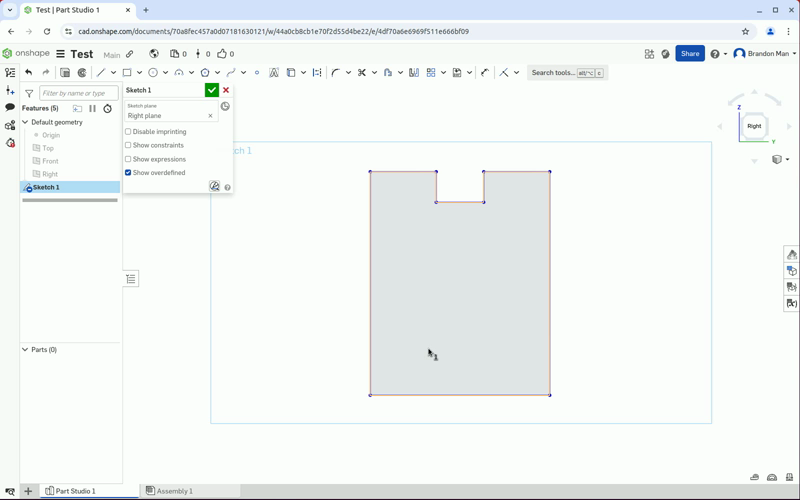
mouse_move(73, 352)
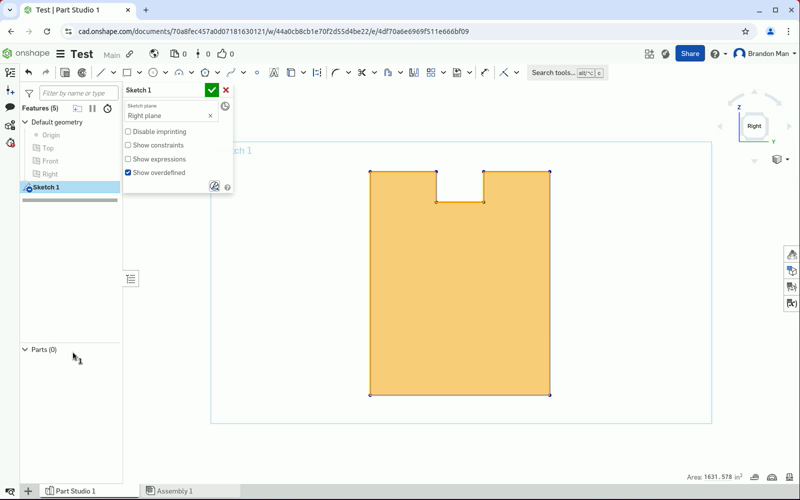
key(shift+y)
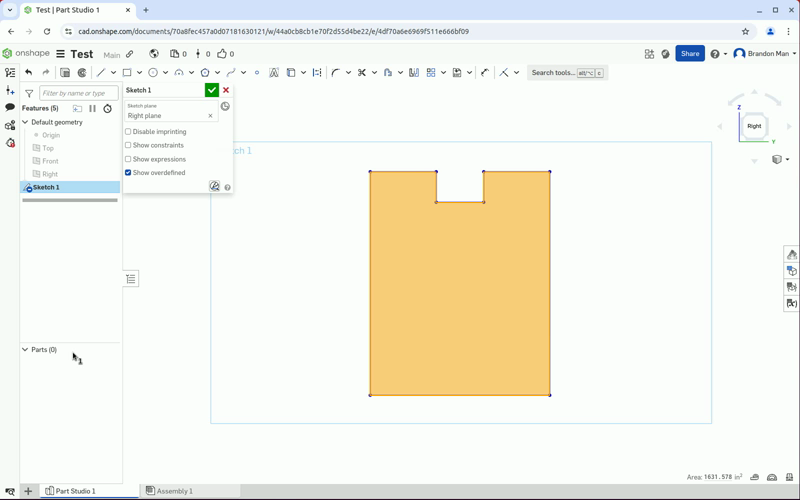
key(shift+e)
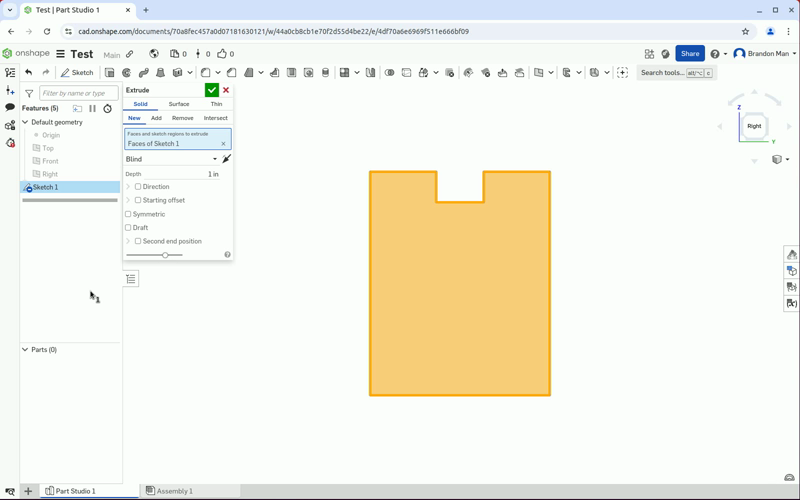
mouse_move(143, 106)
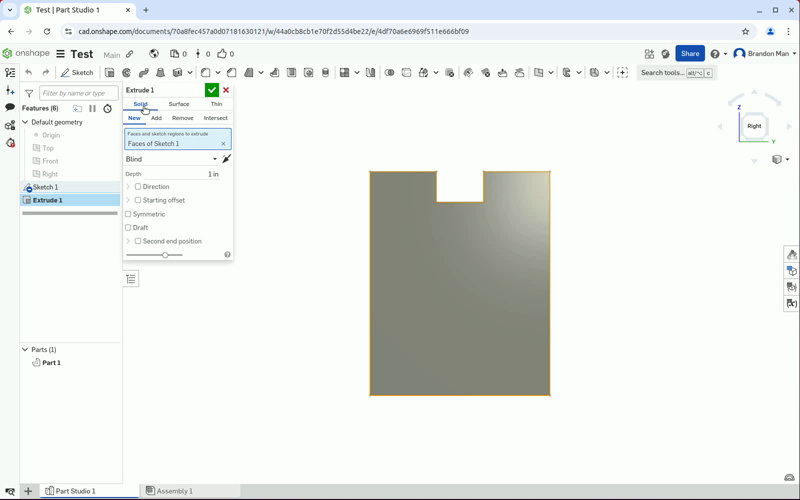
click(143, 106)
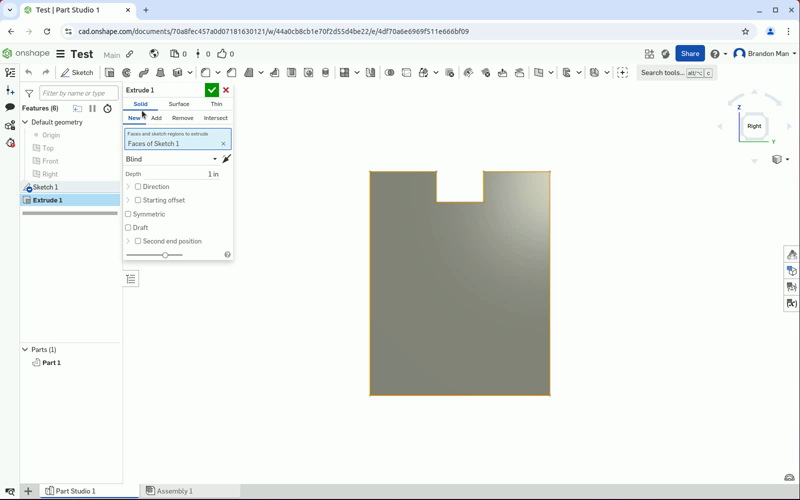
mouse_move(137, 120)
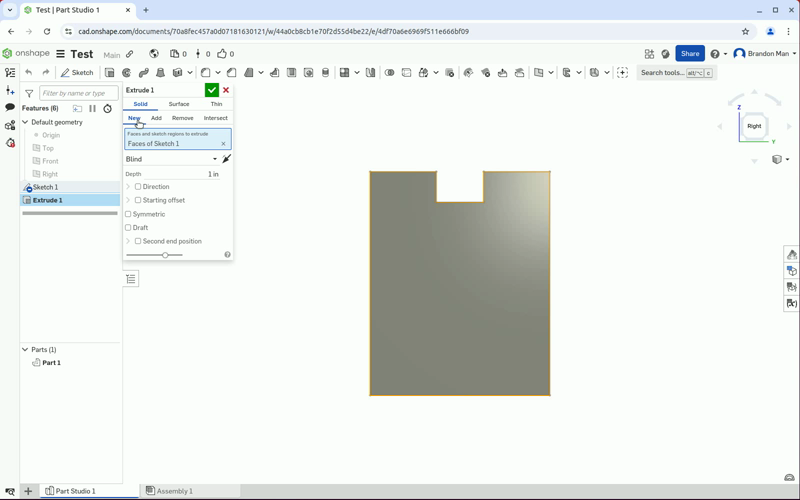
click(137, 120)
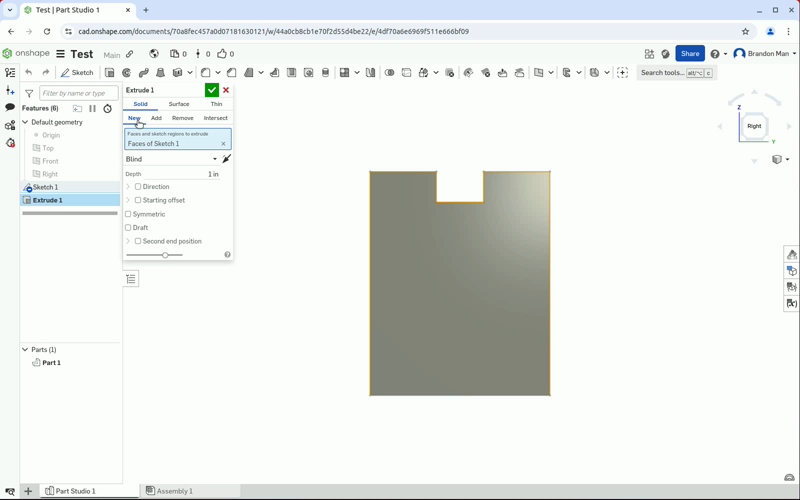
key(tab, 4)
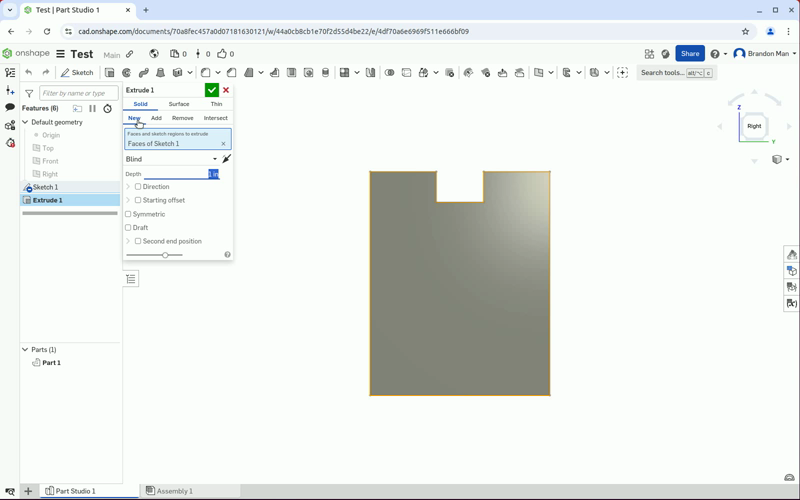
text(37.07)
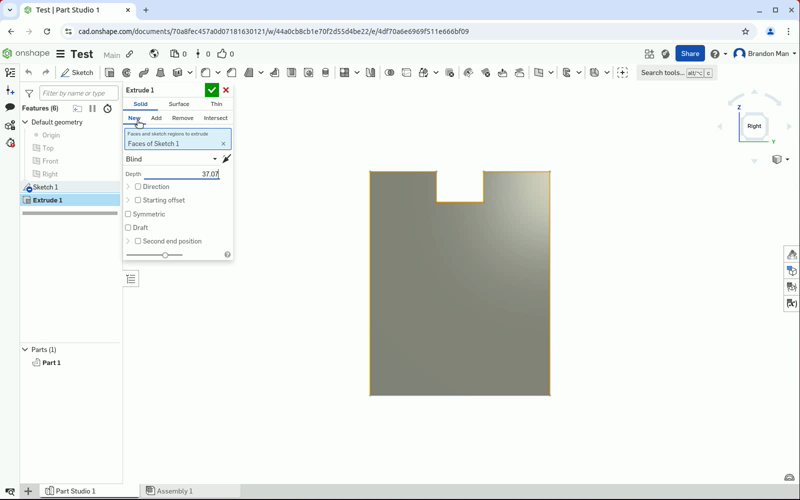
key(tab, 3)
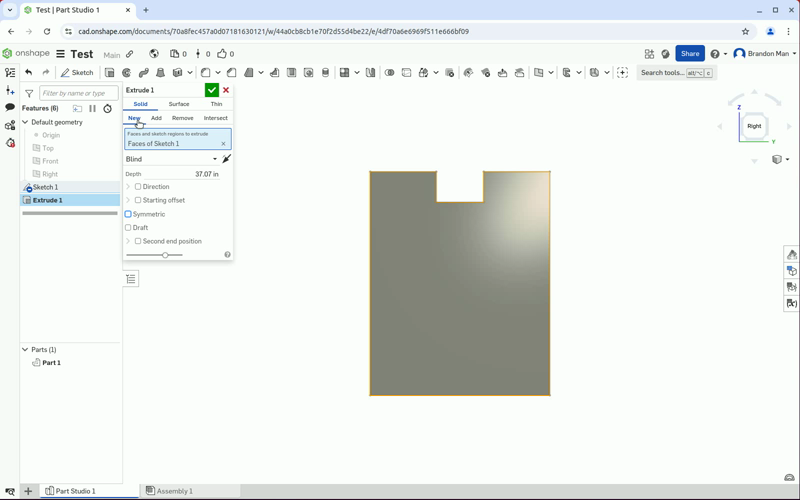
key(space)
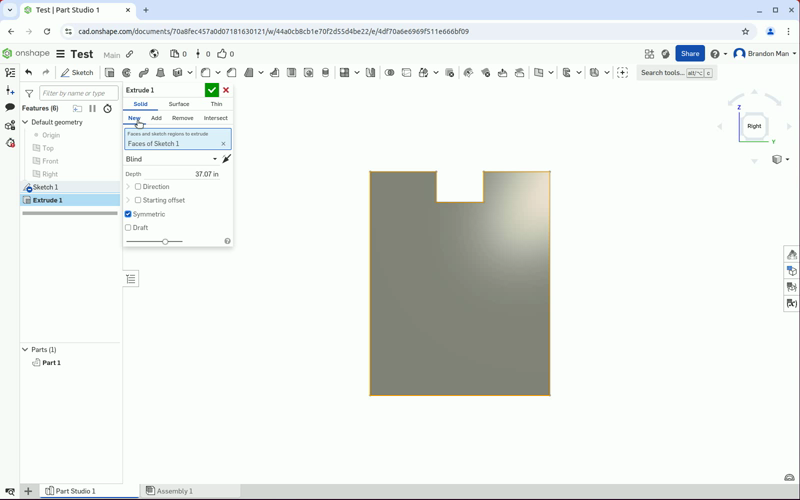
key(enter)
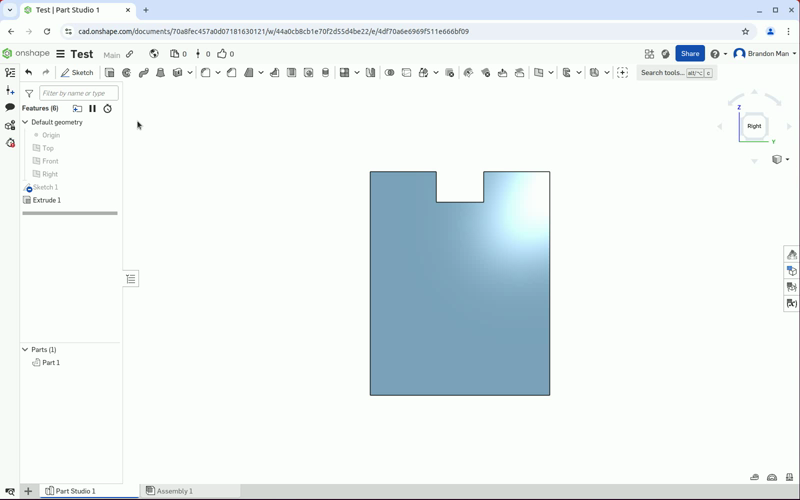
key(shift+h)
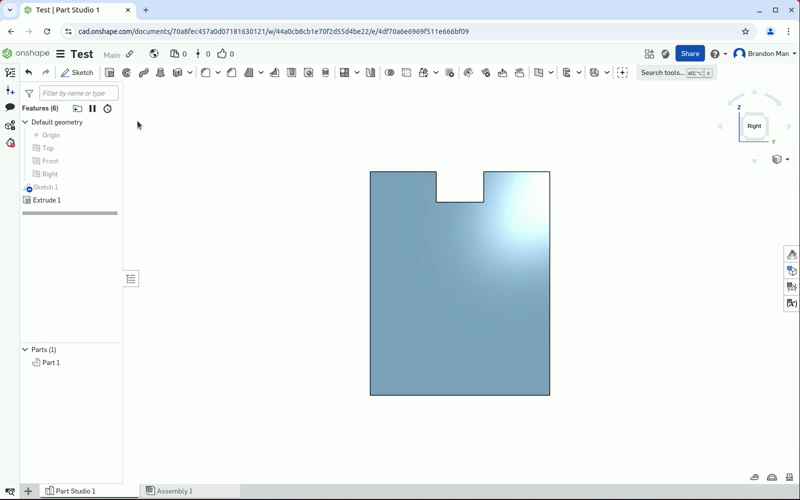
key(shift+h)
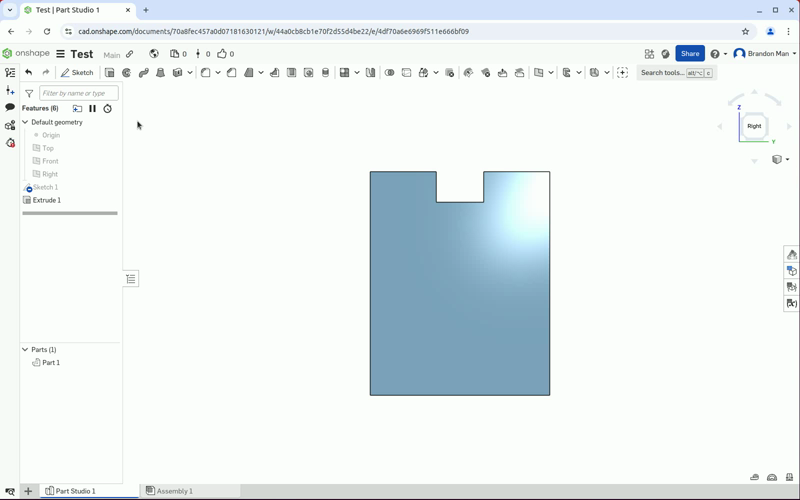
mouse_move(73, 189)
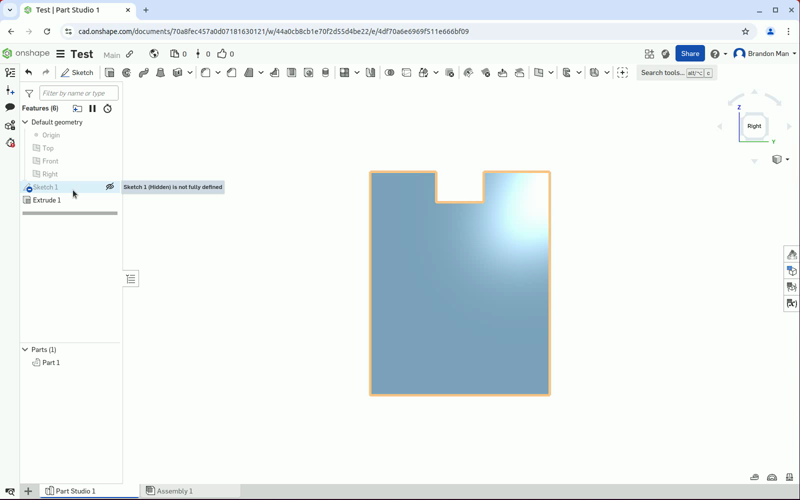
click(73, 189)
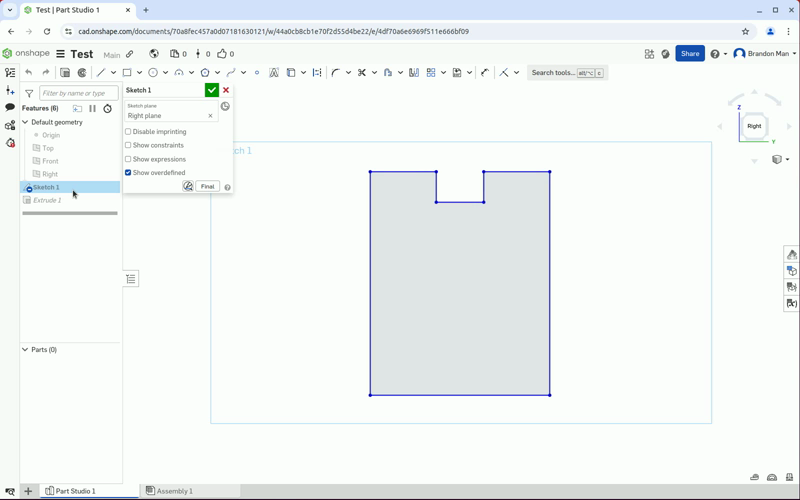
mouse_move(229, 92)
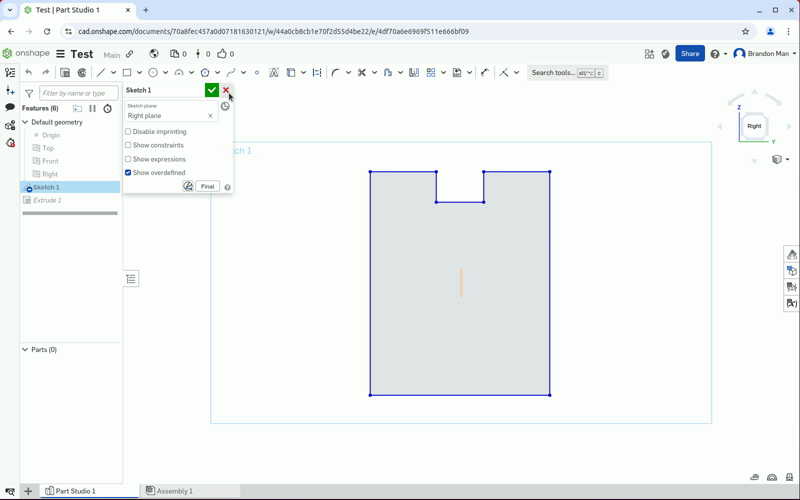
click(229, 92)
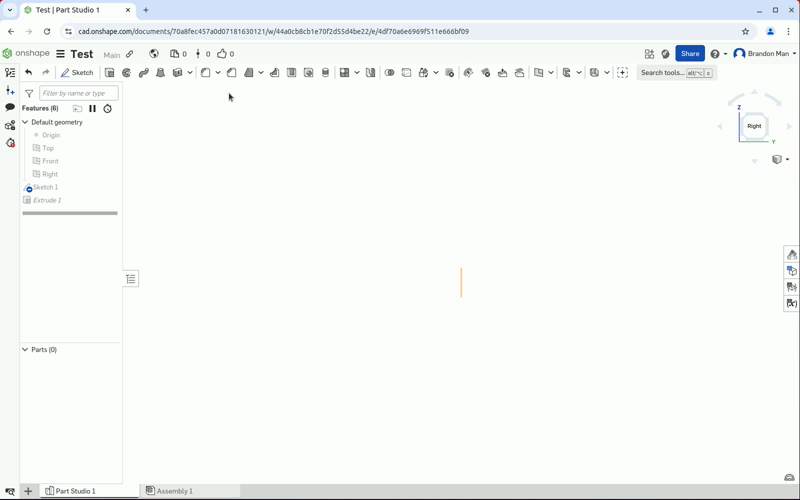
mouse_move(73, 352)
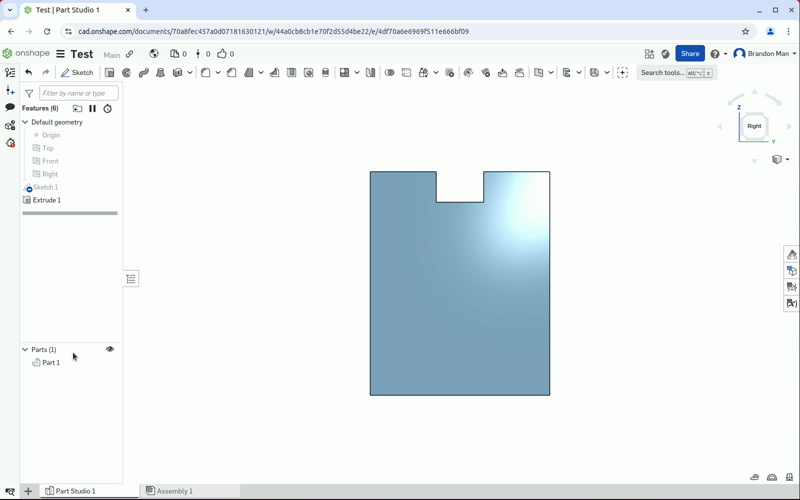
key(y)
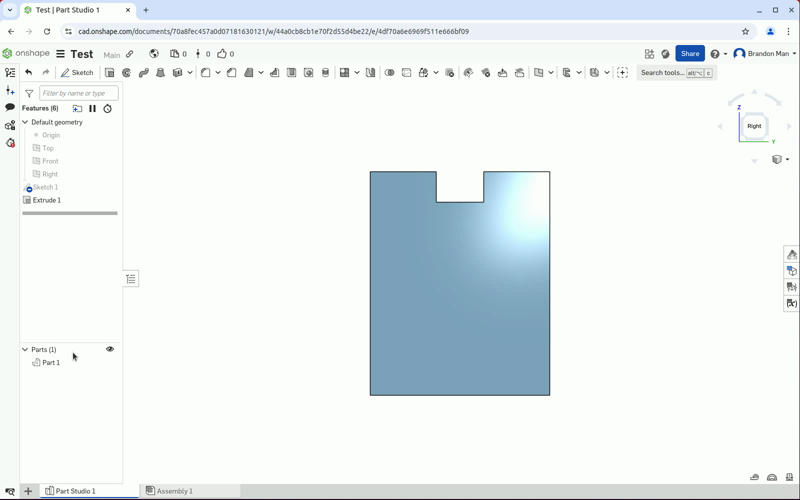
key(shift+p)
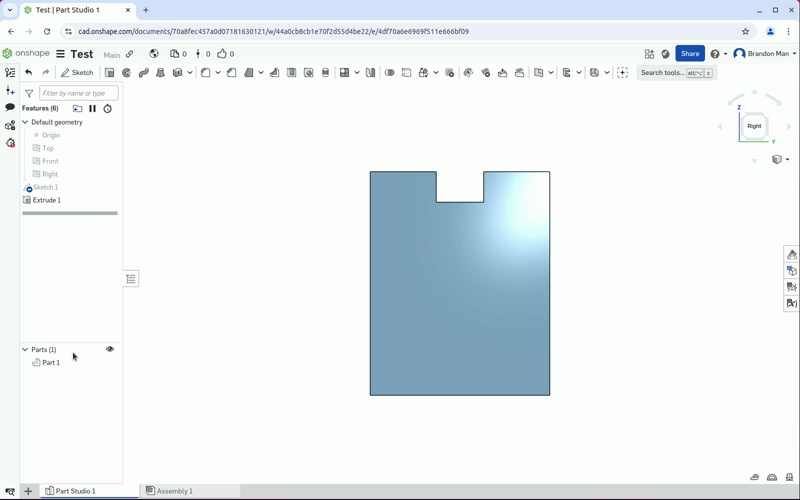
key(space)
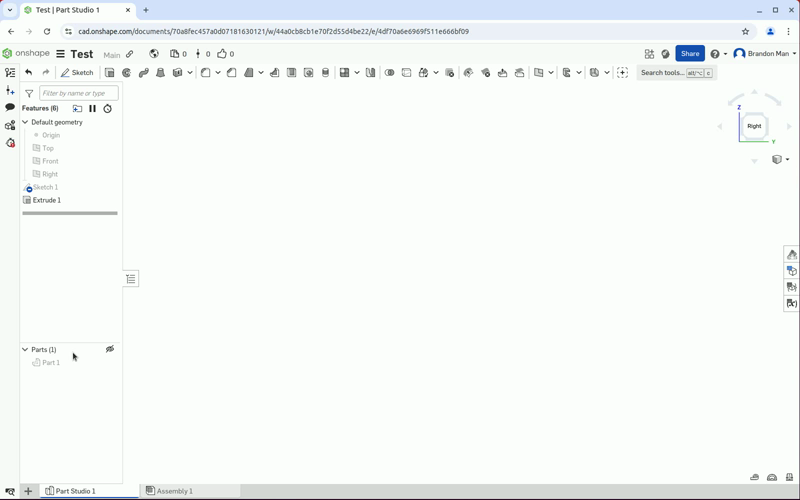
key_down(shift)
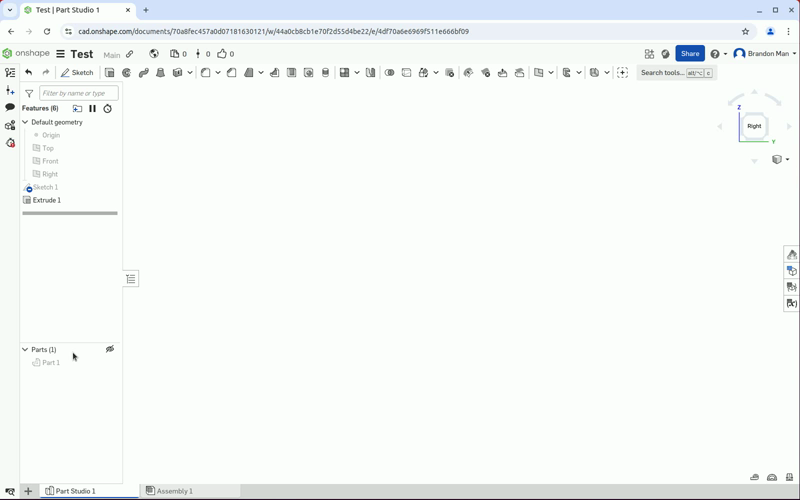
key(right)
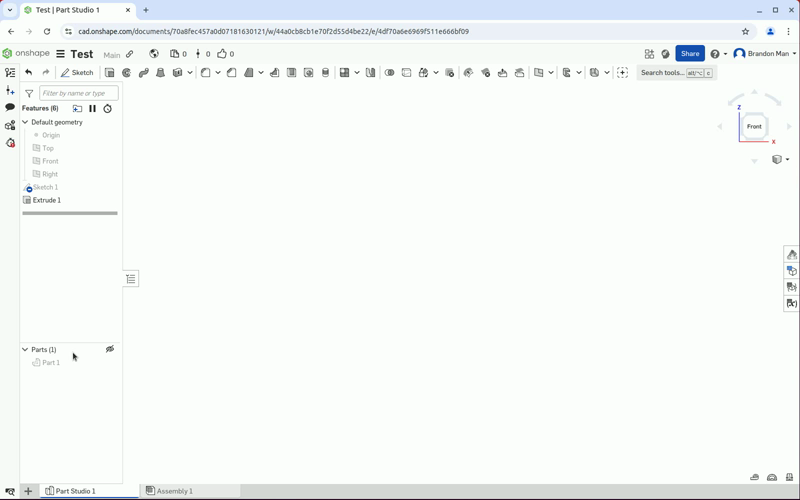
key_up(shift)
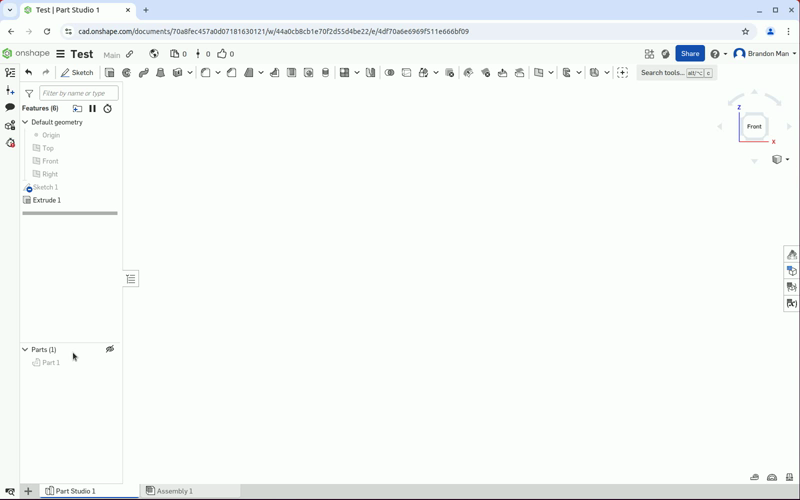
key(space)
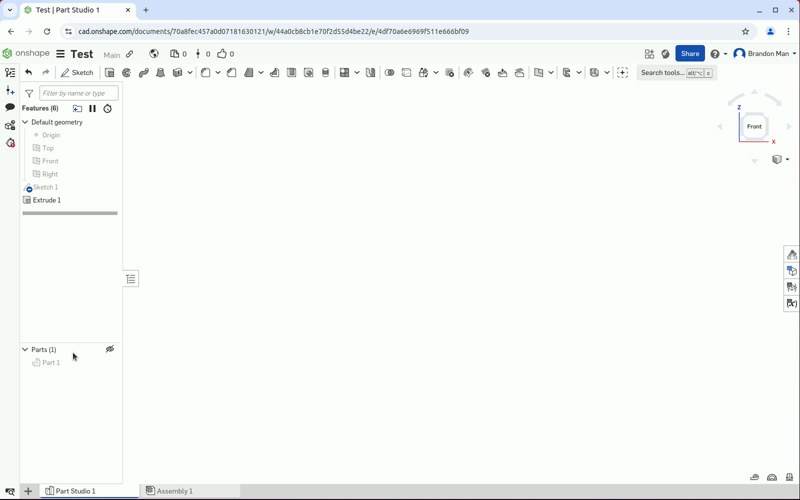
key_down(shift)
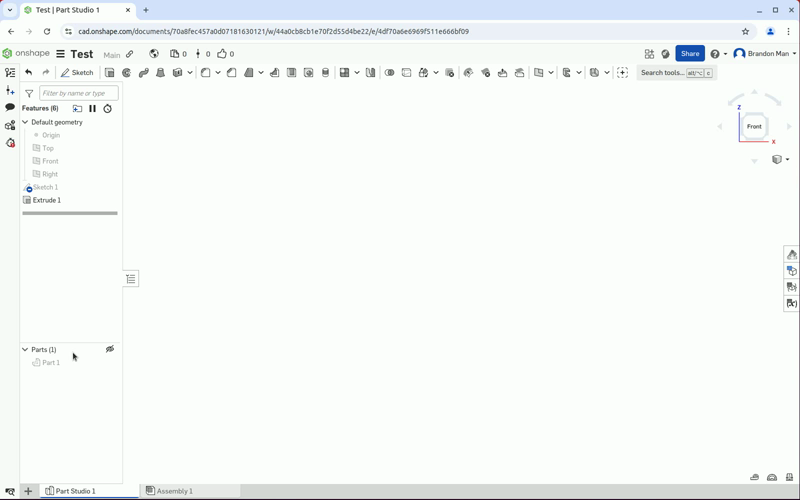
key(down)
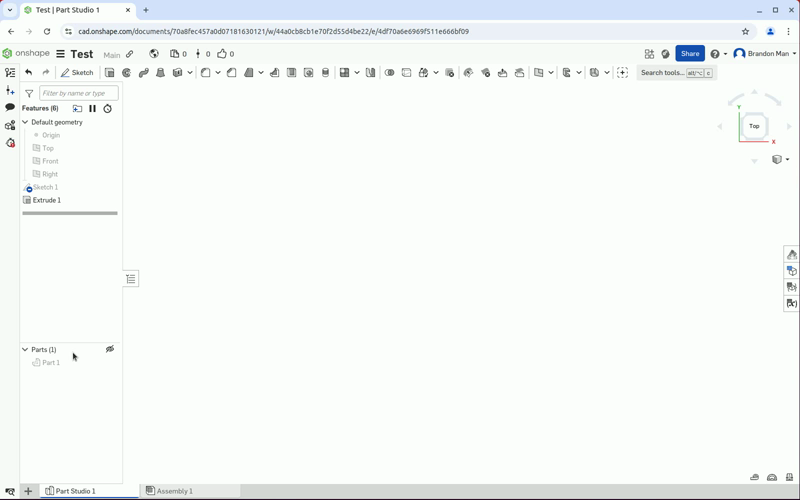
key_up(shift)
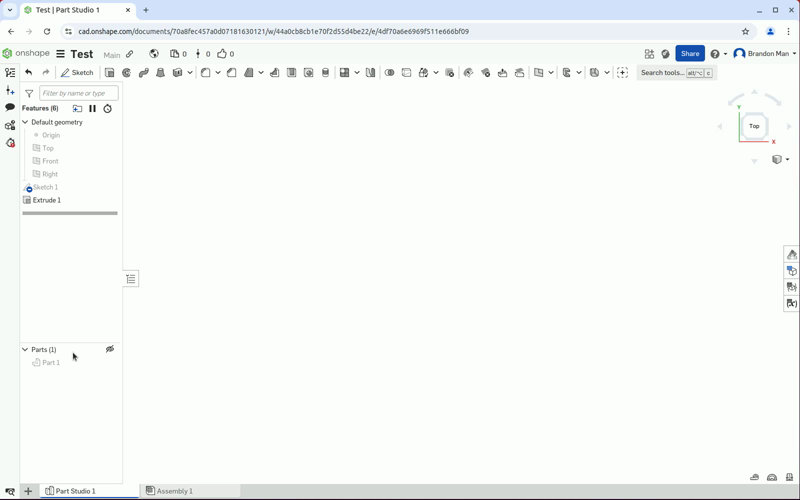
mouse_move(73, 352)
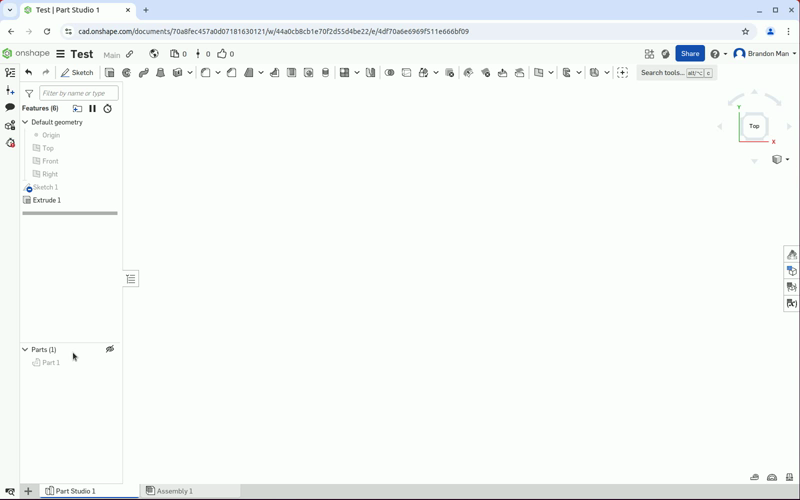
key(shift+y)
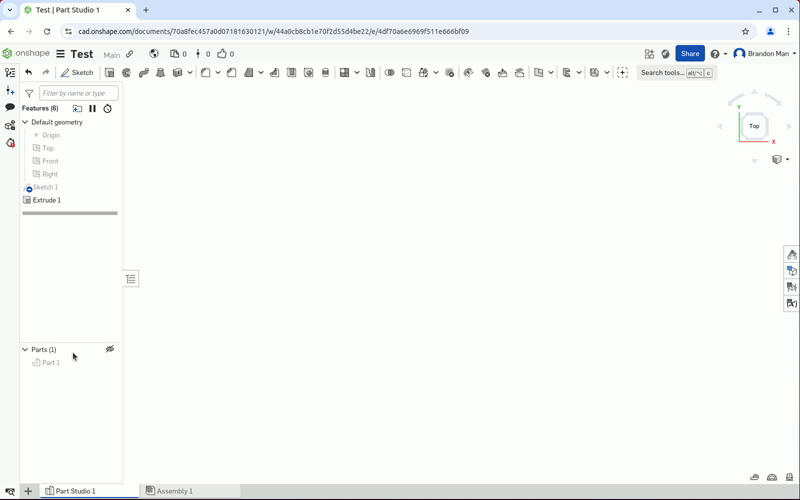
key(shift+s)
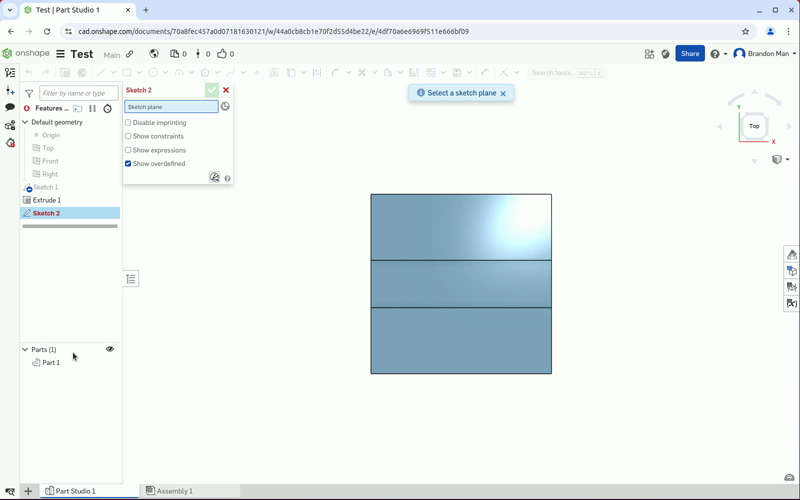
mouse_move(73, 150)
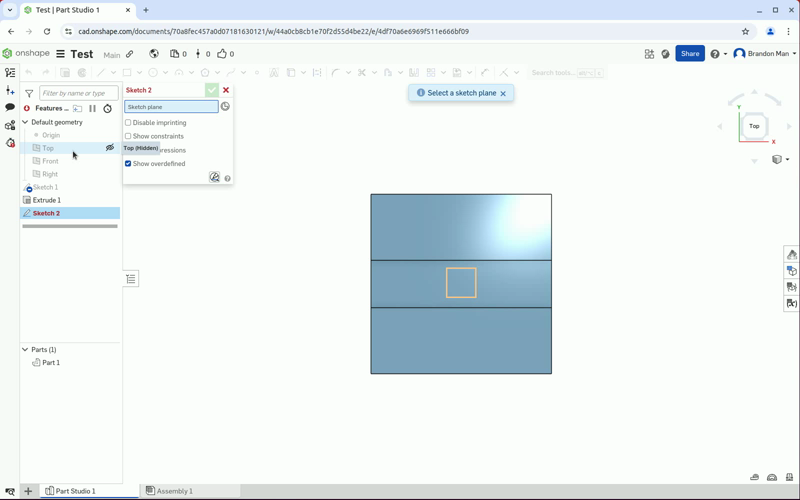
click(73, 150)
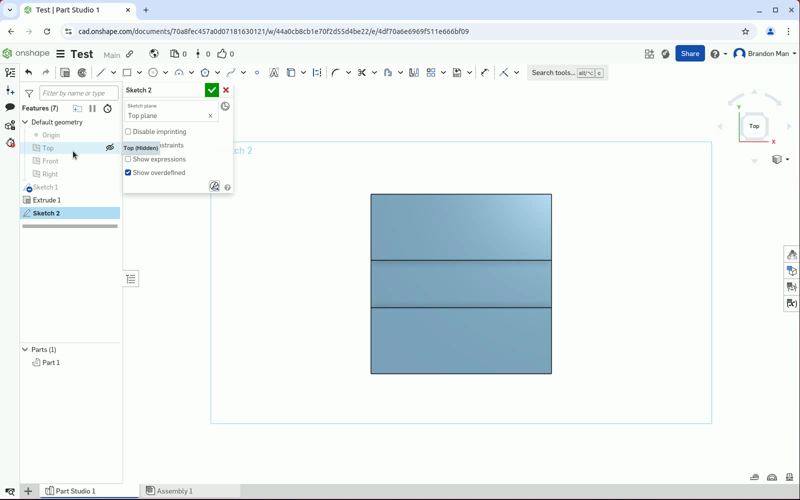
mouse_move(73, 352)
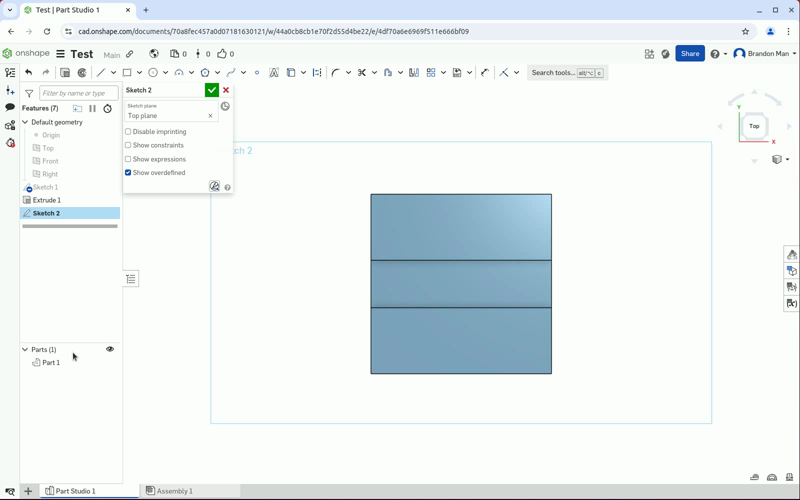
key(y)
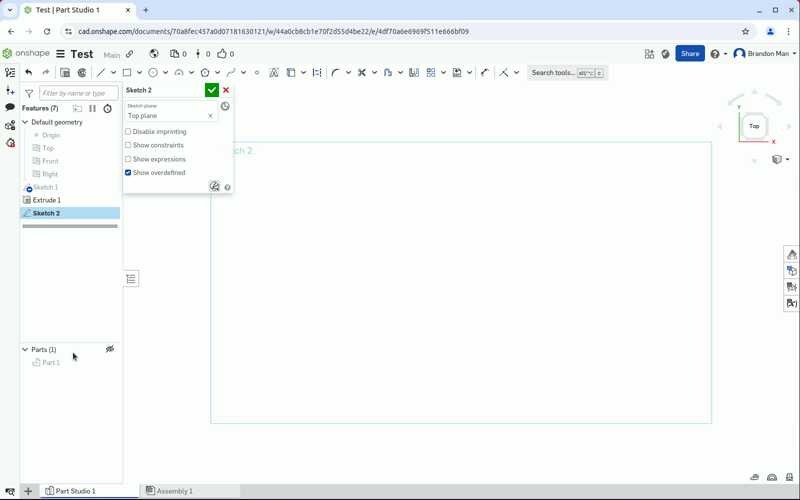
key(c)
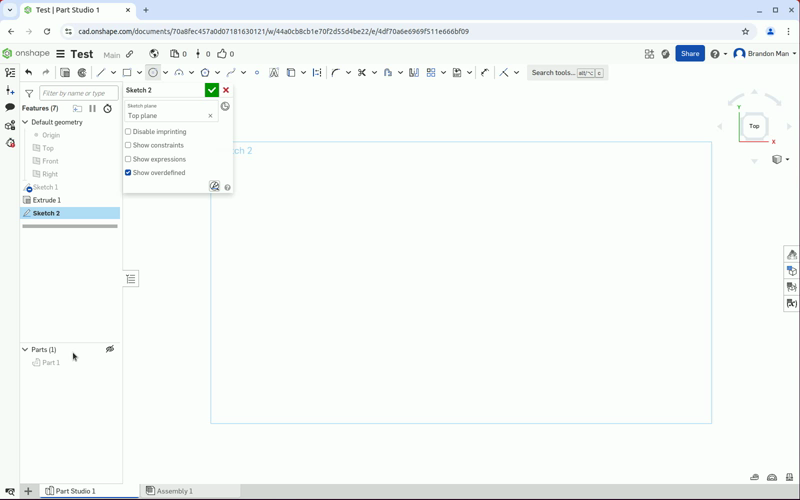
key_down(shift)
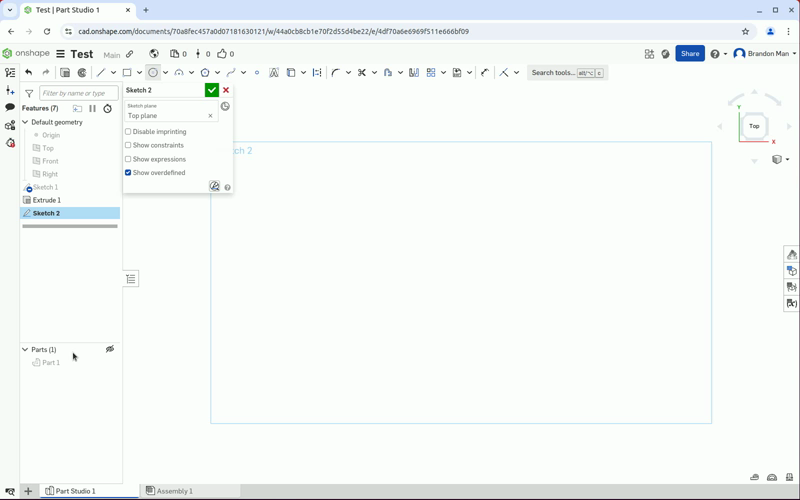
mouse_move(416, 241)
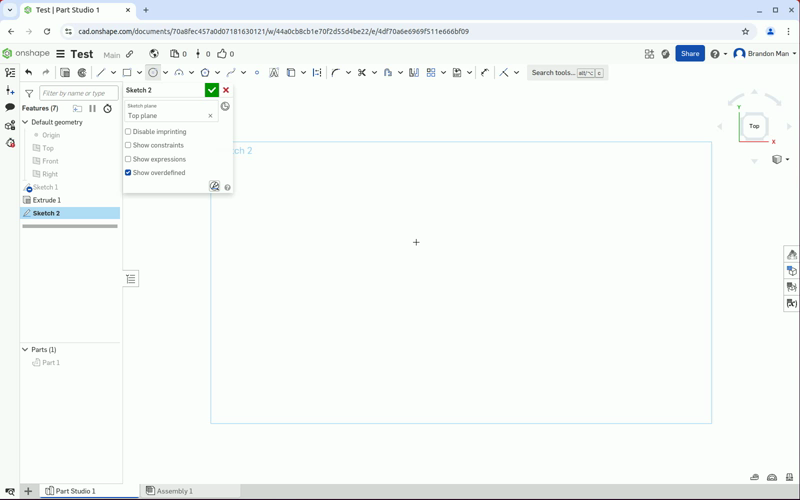
click(416, 241)
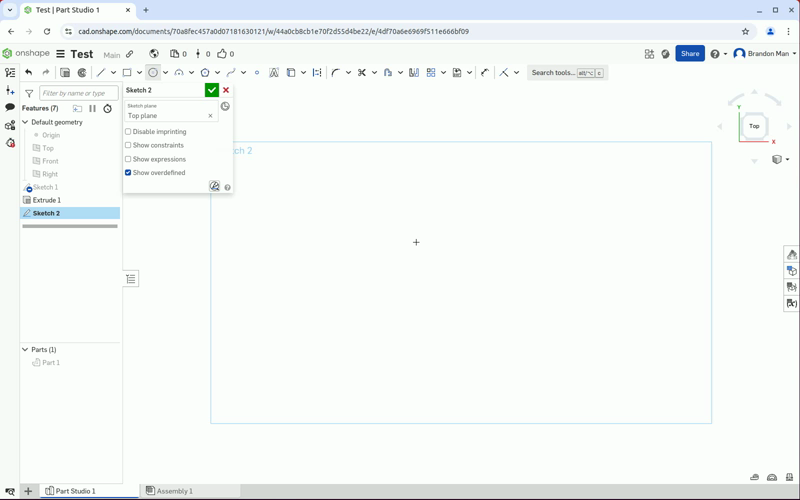
key_up(shift)
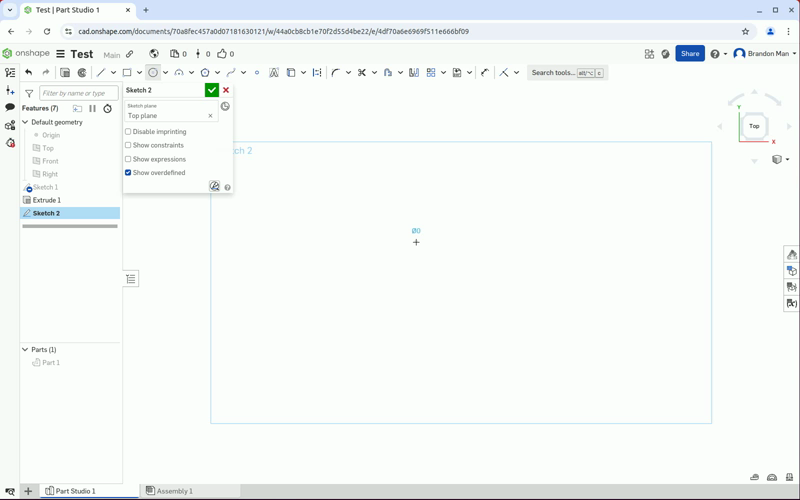
mouse_move(429, 241)
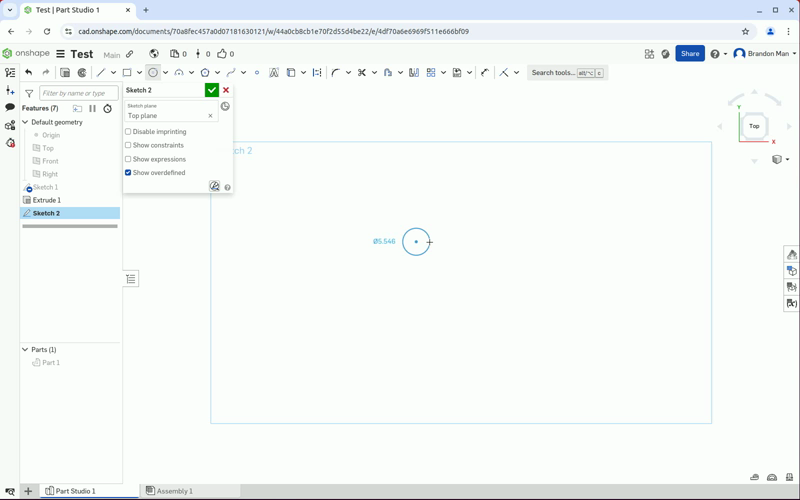
click(429, 241)
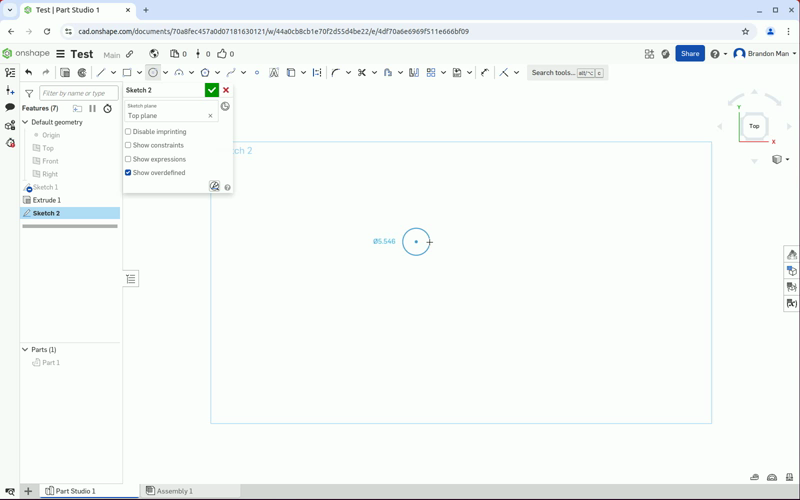
key(esc)
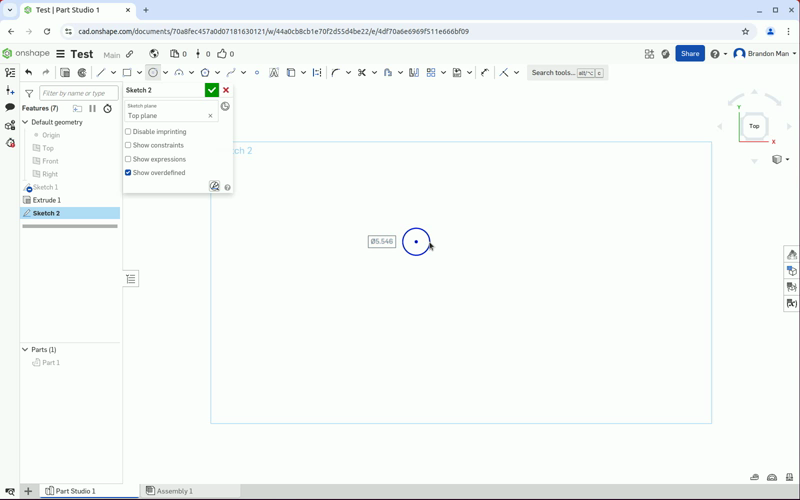
mouse_move(417, 251)
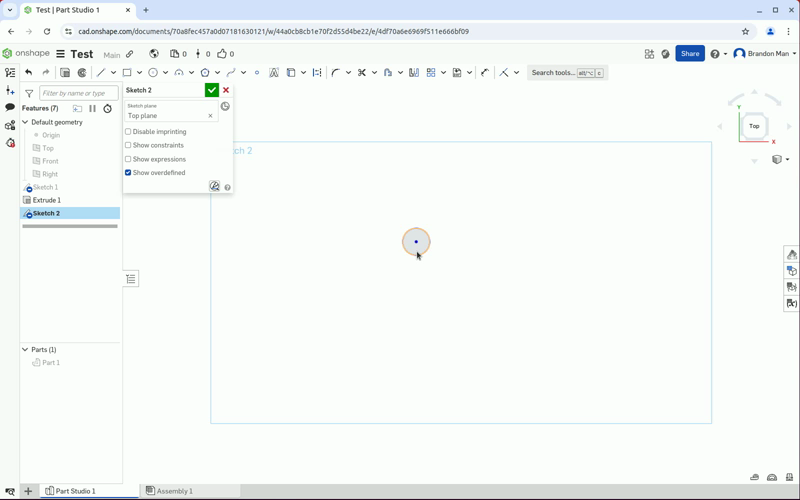
scroll(6)
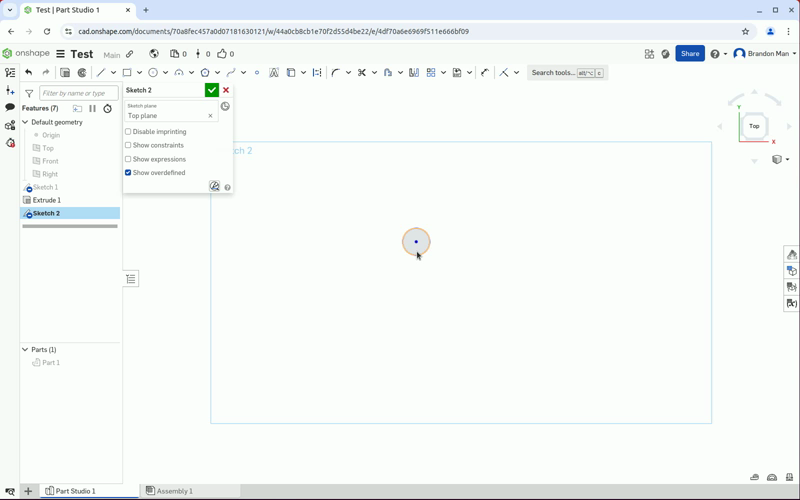
scroll(6)
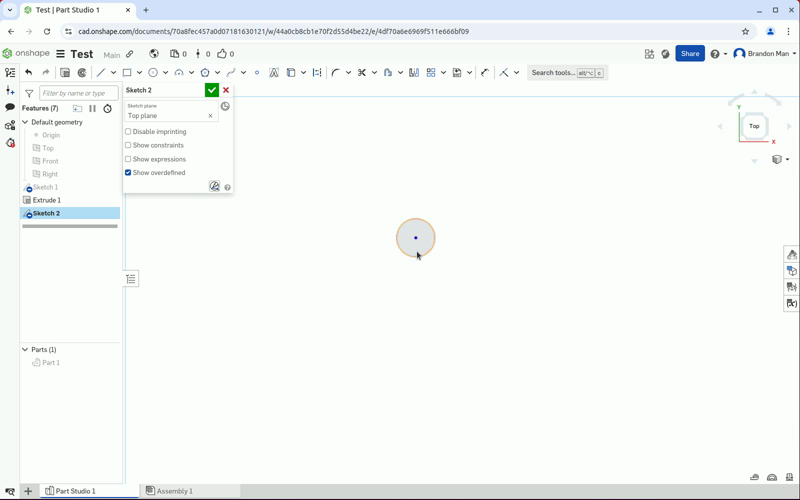
scroll(6)
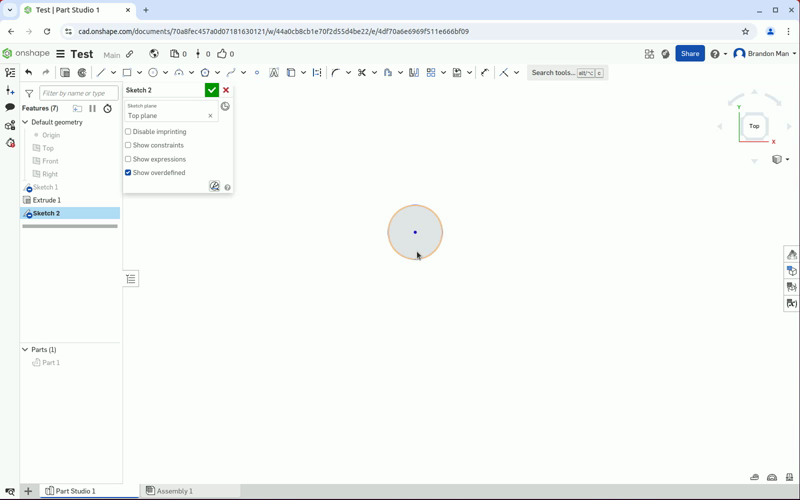
scroll(6)
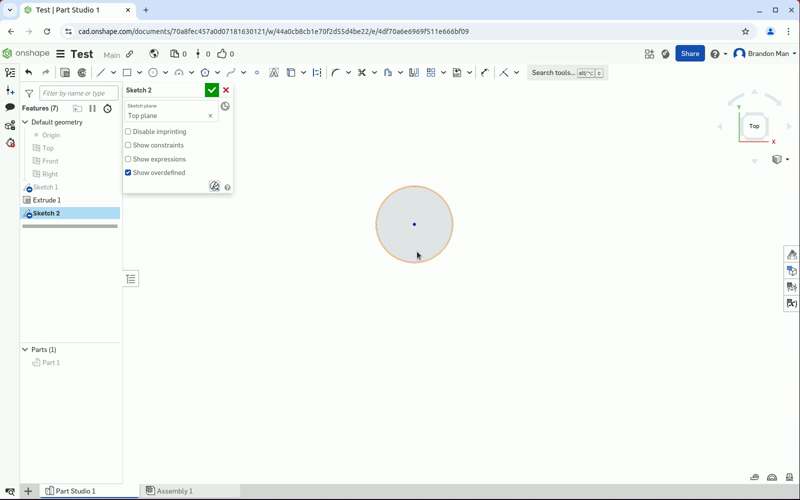
scroll(6)
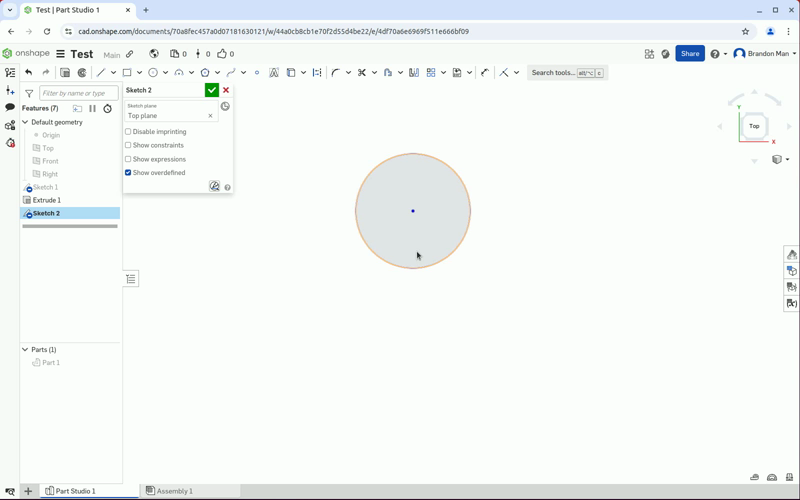
scroll(6)
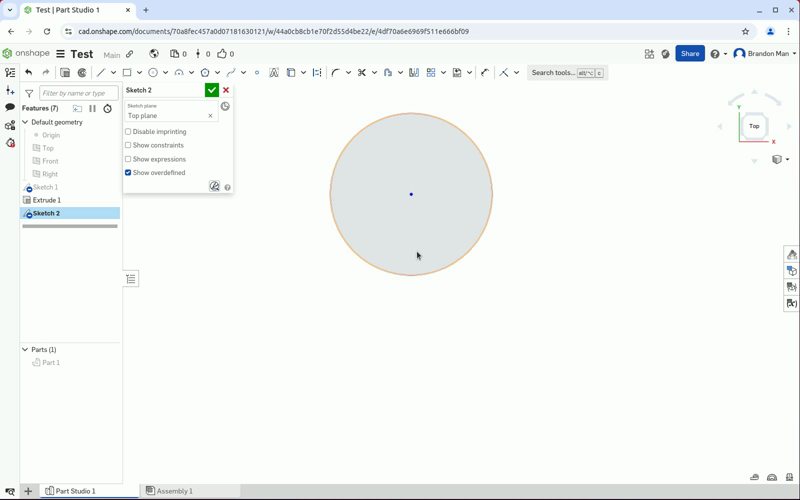
scroll(6)
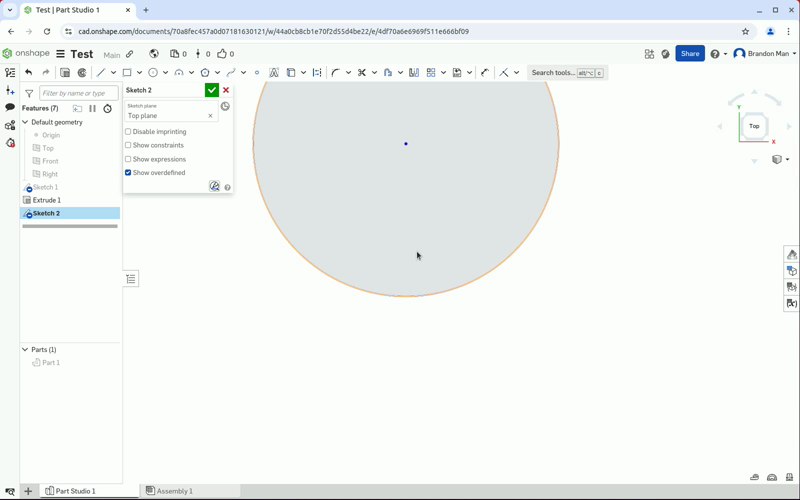
click(417, 251)
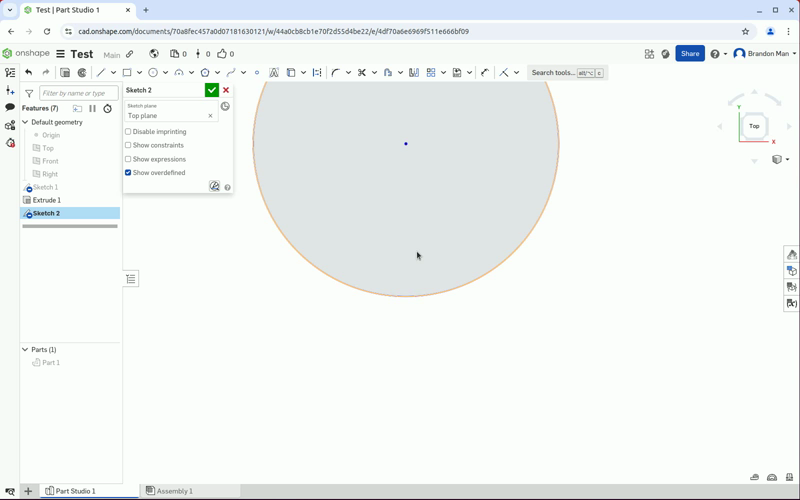
scroll(-6)
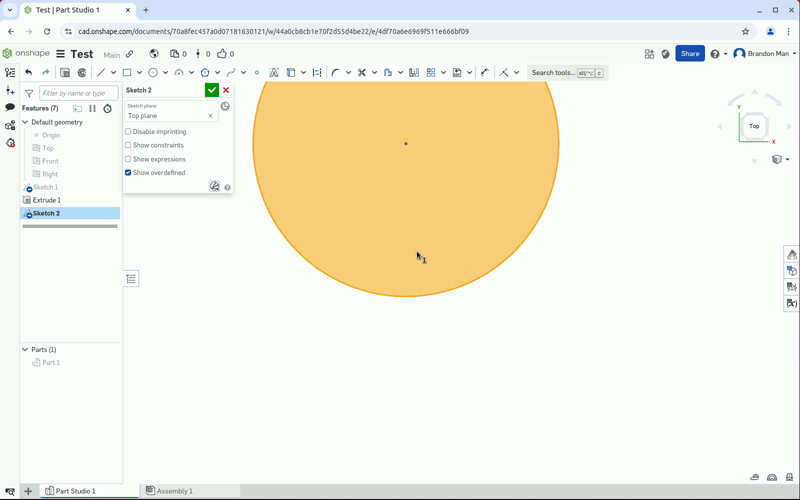
scroll(-6)
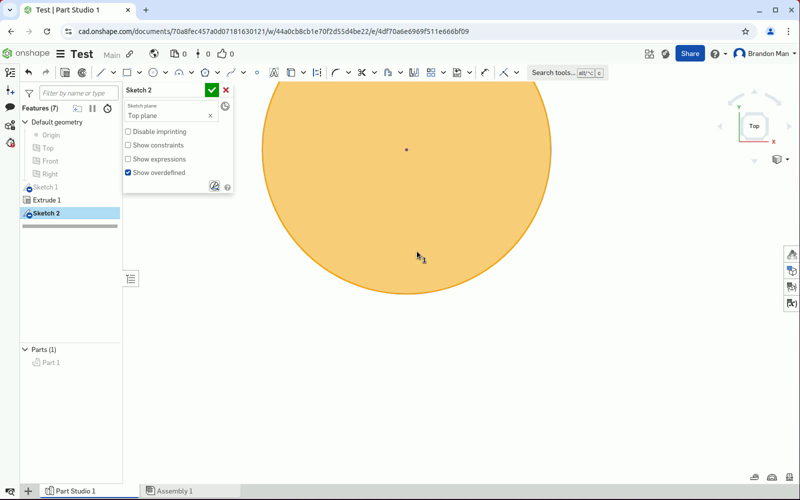
scroll(-6)
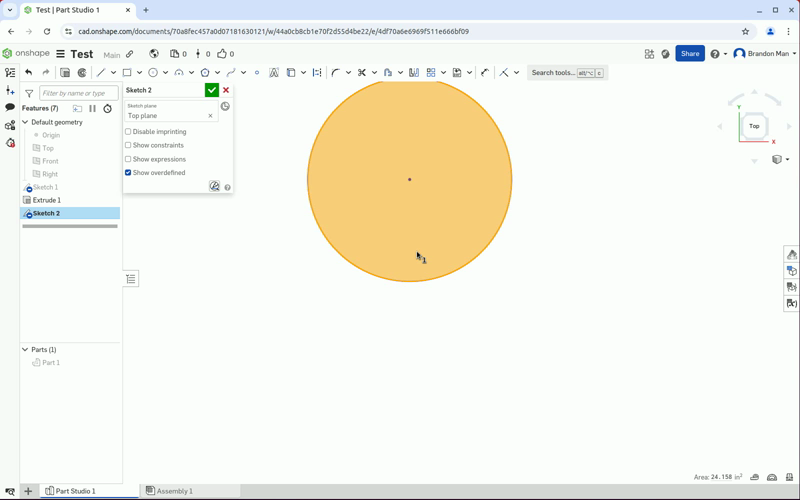
scroll(-6)
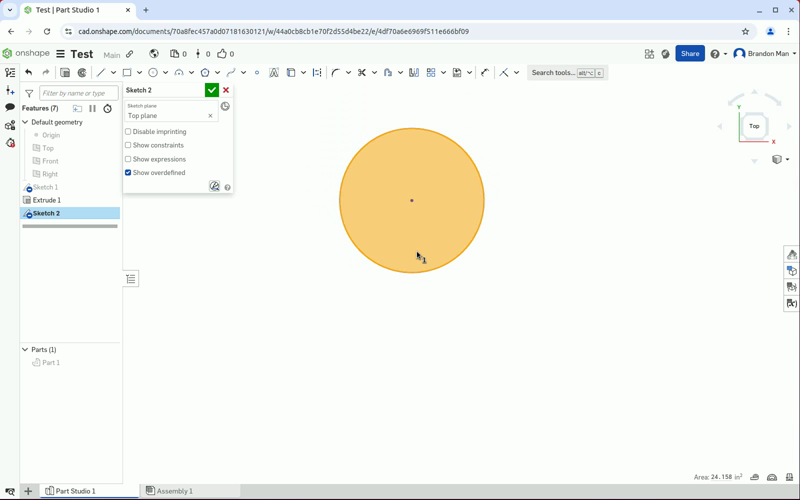
scroll(-6)
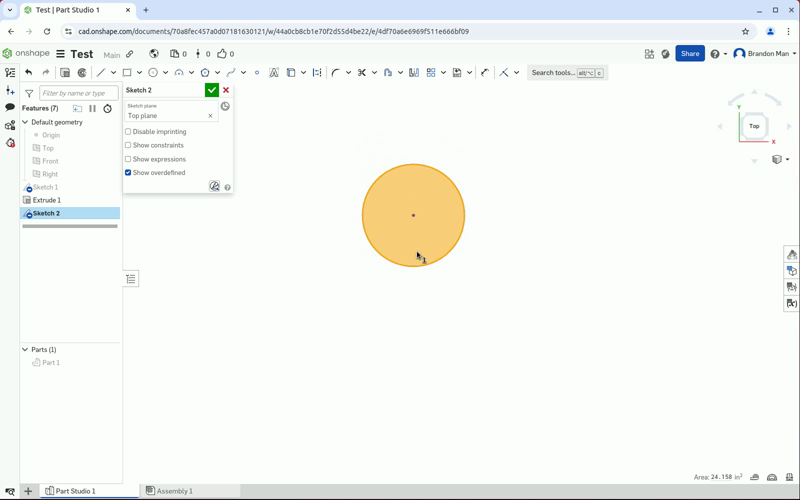
scroll(-6)
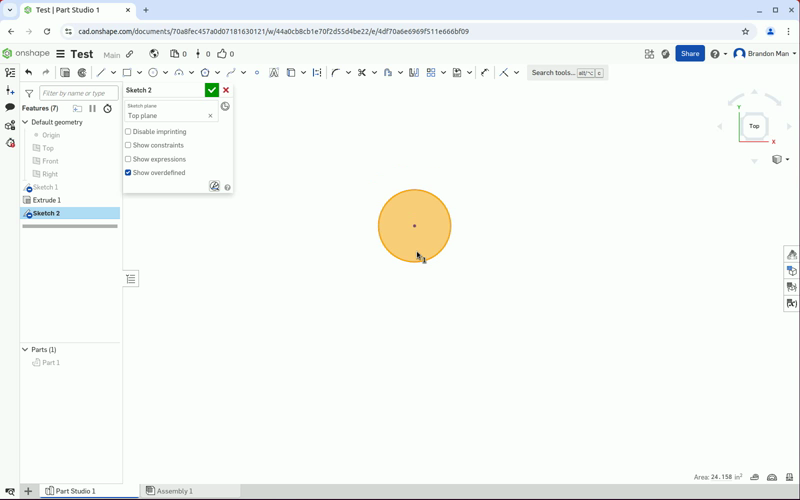
scroll(-6)
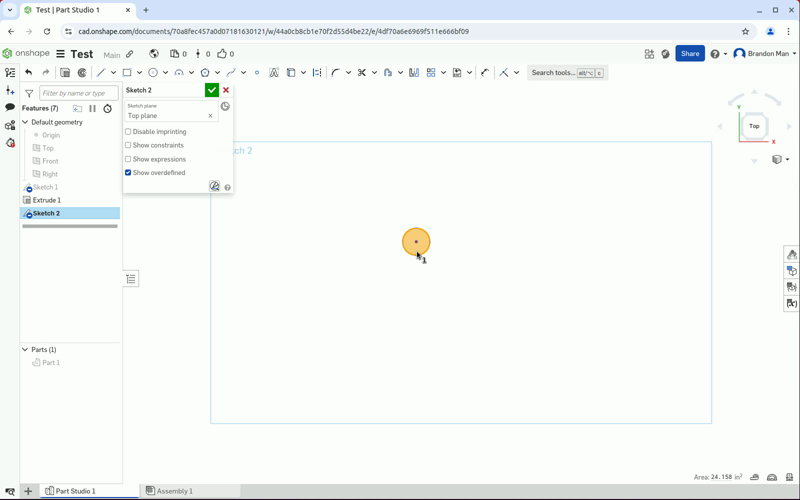
mouse_move(73, 352)
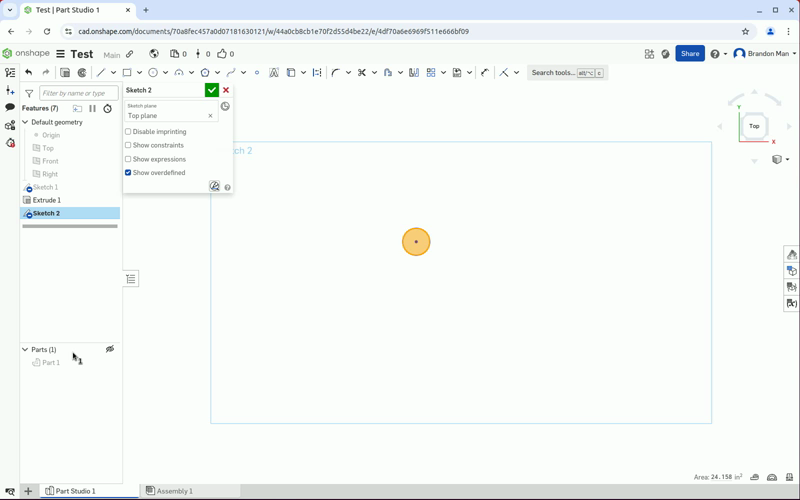
key(shift+y)
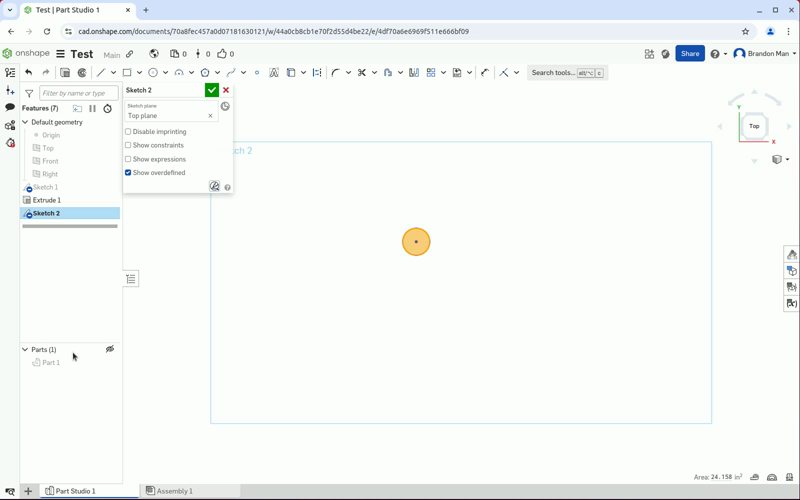
key(shift+e)
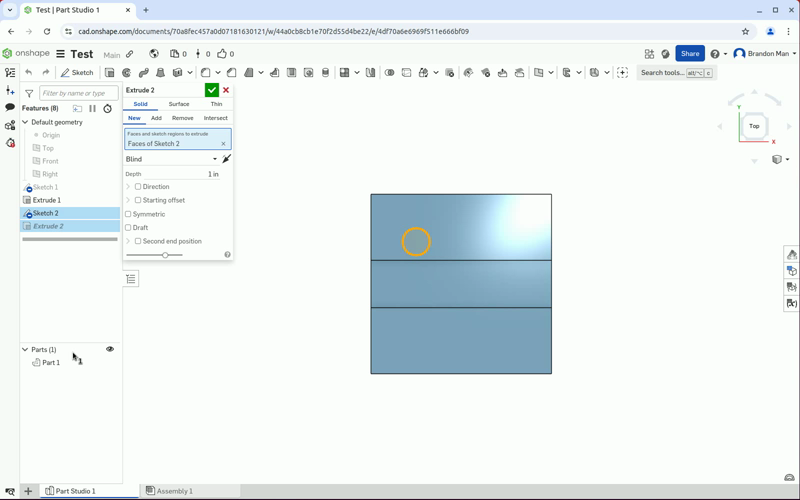
mouse_move(143, 106)
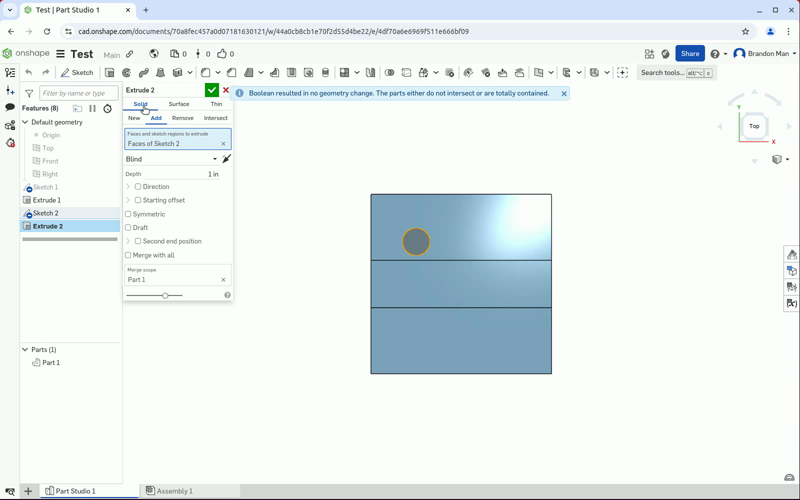
click(143, 106)
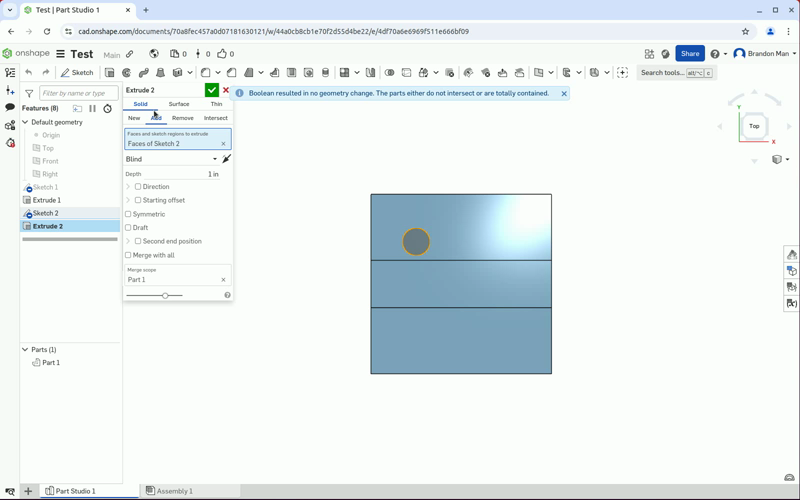
mouse_move(186, 120)
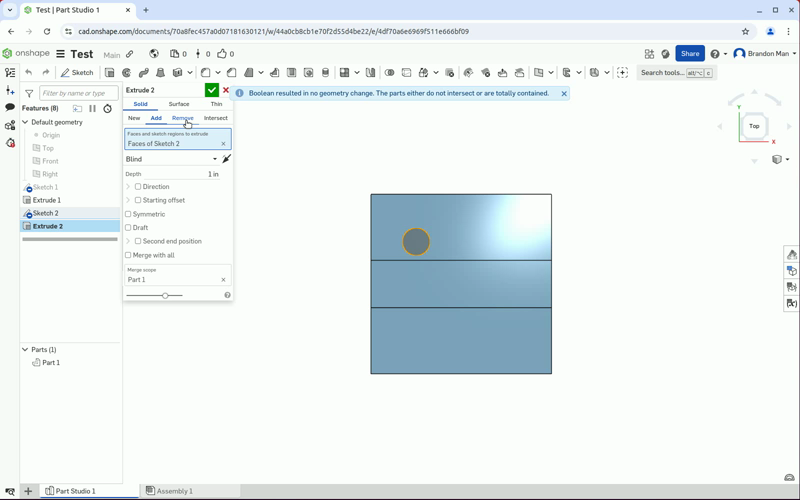
click(186, 120)
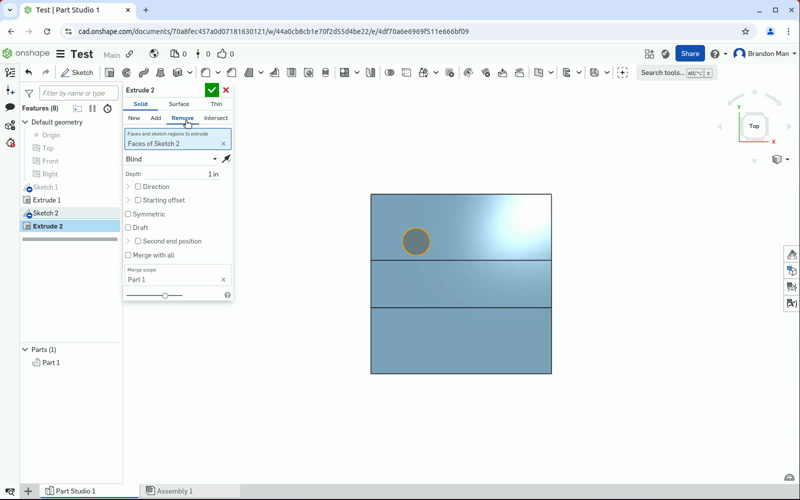
key(tab, 4)
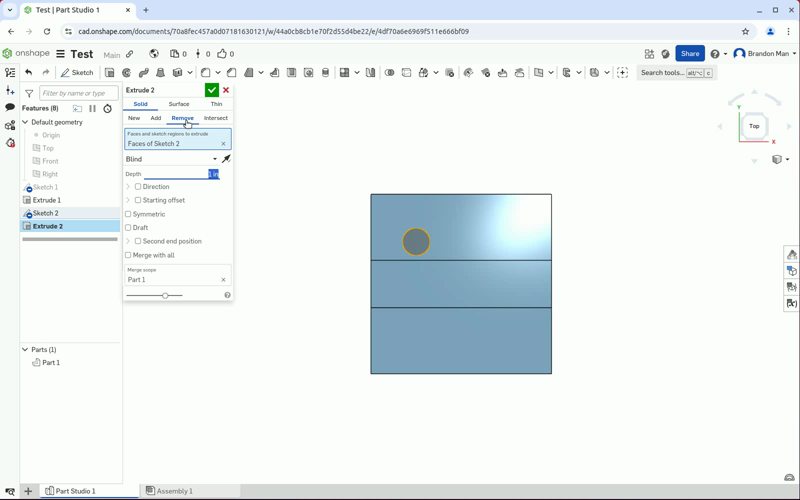
text(-61.14)
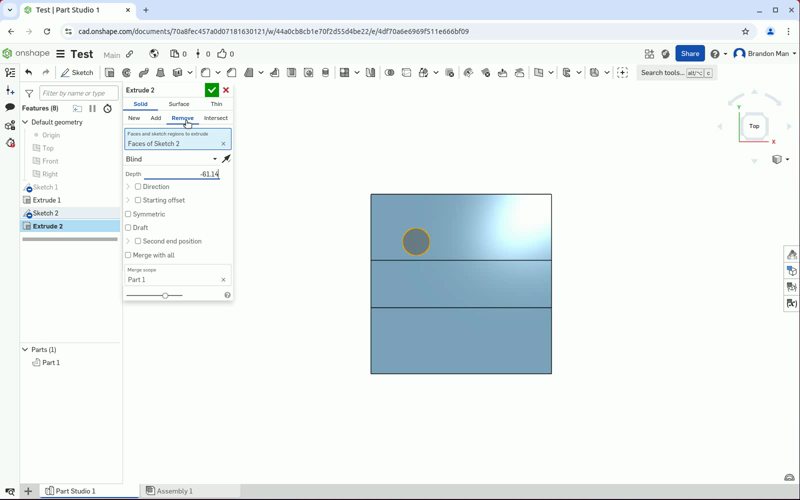
key(tab, 3)
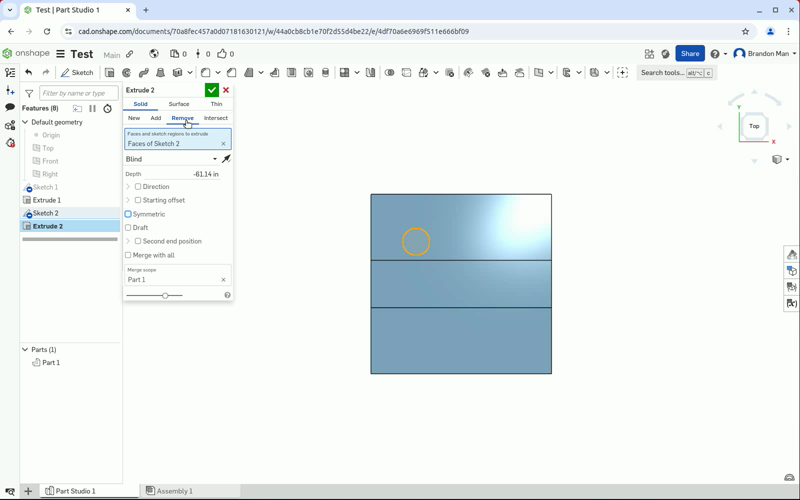
key(space)
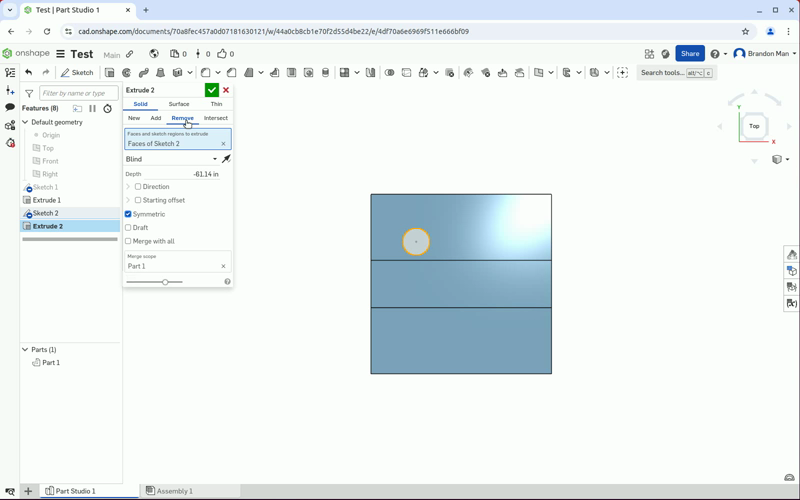
key(tab, 2)
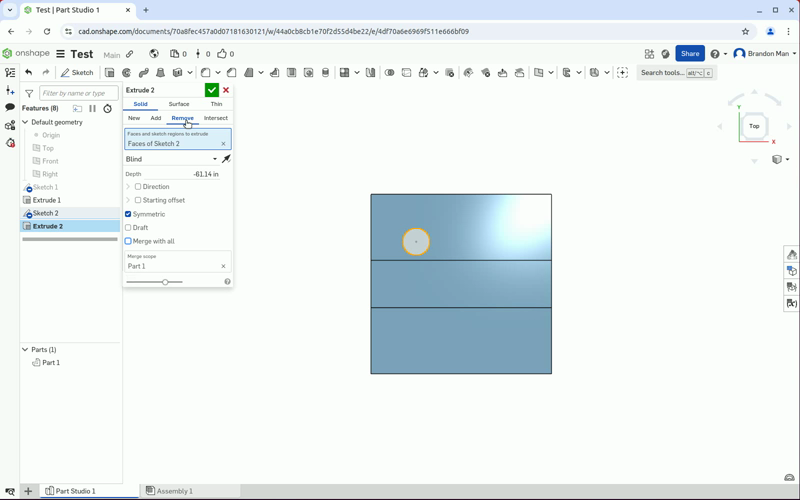
key(space)
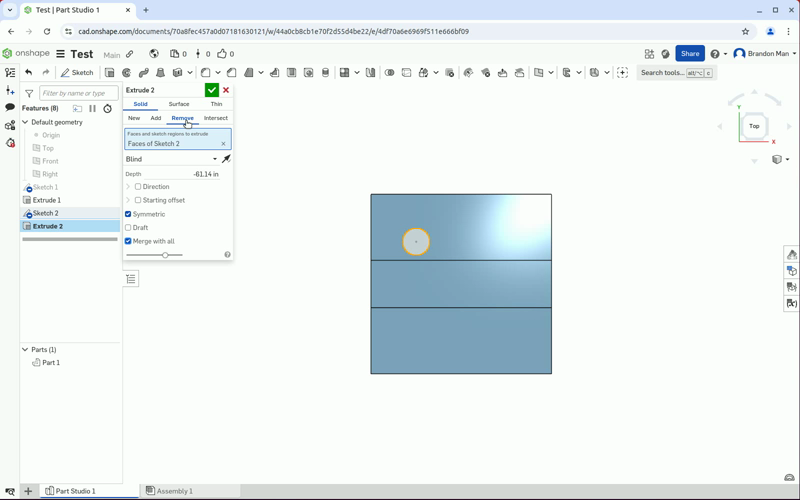
key(enter)
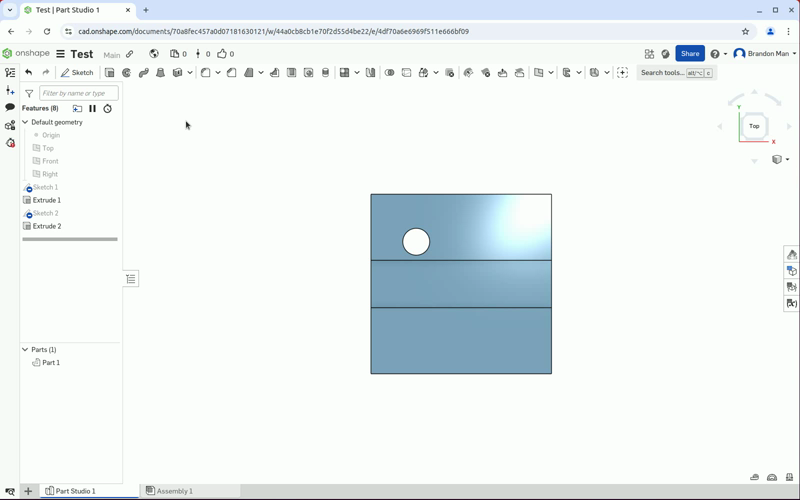
key(shift+h)
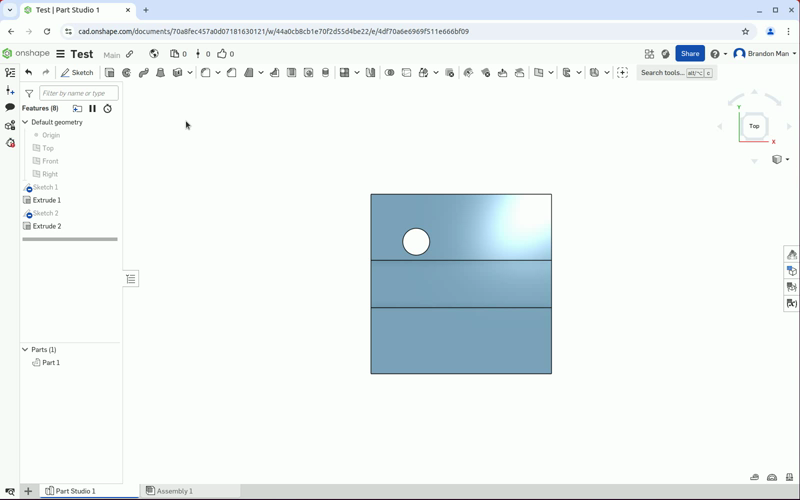
key(shift+h)
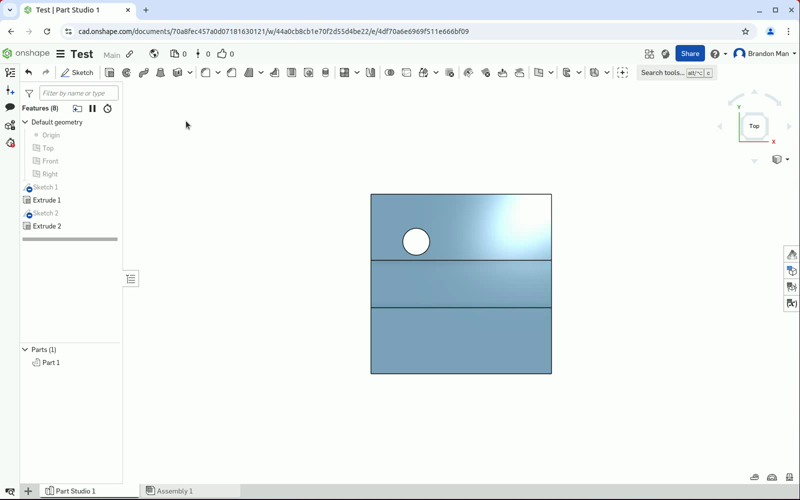
mouse_move(73, 189)
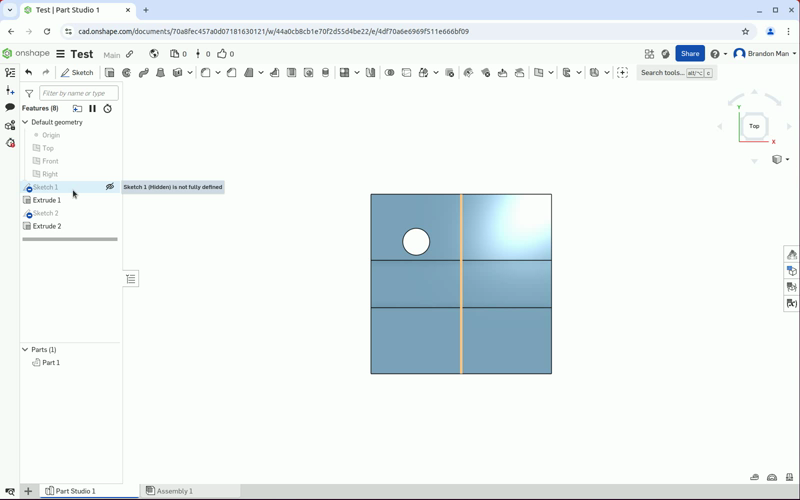
click(73, 189)
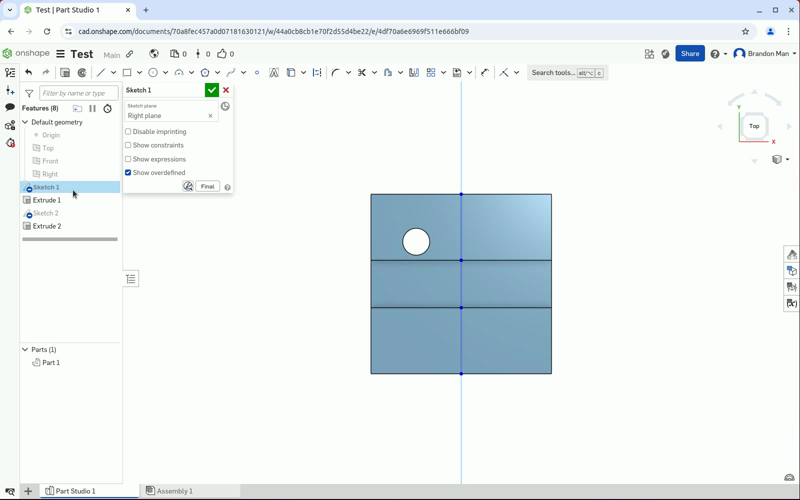
mouse_move(229, 92)
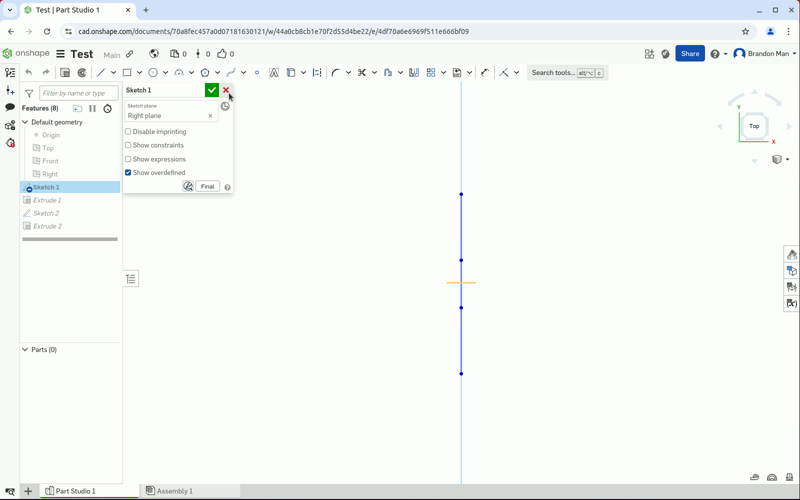
click(229, 92)
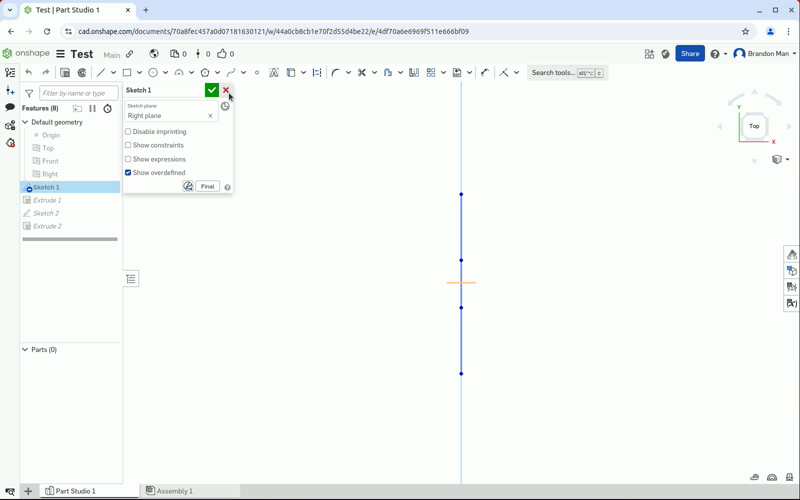
key(shift+s)
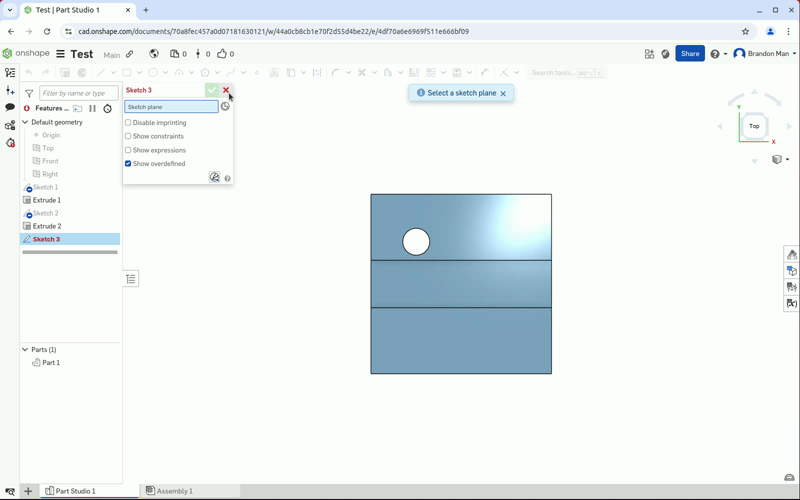
mouse_move(73, 150)
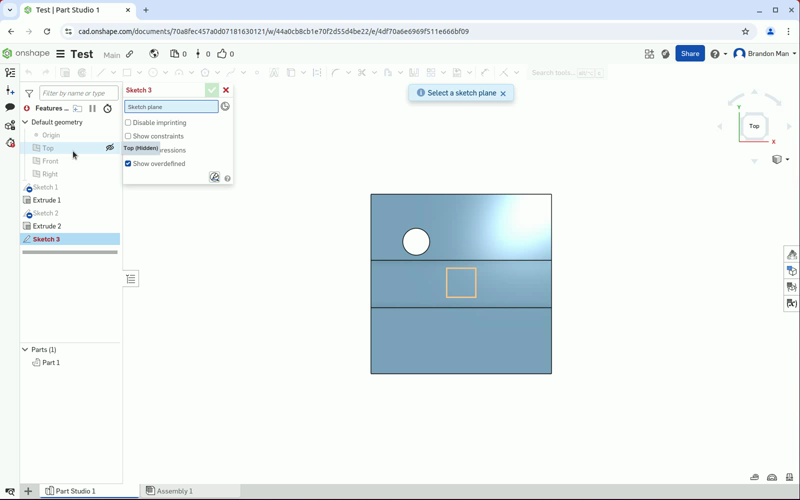
click(73, 150)
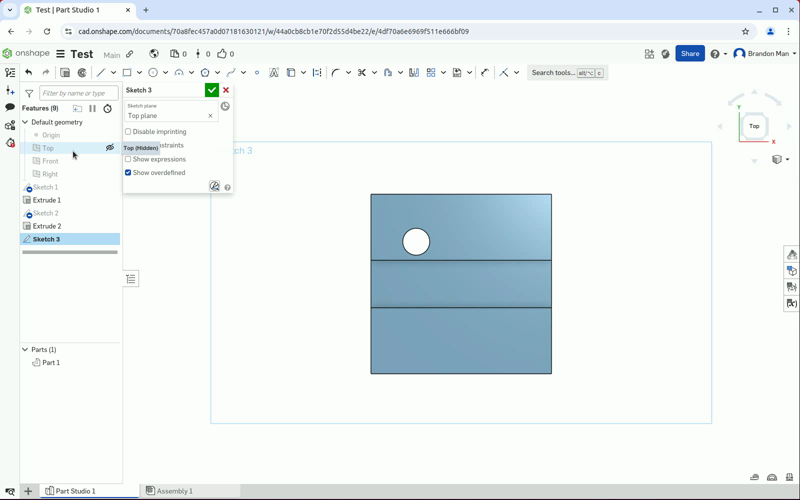
mouse_move(73, 352)
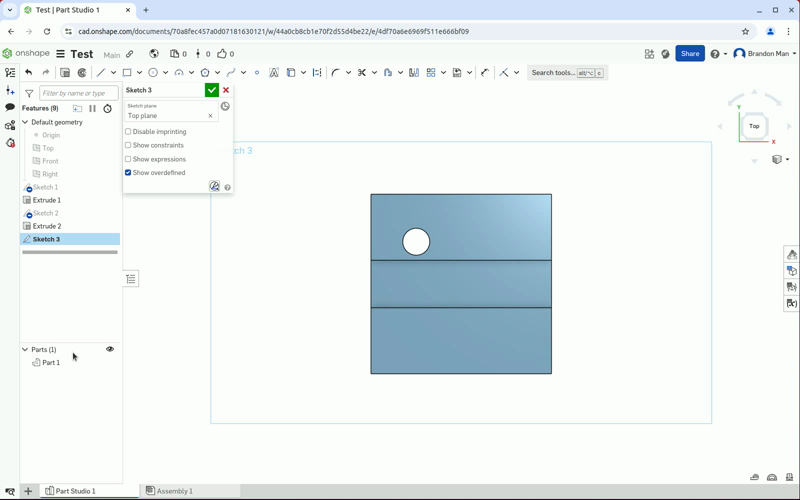
key(y)
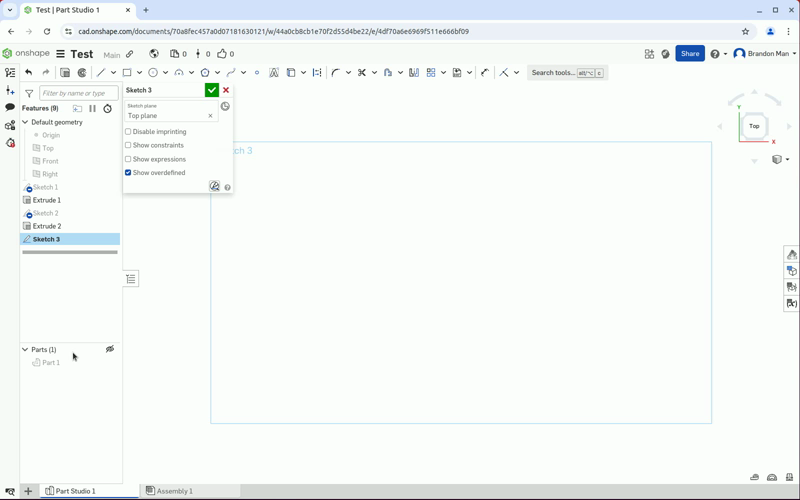
key(c)
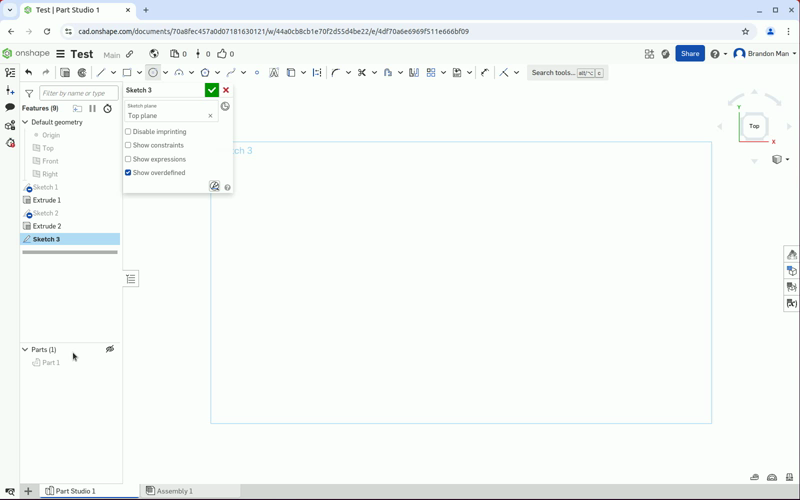
key_down(shift)
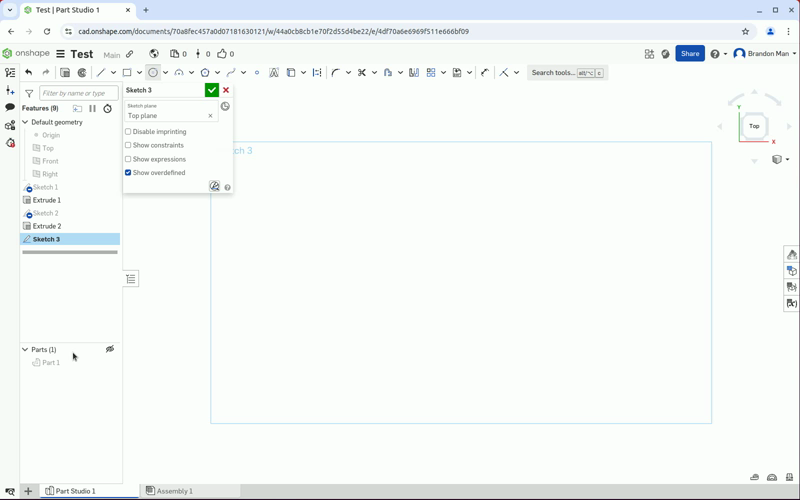
mouse_move(506, 241)
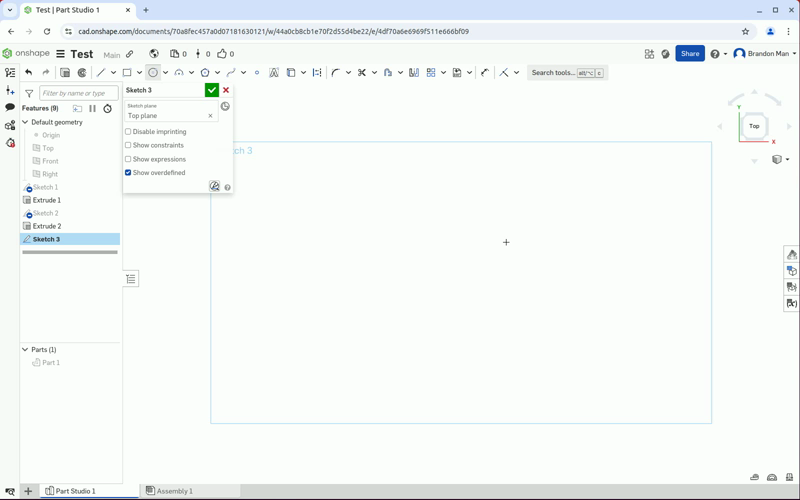
click(506, 241)
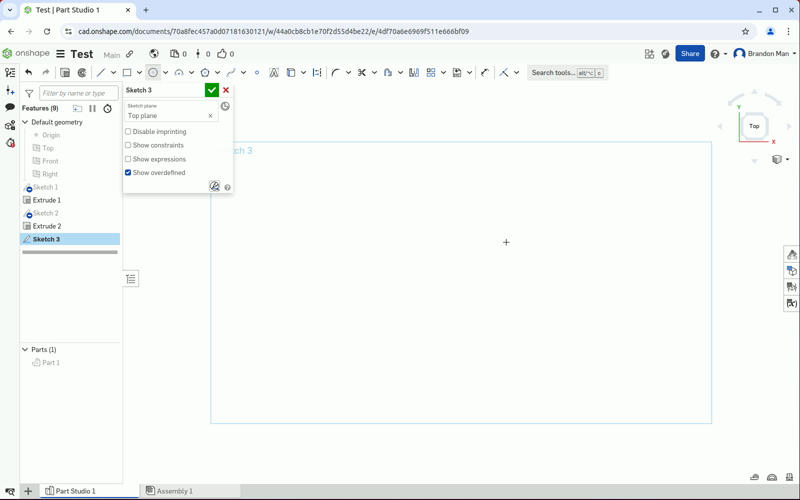
key_up(shift)
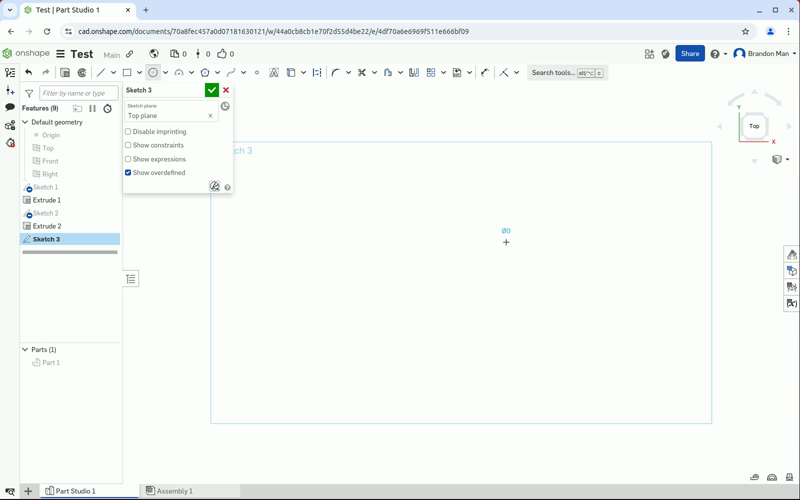
mouse_move(520, 241)
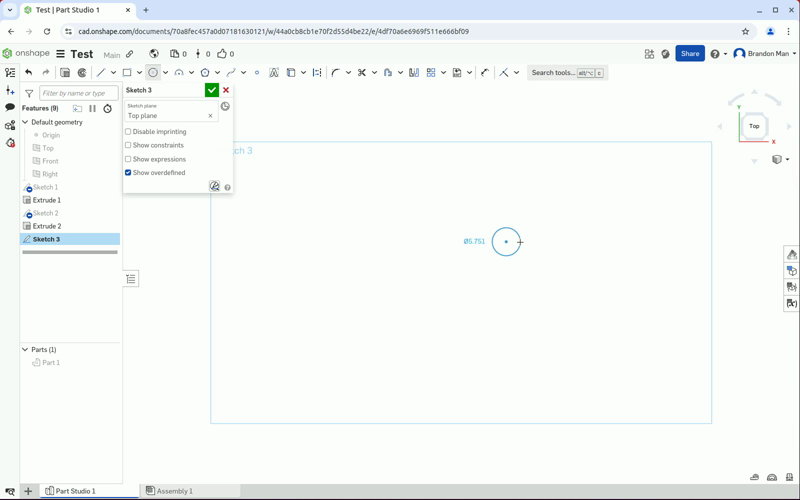
click(520, 241)
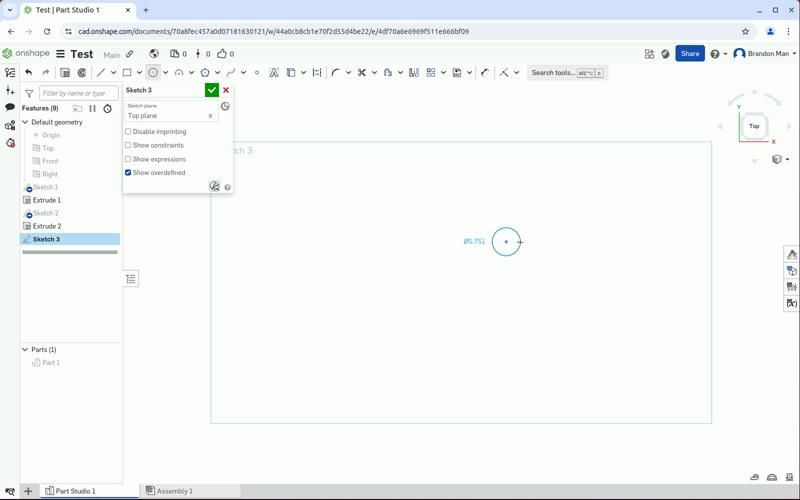
key(esc)
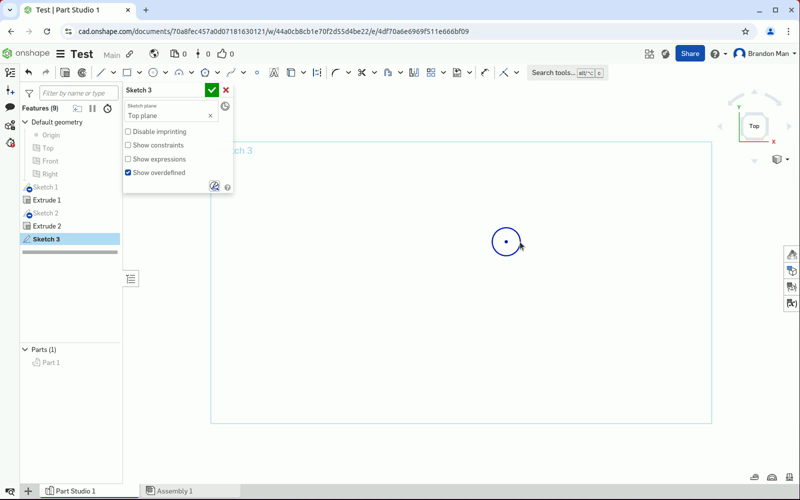
mouse_move(513, 236)
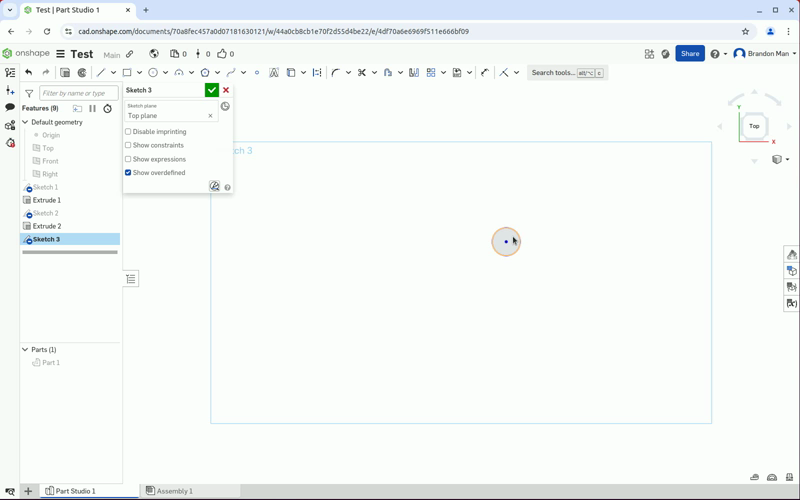
scroll(6)
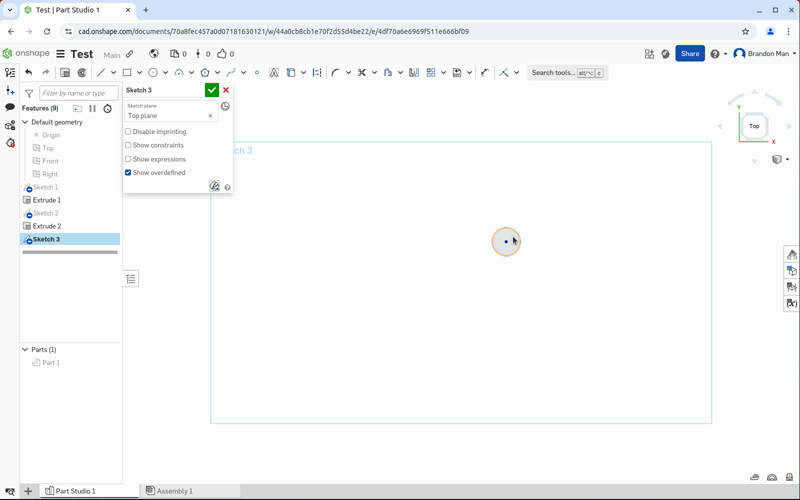
scroll(6)
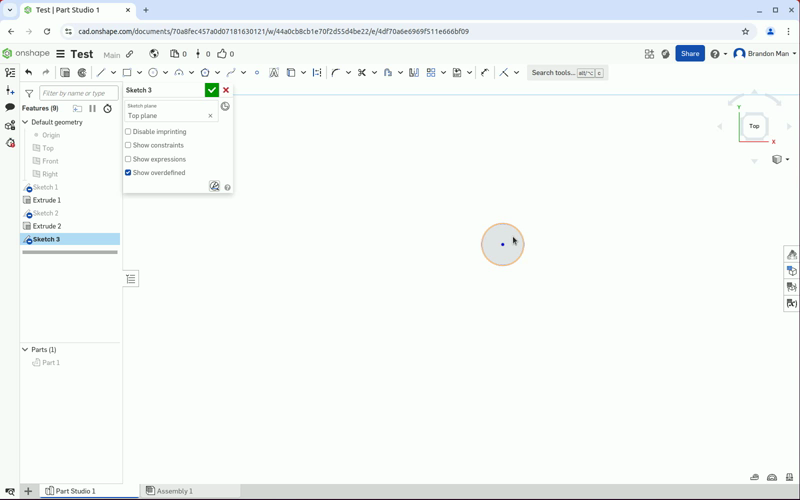
scroll(6)
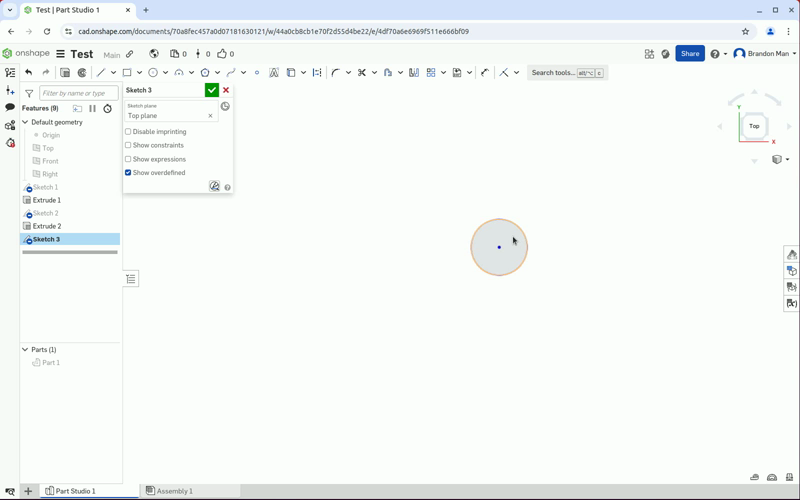
scroll(6)
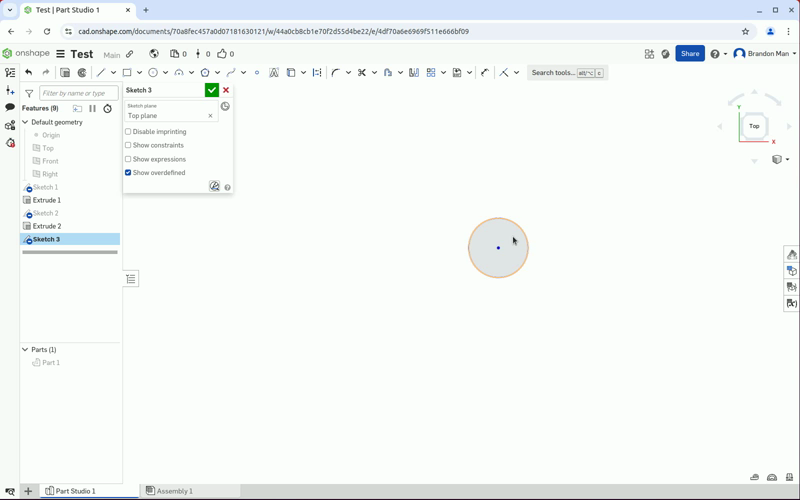
scroll(6)
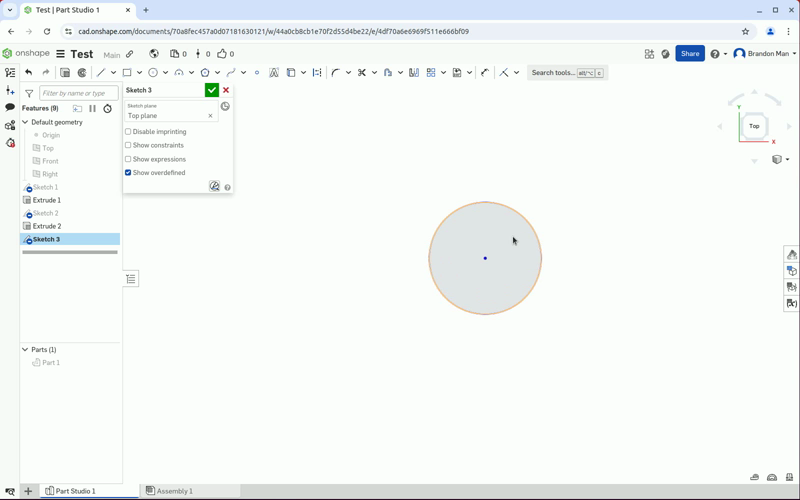
scroll(6)
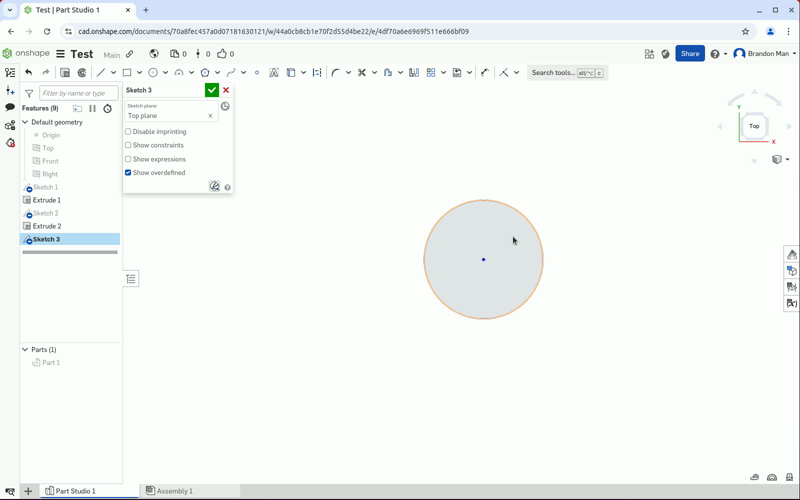
scroll(6)
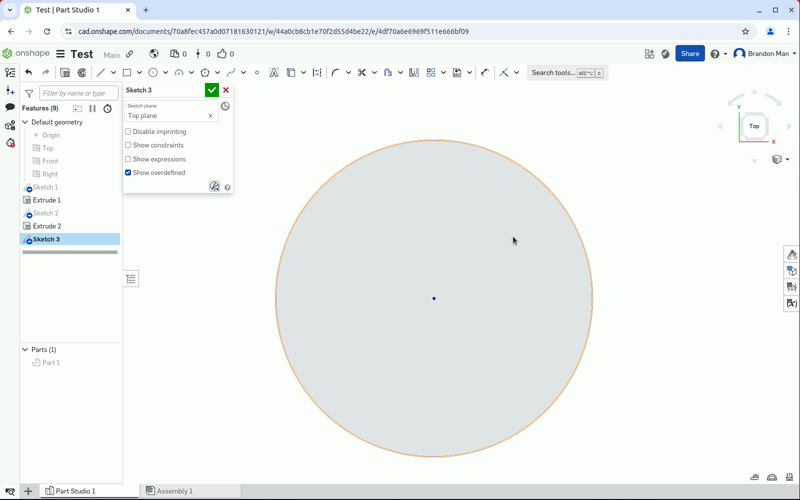
click(513, 236)
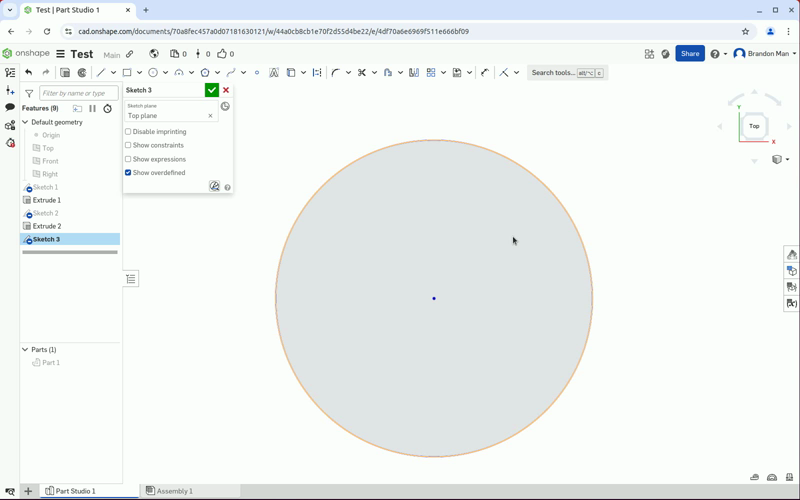
scroll(-6)
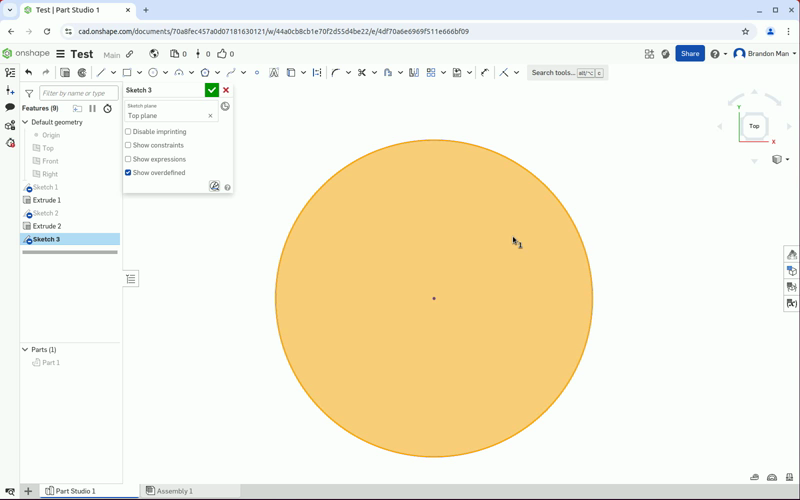
scroll(-6)
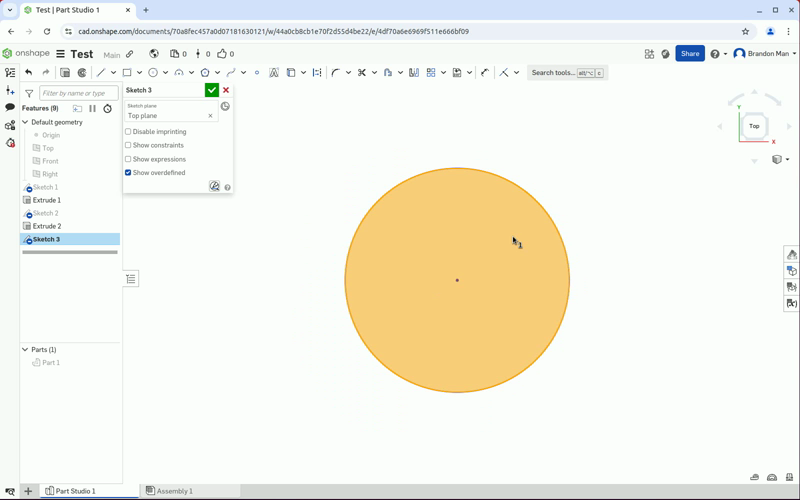
scroll(-6)
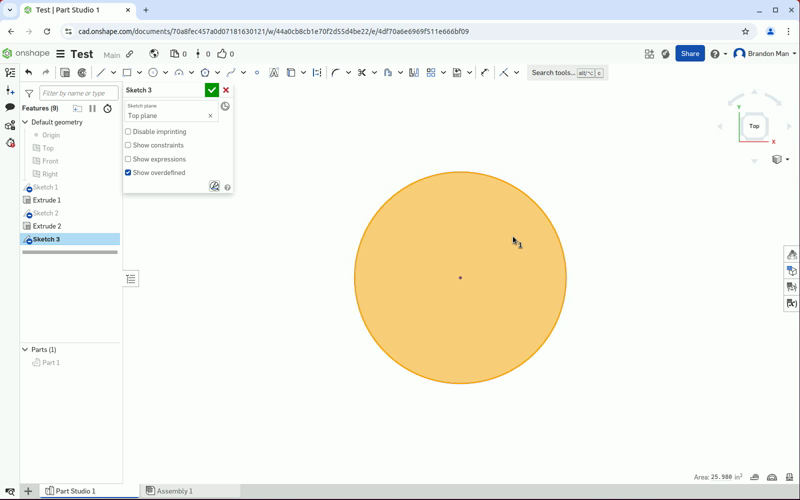
scroll(-6)
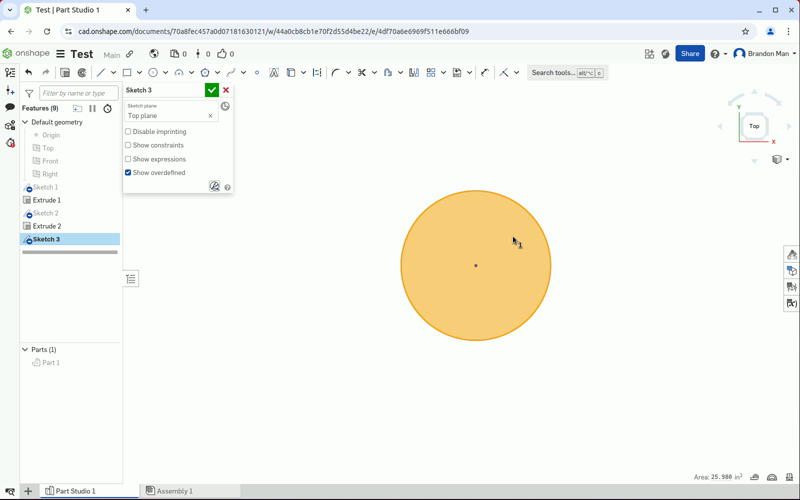
scroll(-6)
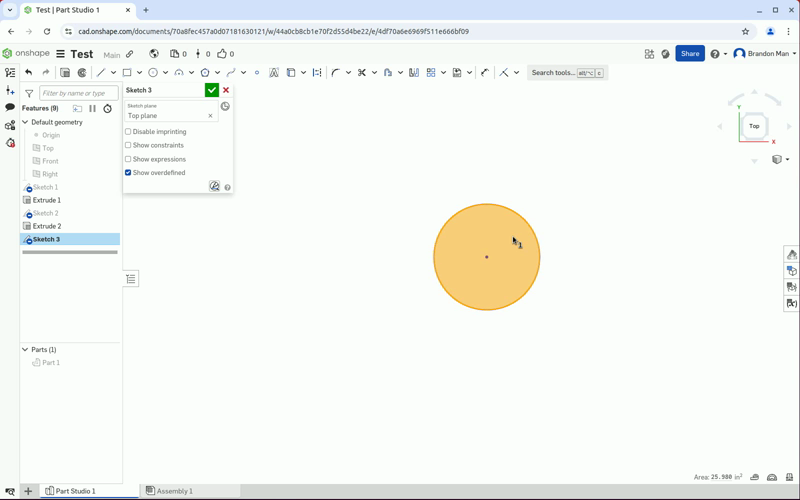
scroll(-6)
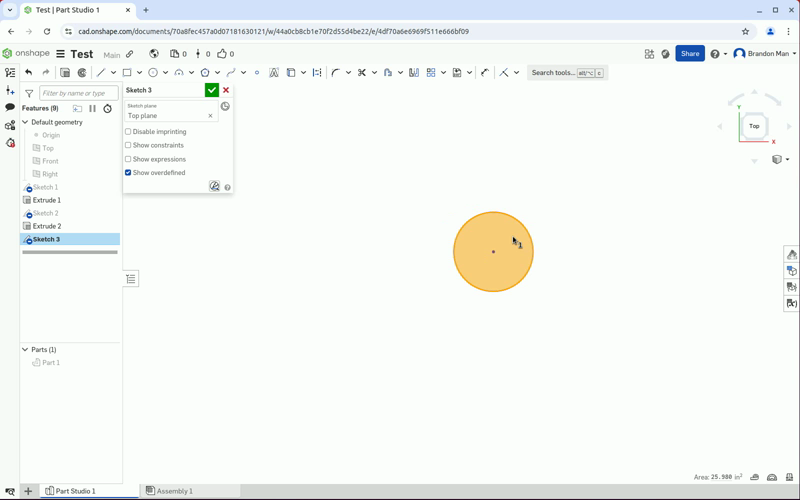
scroll(-6)
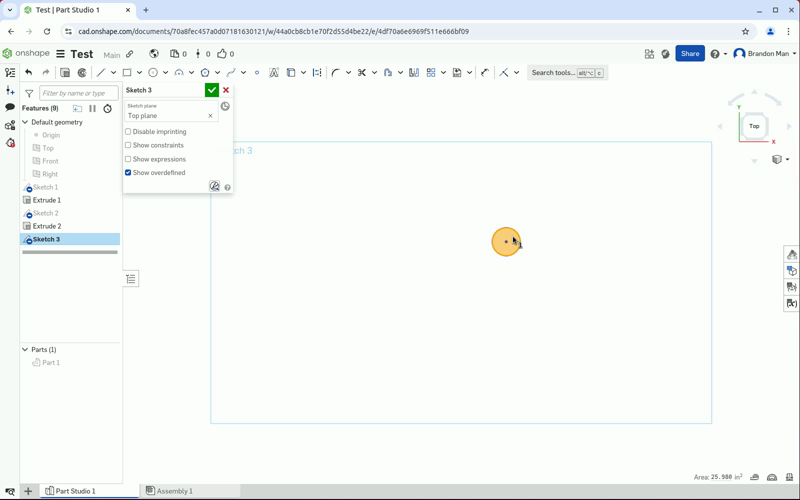
mouse_move(73, 352)
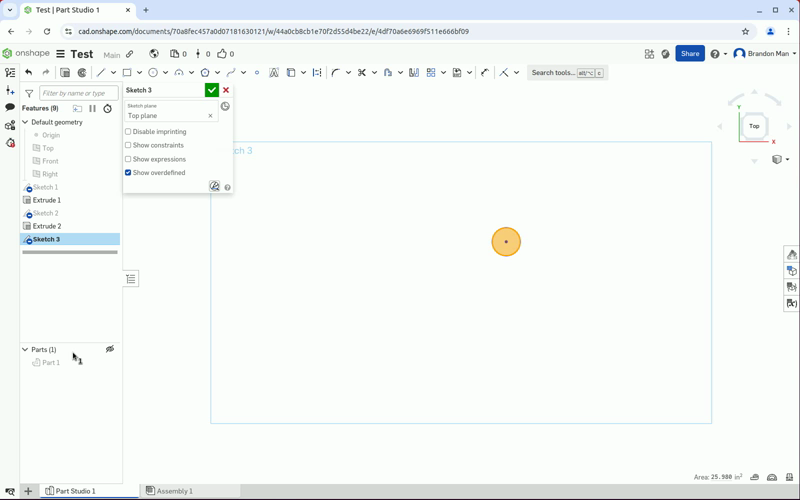
key(shift+y)
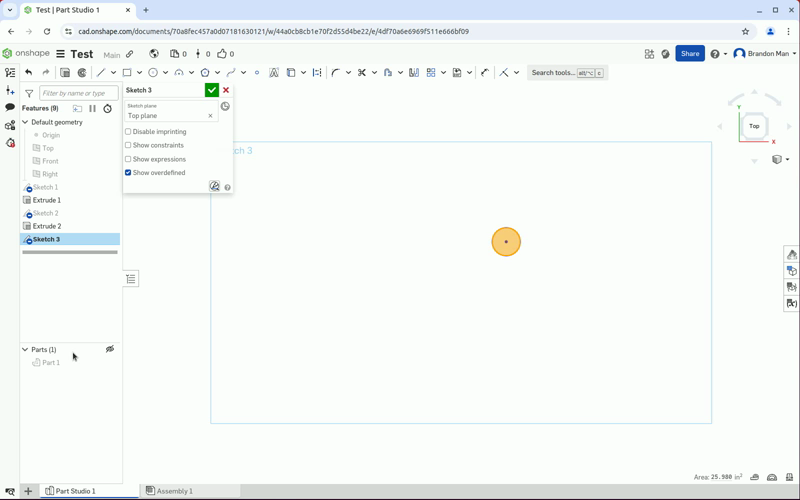
key(shift+e)
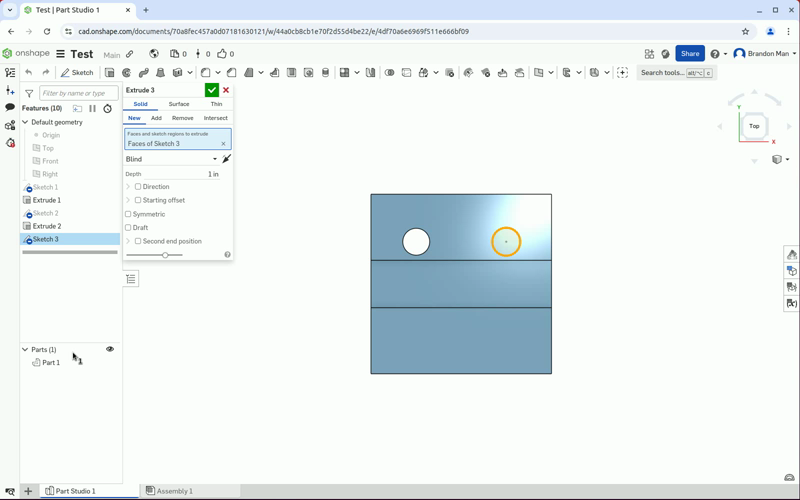
mouse_move(143, 106)
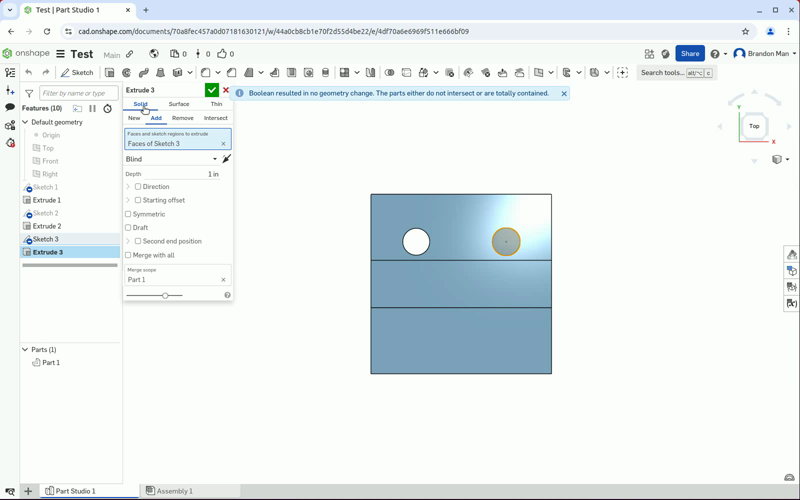
click(143, 106)
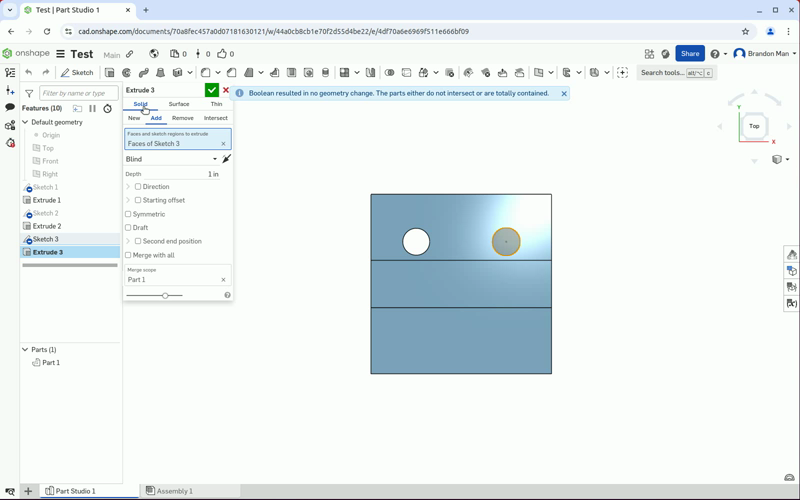
mouse_move(186, 120)
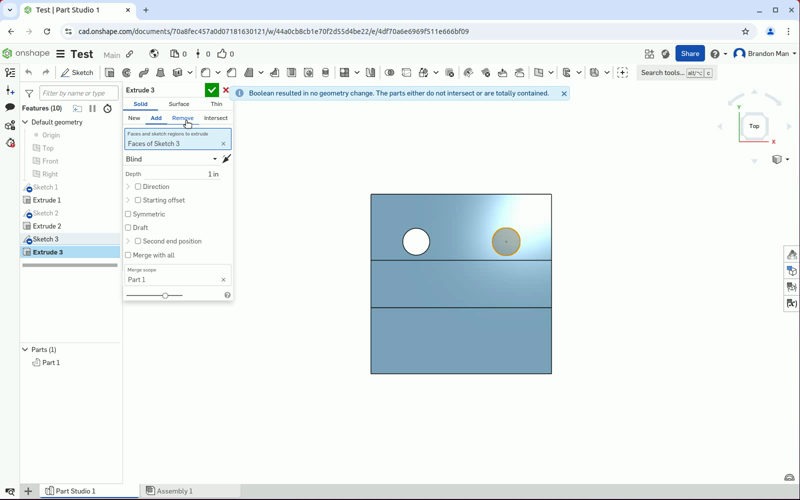
click(186, 120)
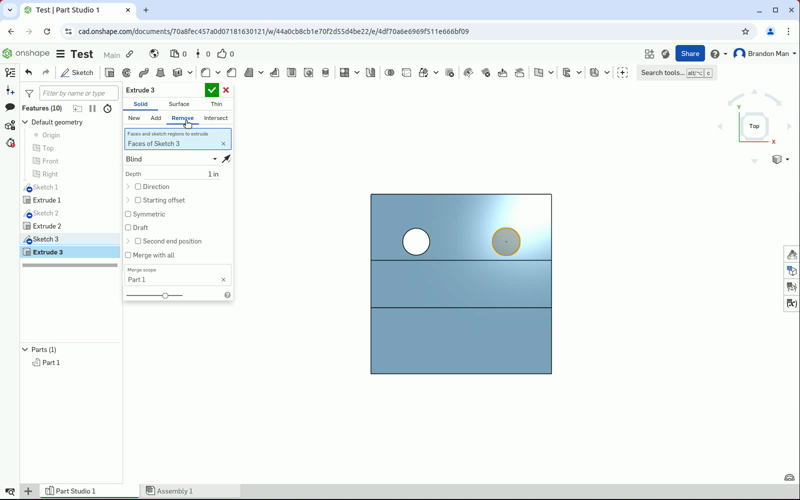
key(tab, 4)
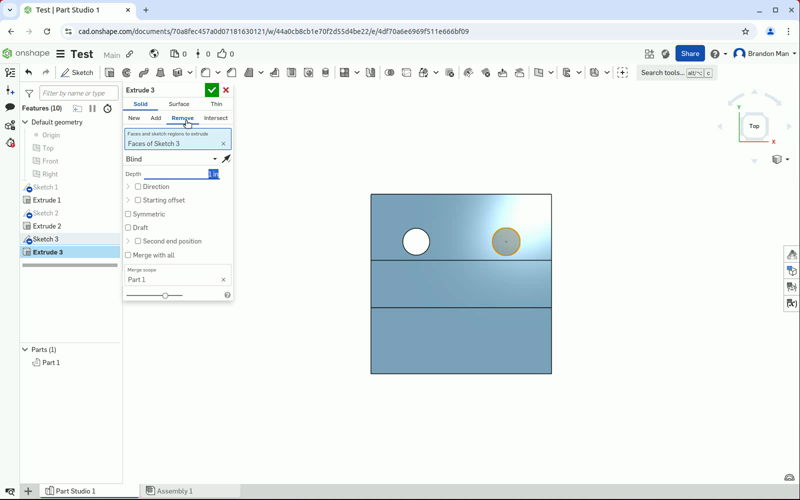
text(-61.14)
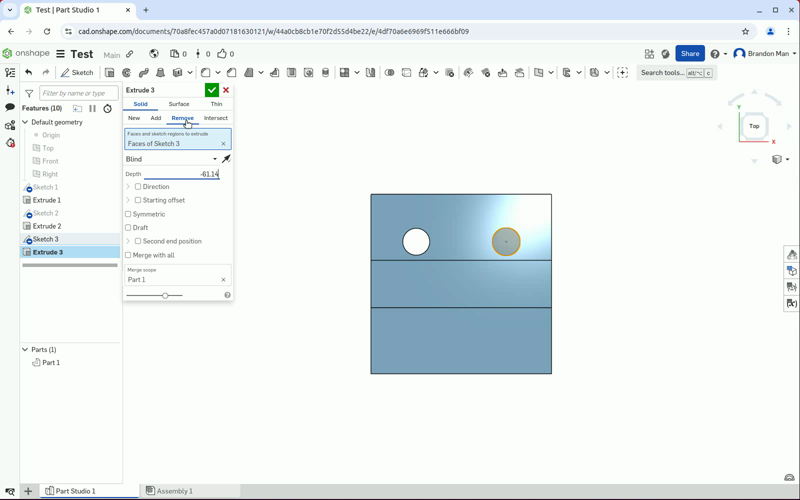
key(tab, 3)
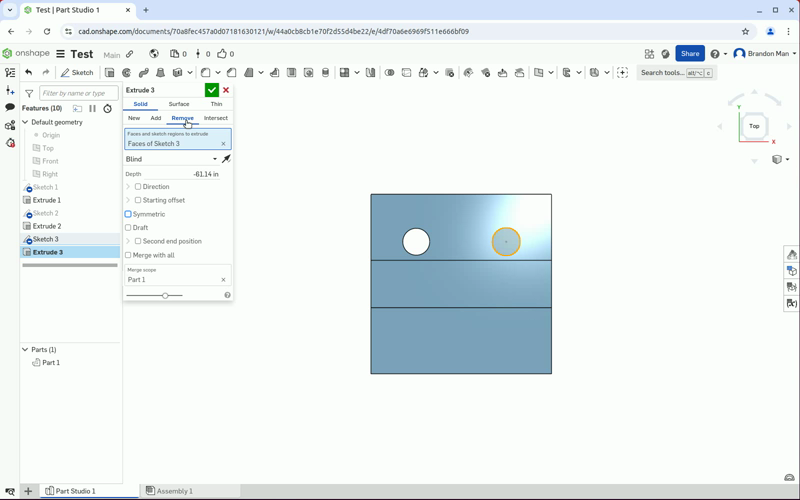
key(space)
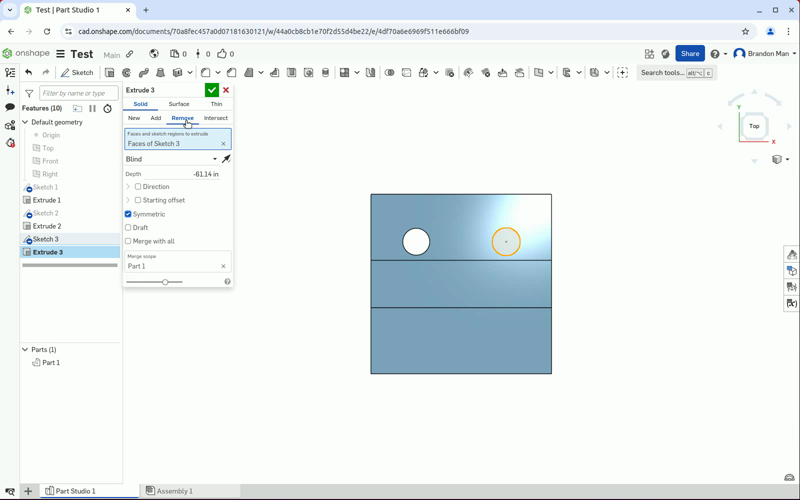
key(tab, 2)
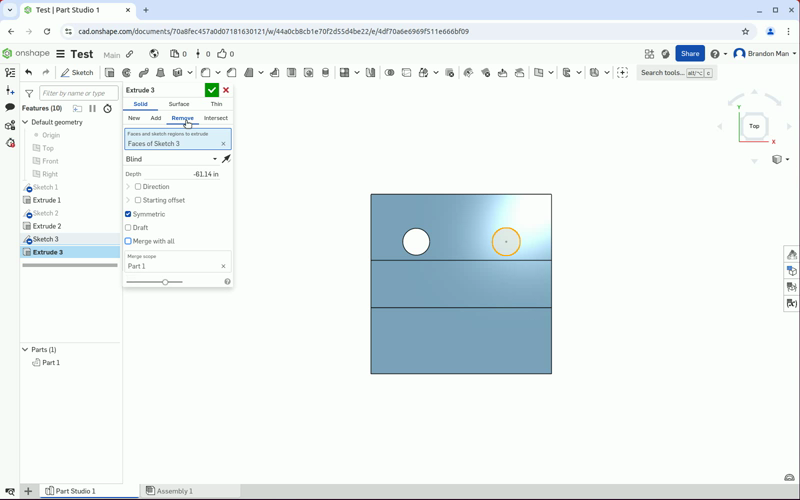
key(space)
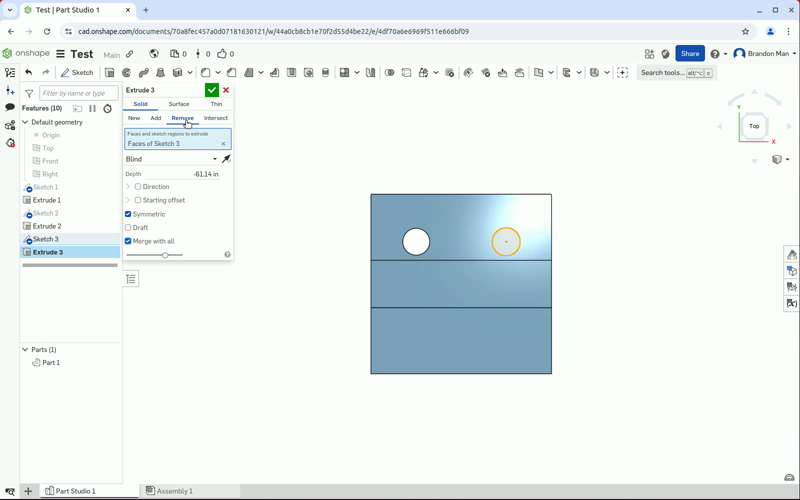
key(enter)
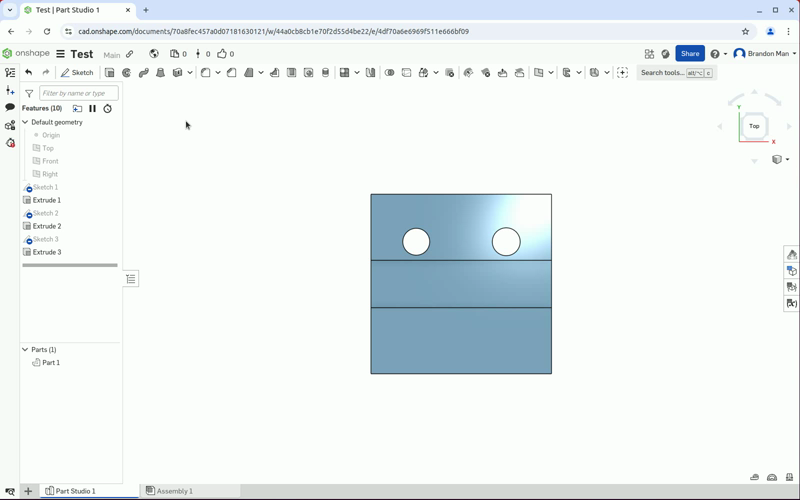
key(shift+h)
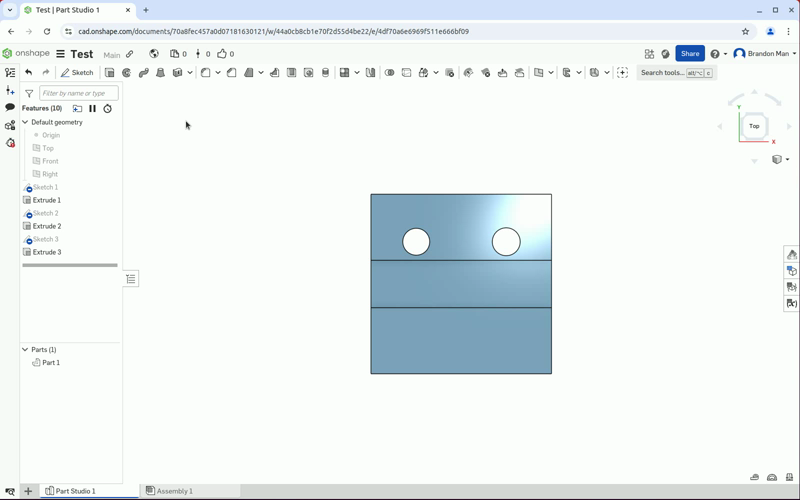
key(shift+h)
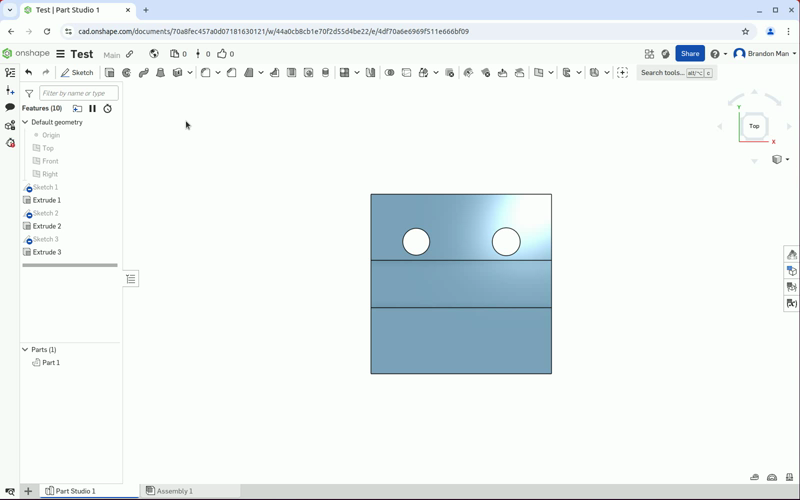
mouse_move(73, 189)
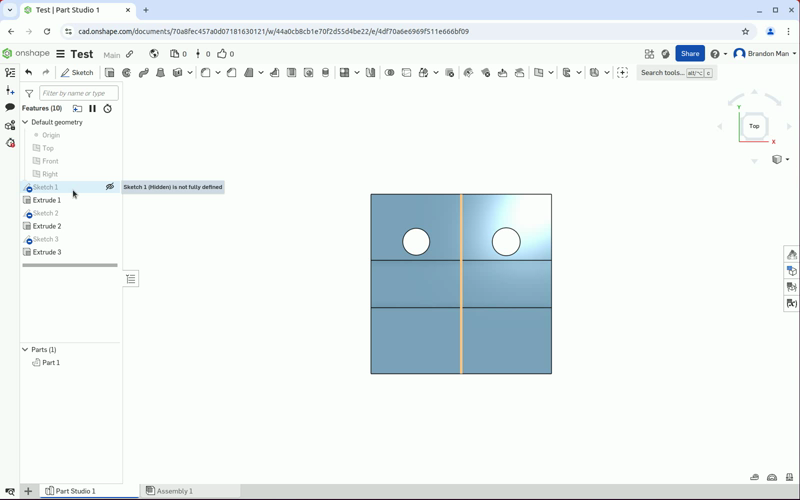
click(73, 189)
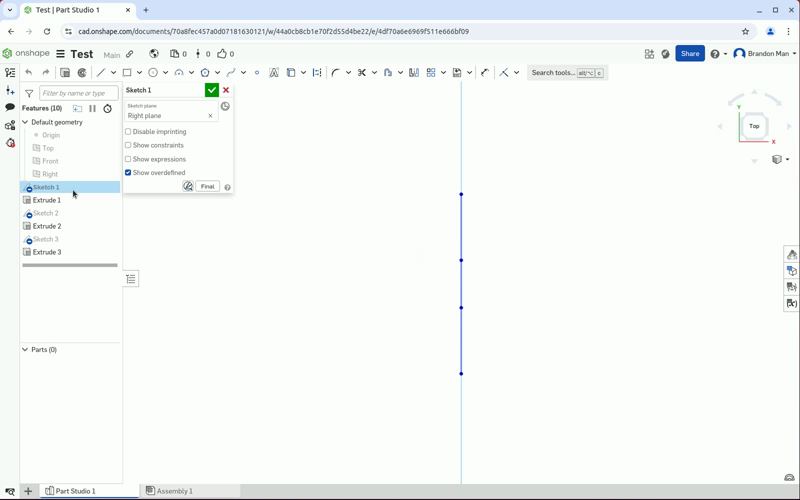
mouse_move(229, 92)
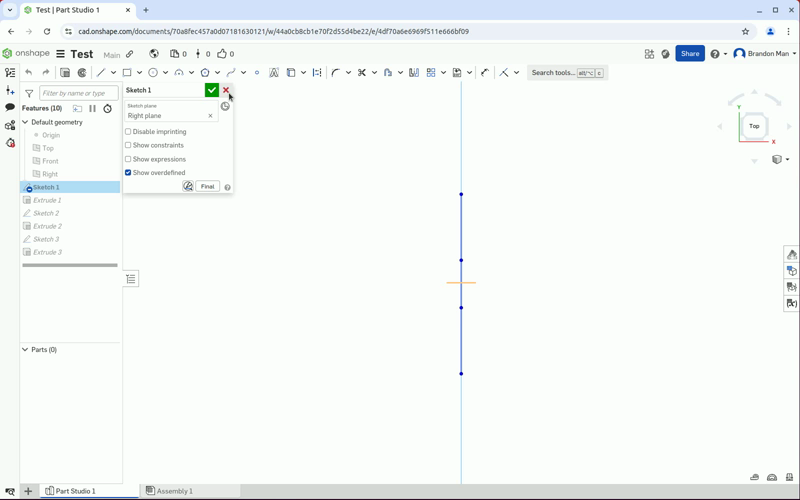
click(229, 92)
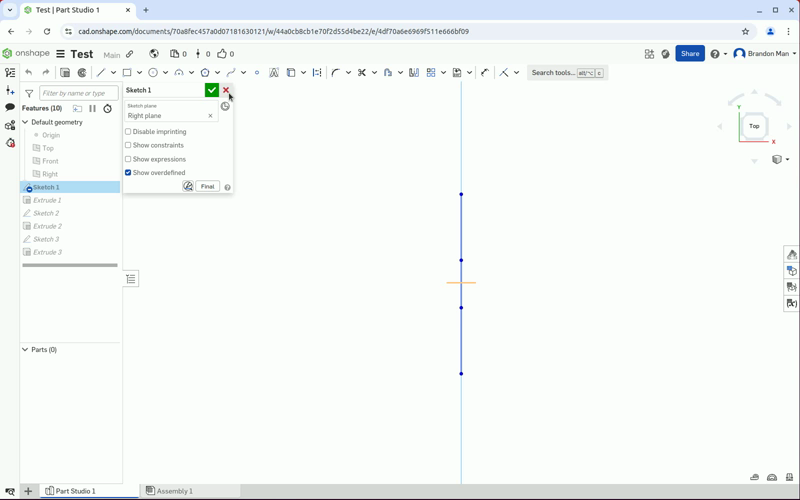
key(shift+s)
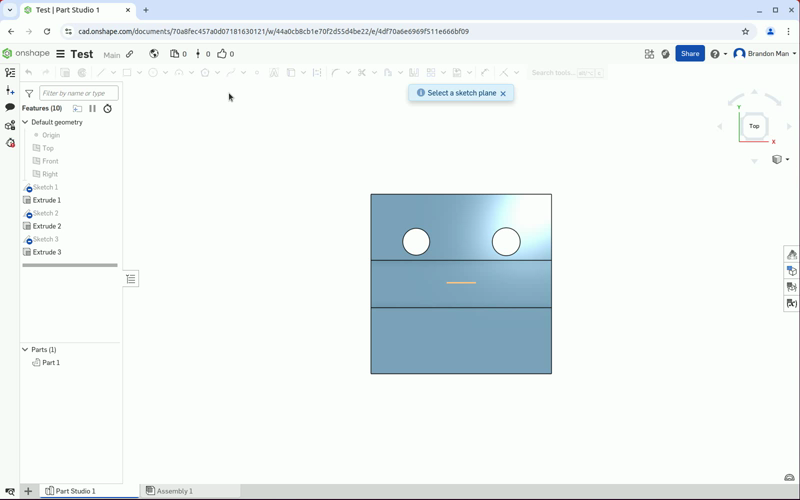
mouse_move(73, 150)
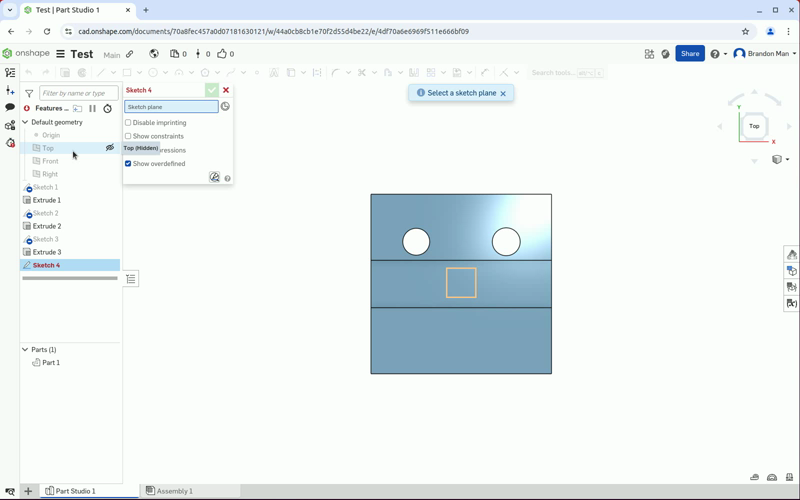
click(73, 150)
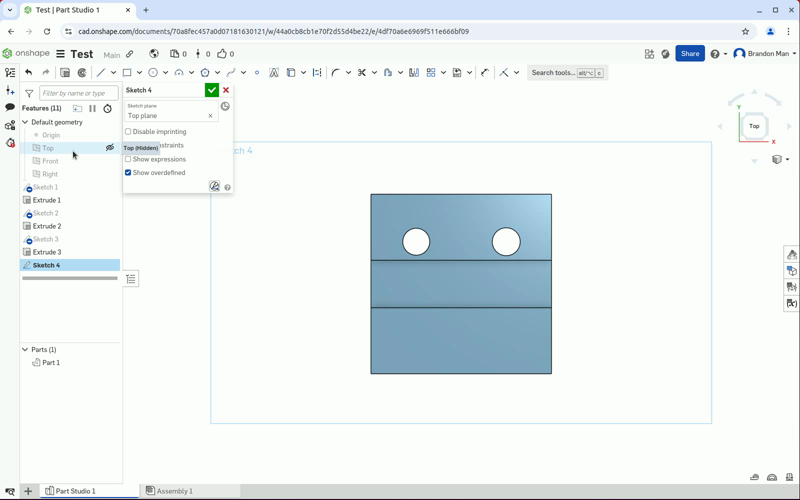
mouse_move(73, 352)
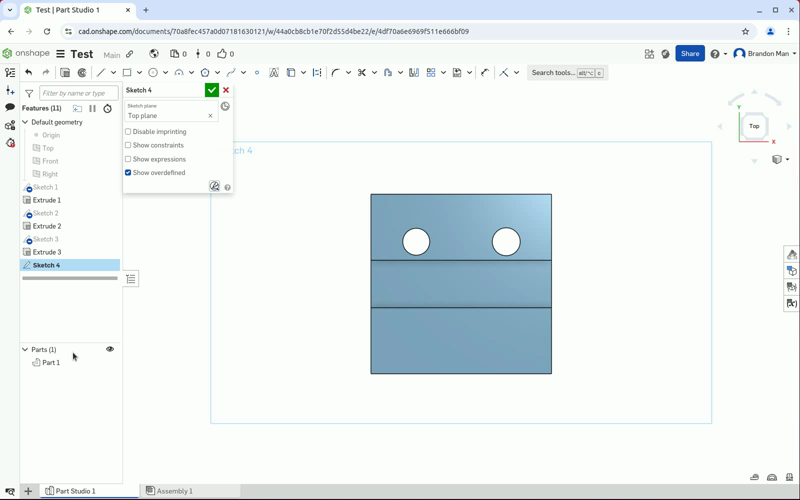
key(y)
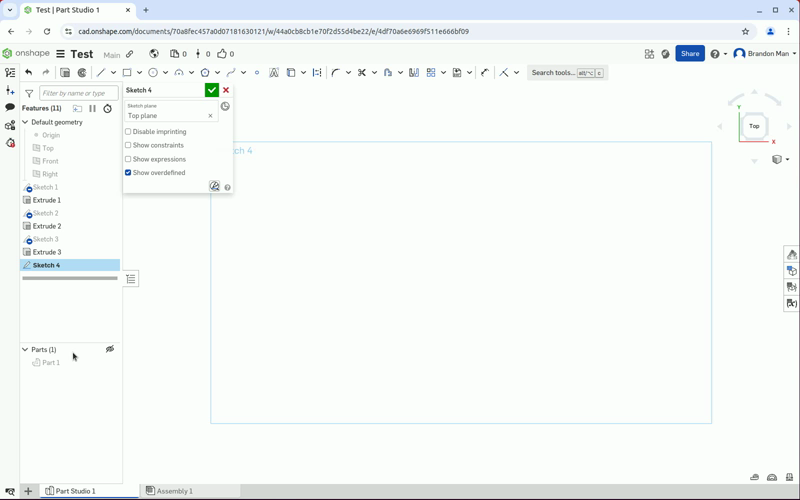
key(c)
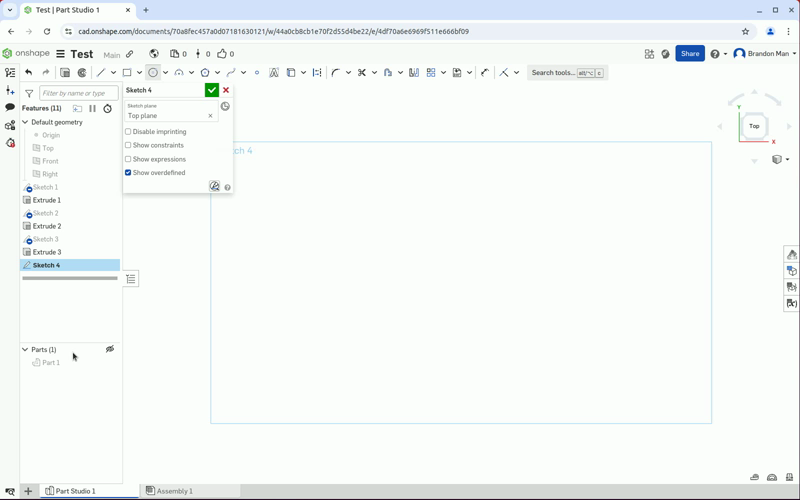
key_down(shift)
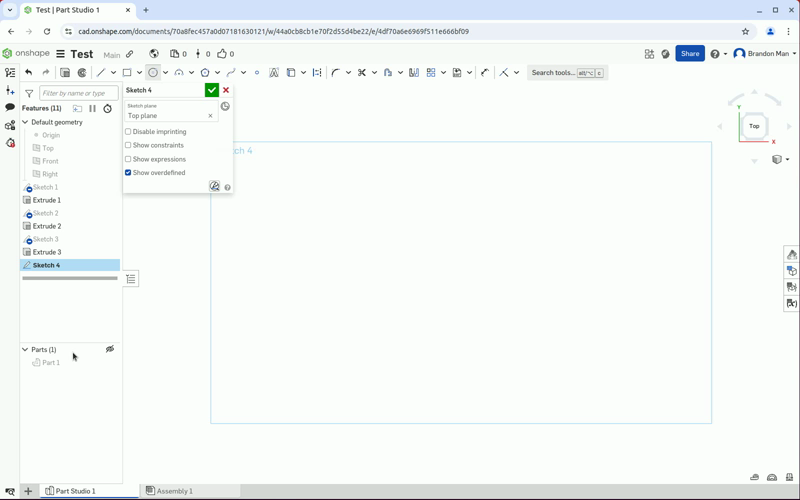
mouse_move(416, 324)
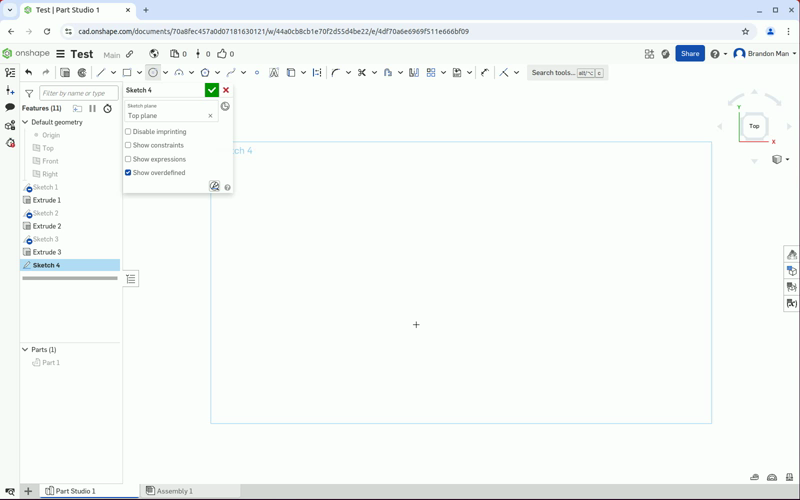
click(416, 324)
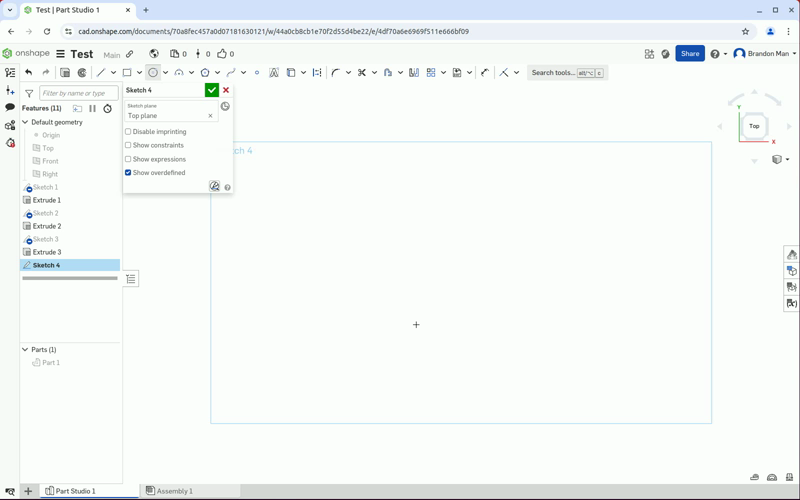
key_up(shift)
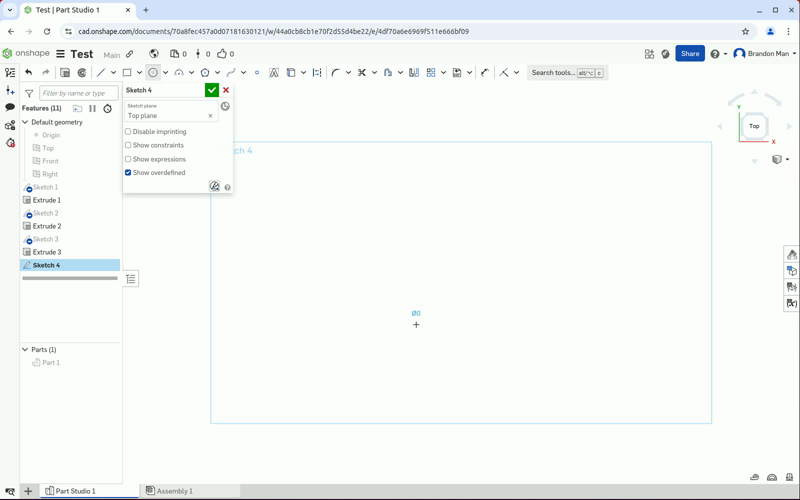
mouse_move(429, 324)
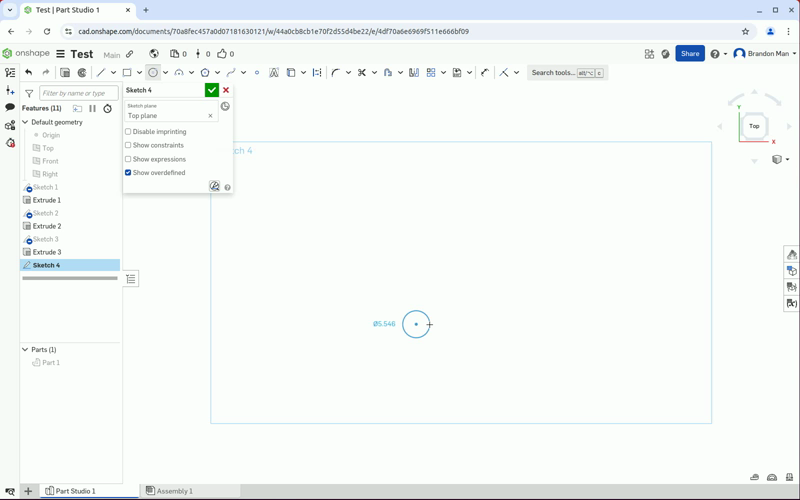
click(429, 324)
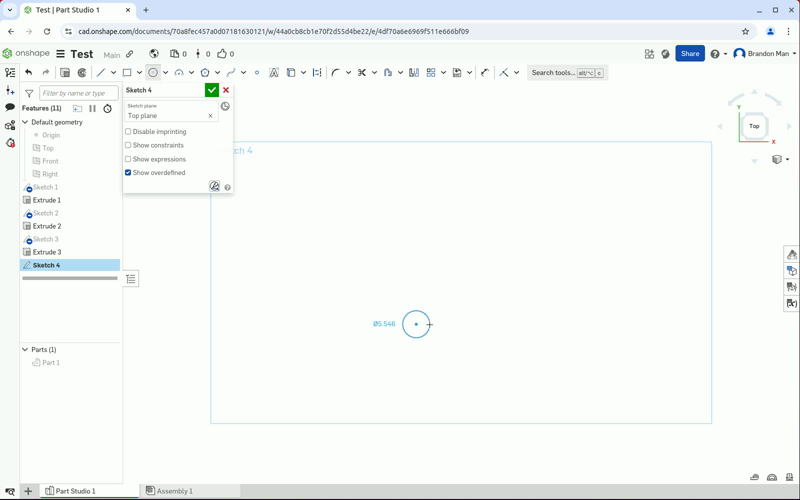
key(esc)
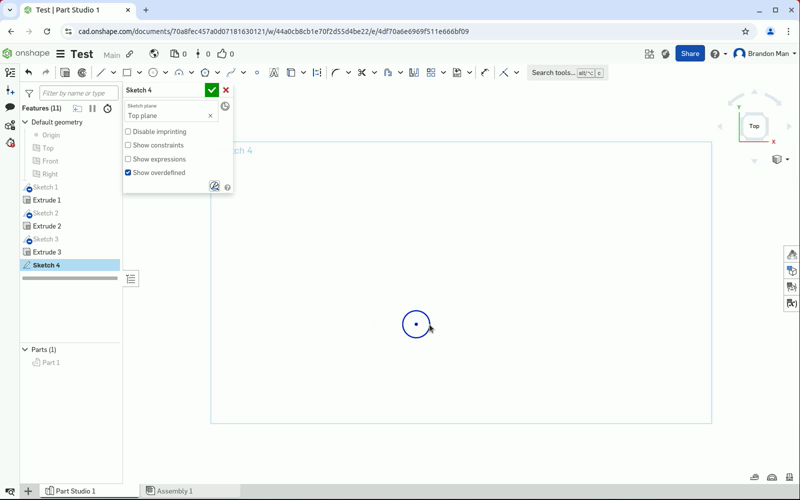
mouse_move(408, 330)
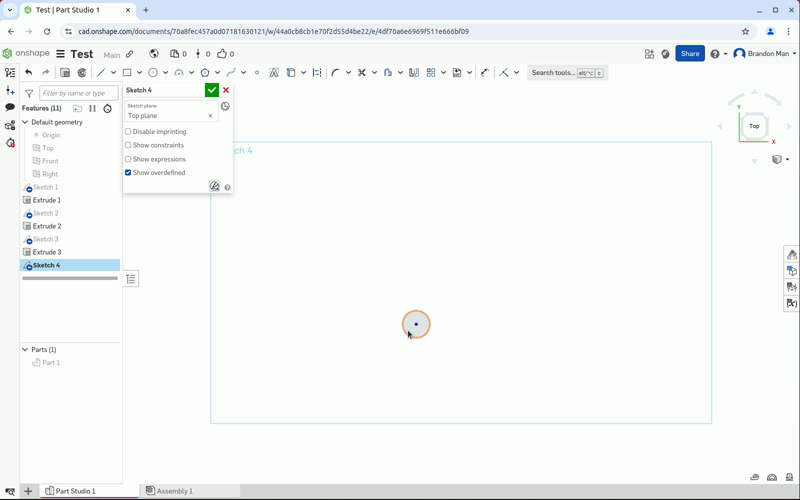
scroll(6)
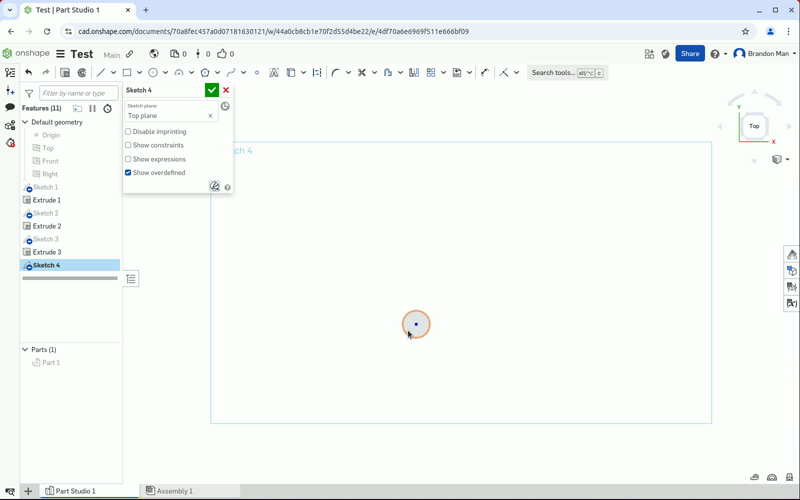
scroll(6)
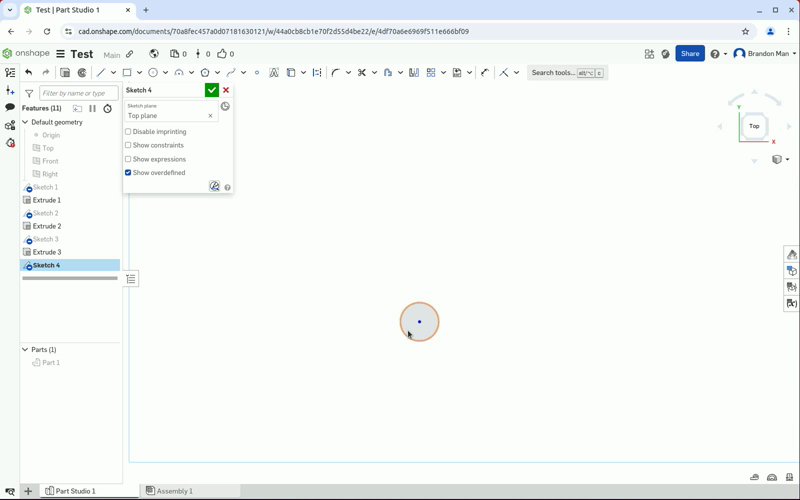
scroll(6)
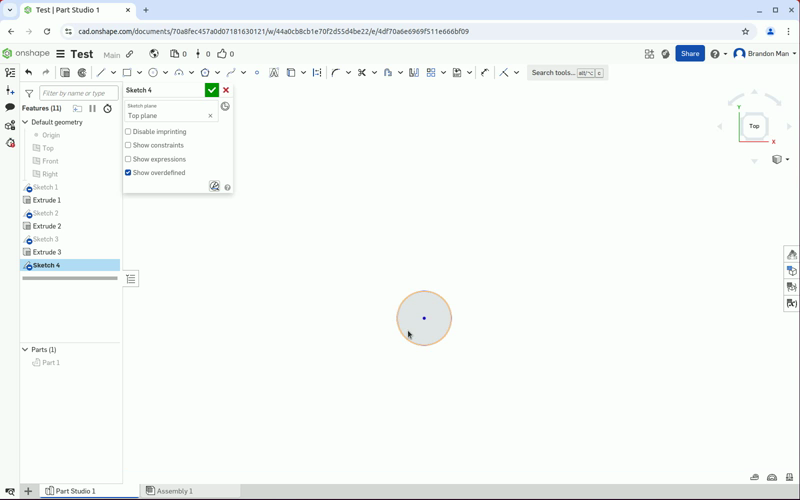
scroll(6)
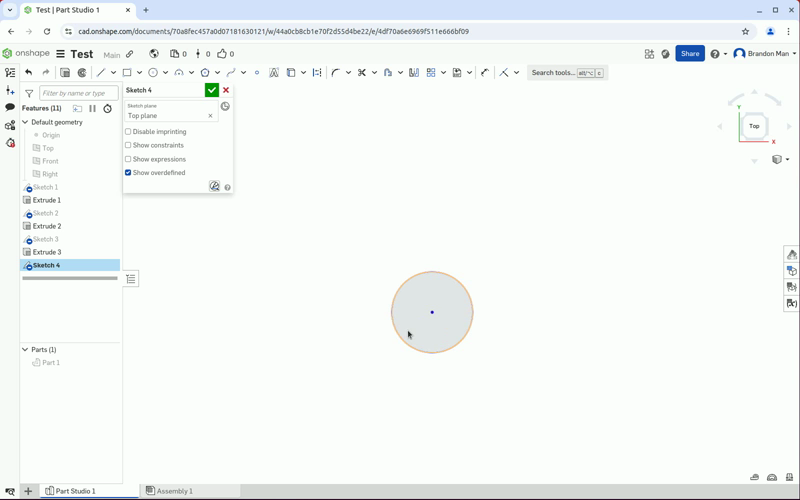
scroll(6)
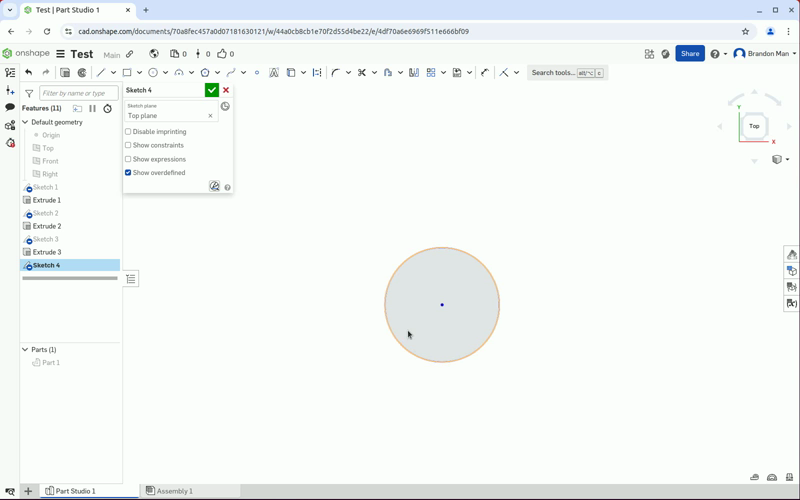
scroll(6)
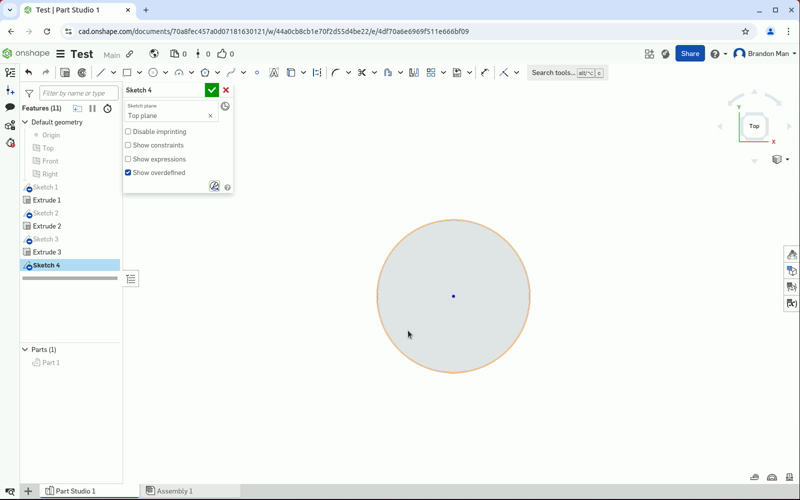
scroll(6)
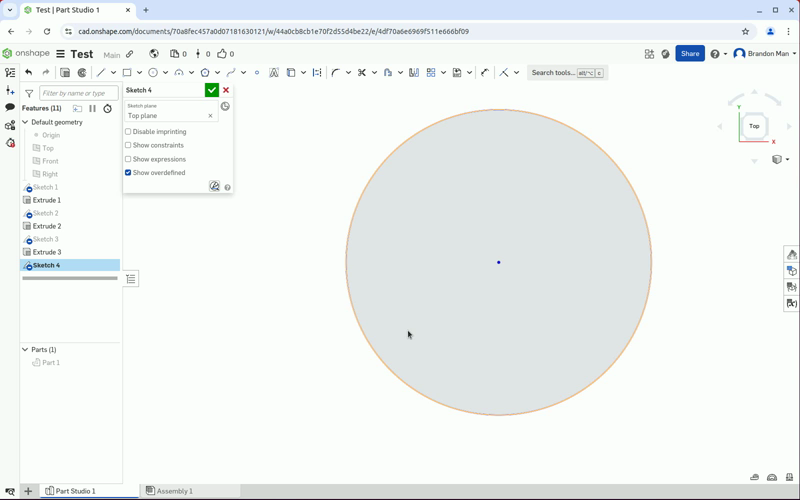
click(408, 330)
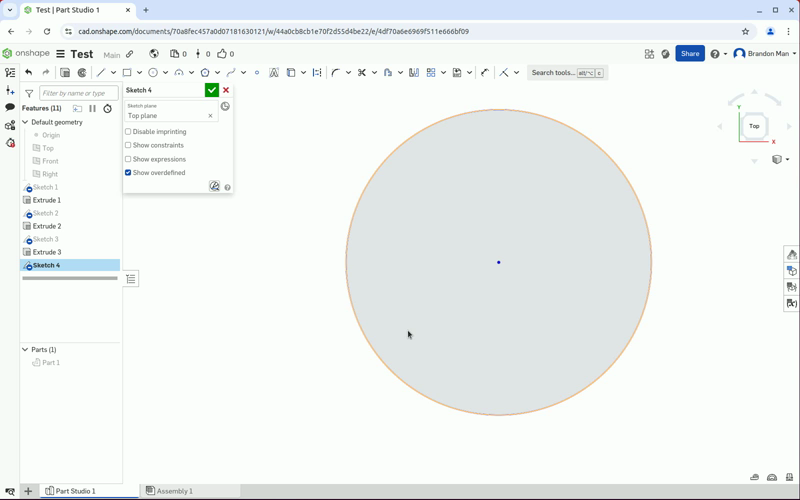
scroll(-6)
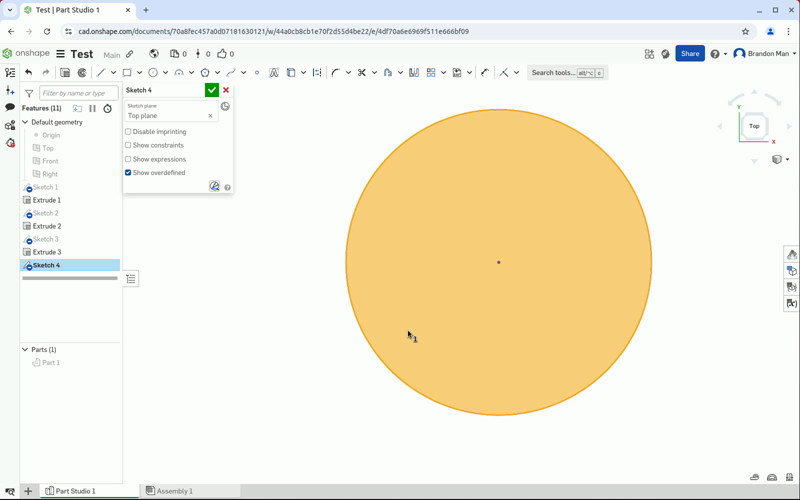
scroll(-6)
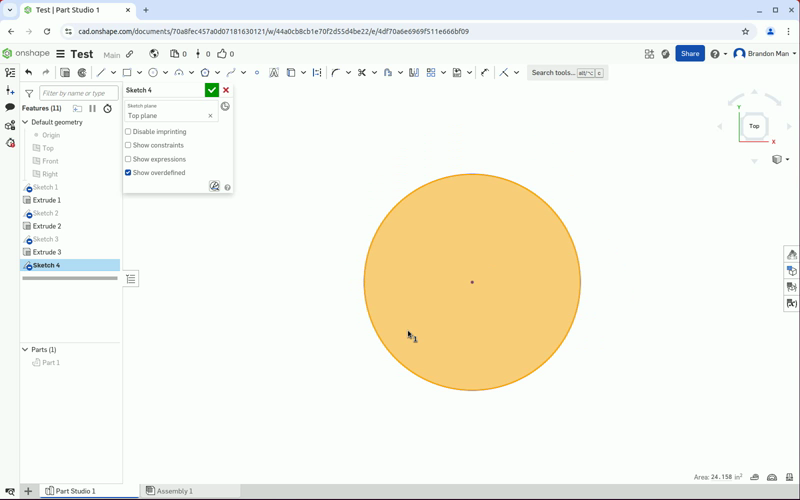
scroll(-6)
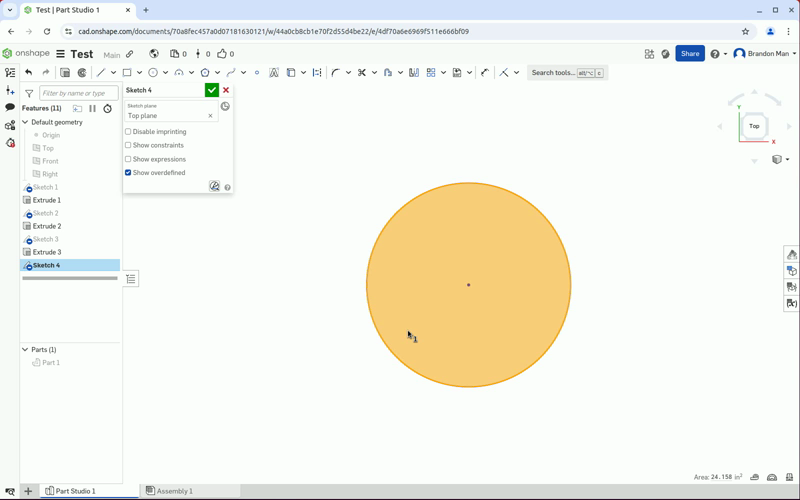
scroll(-6)
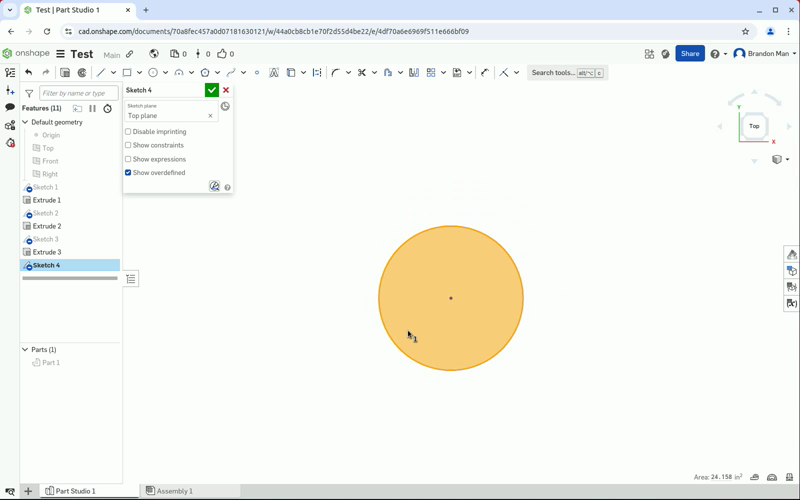
scroll(-6)
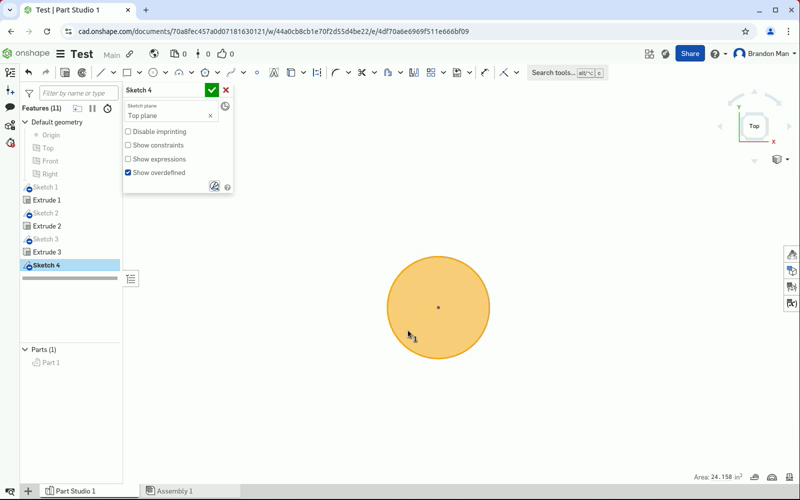
scroll(-6)
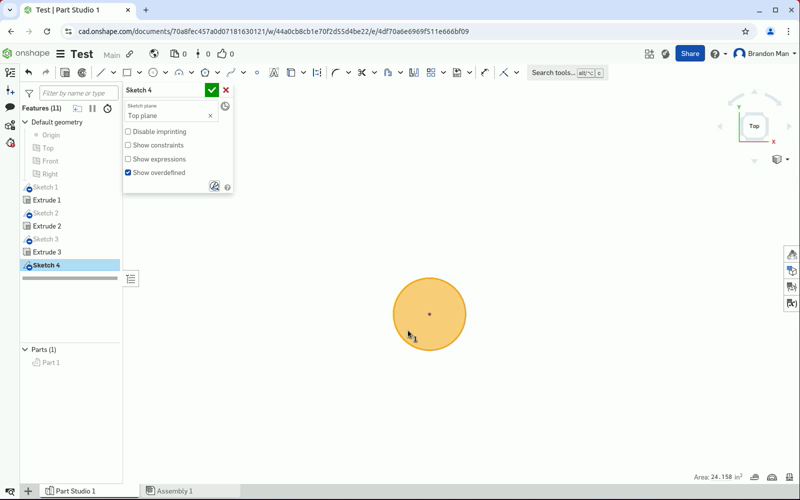
scroll(-6)
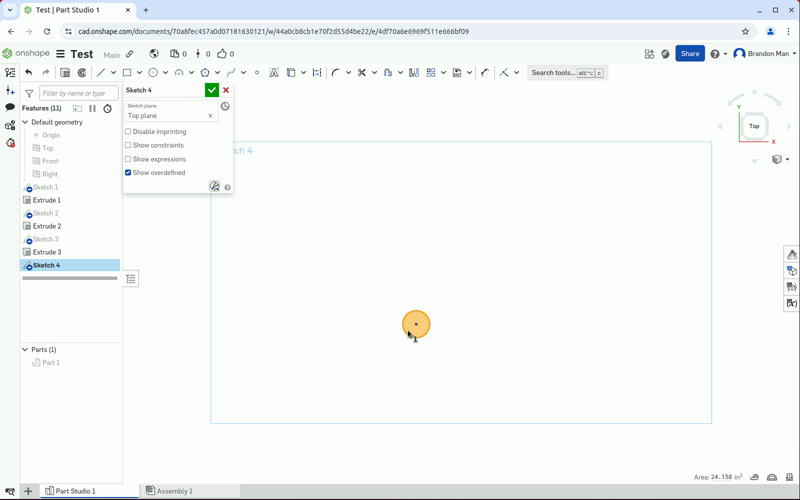
mouse_move(73, 352)
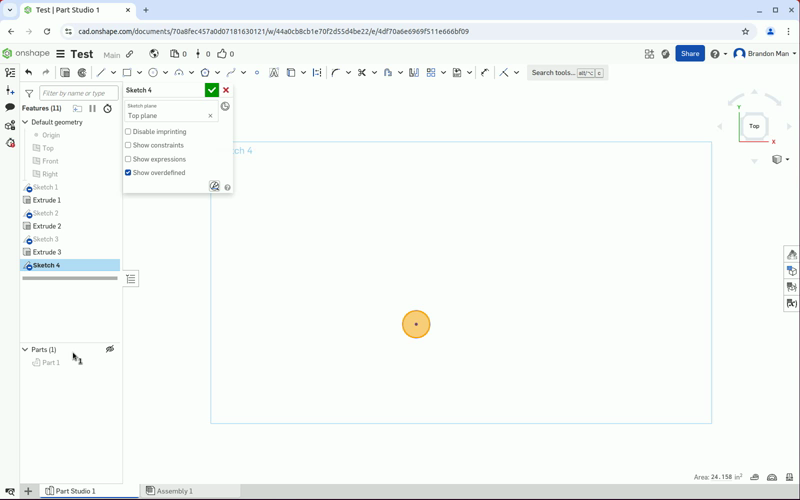
key(shift+y)
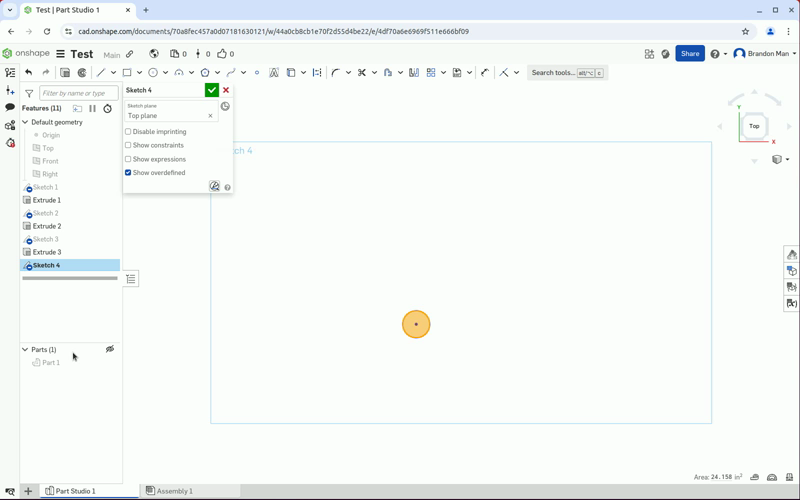
key(shift+e)
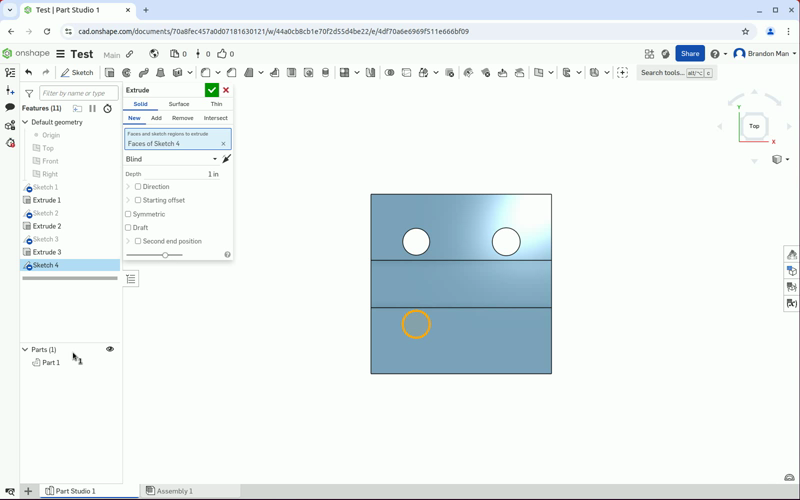
mouse_move(143, 106)
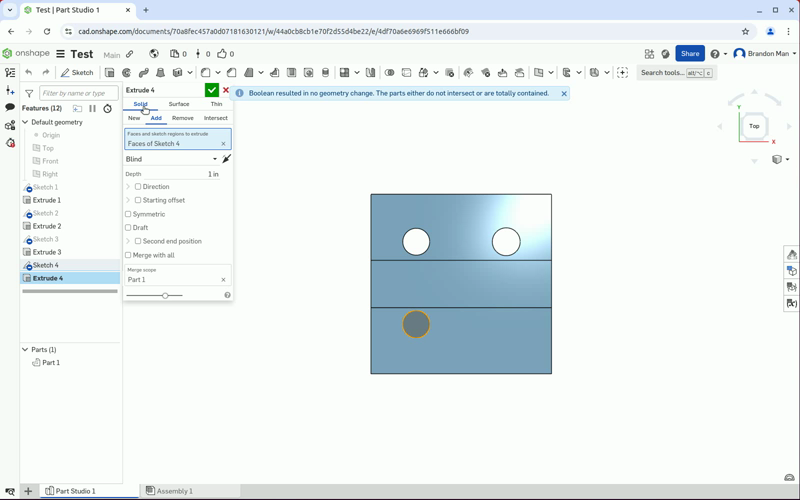
click(143, 106)
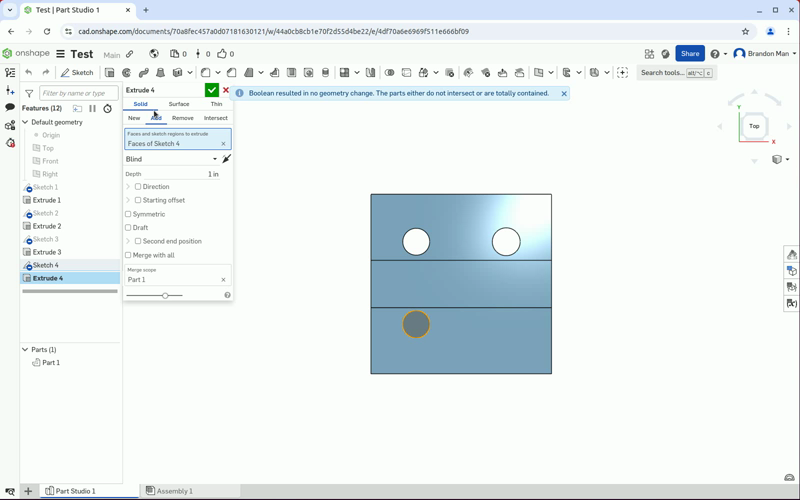
mouse_move(186, 120)
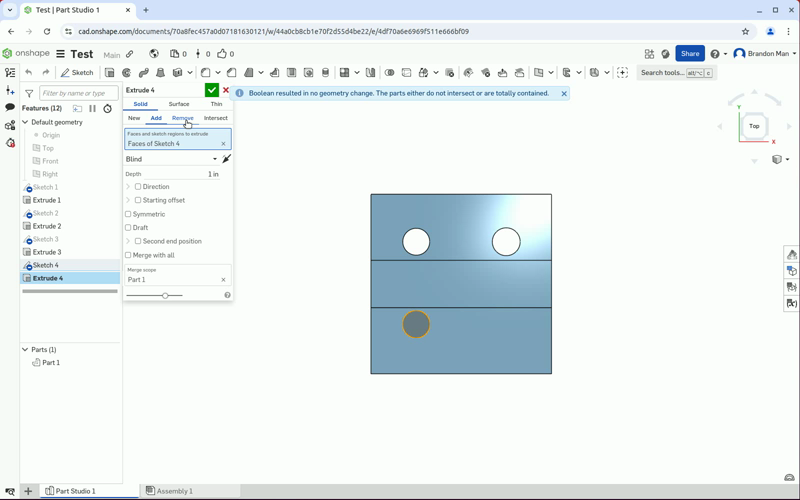
click(186, 120)
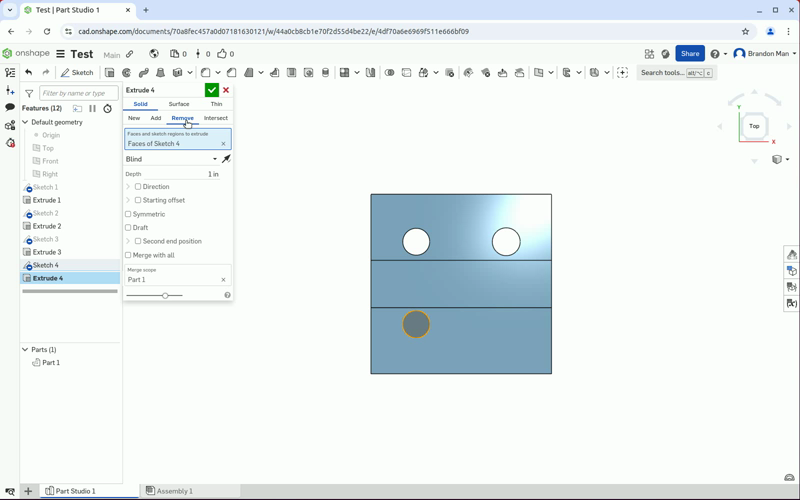
key(tab, 4)
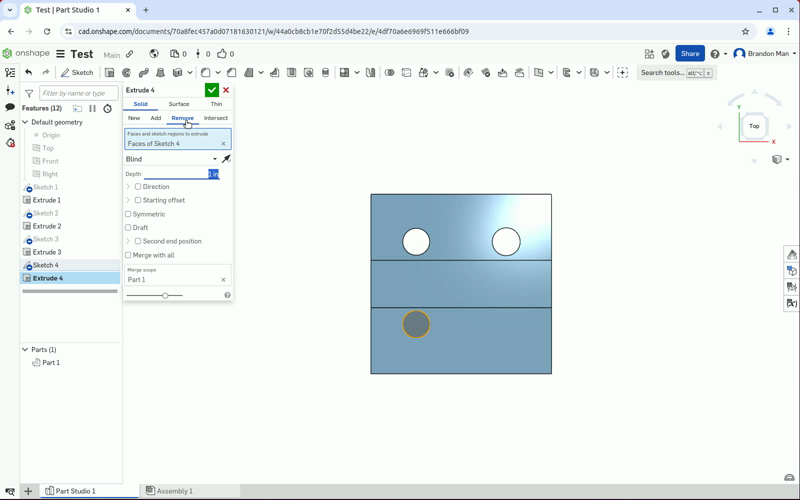
text(-61.14)
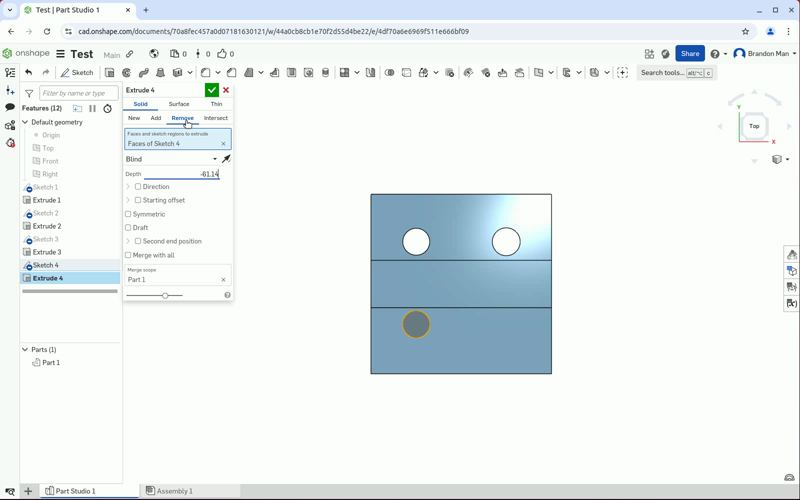
key(tab, 3)
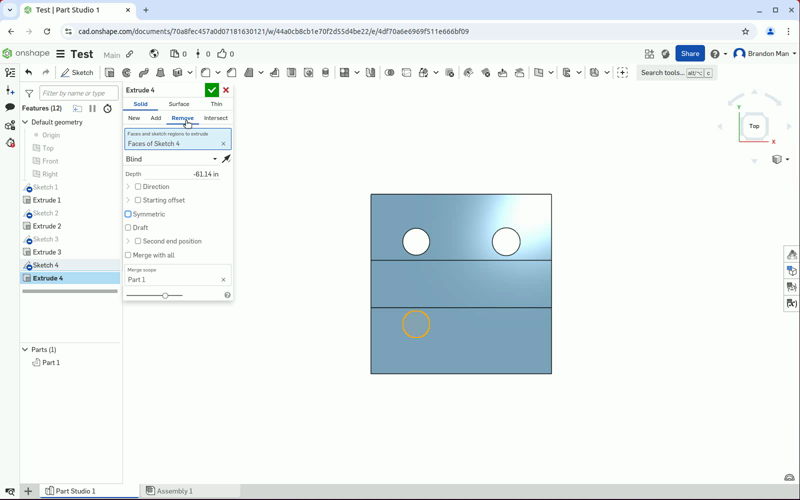
key(space)
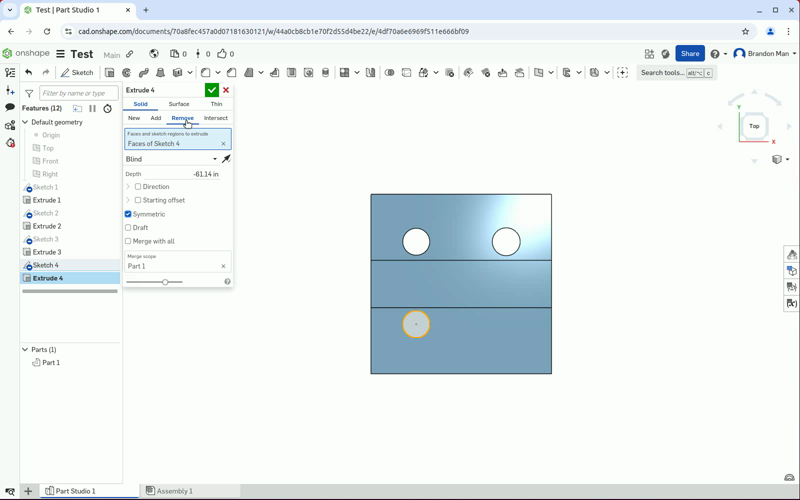
key(tab, 2)
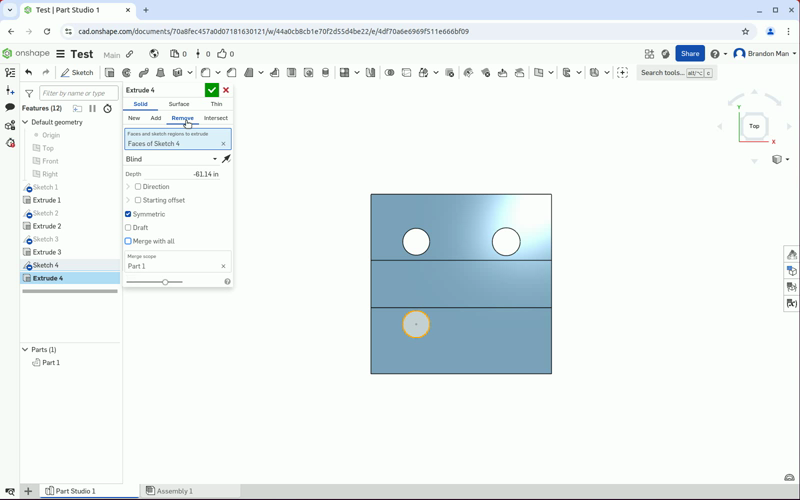
key(space)
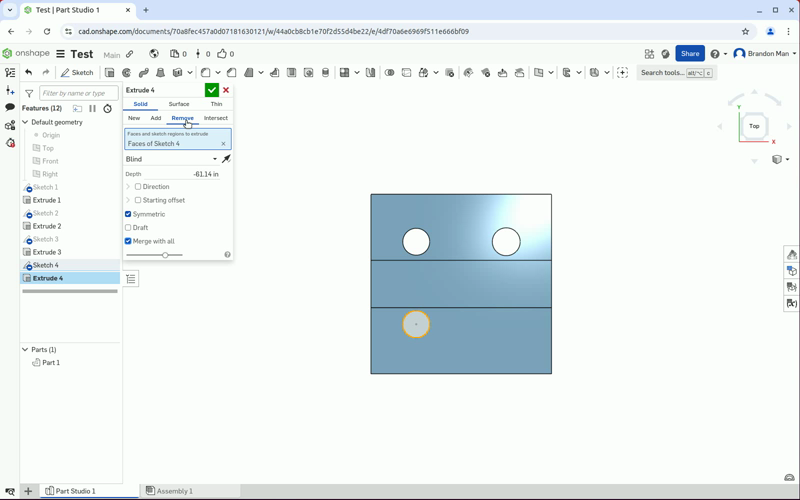
key(enter)
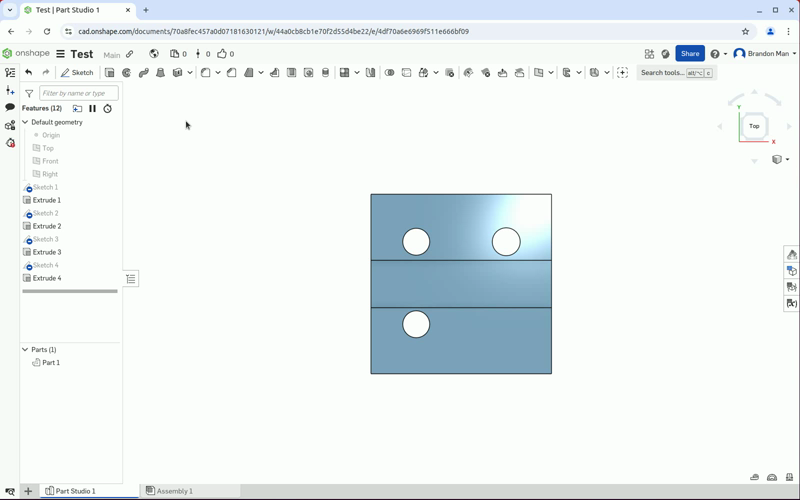
key(shift+h)
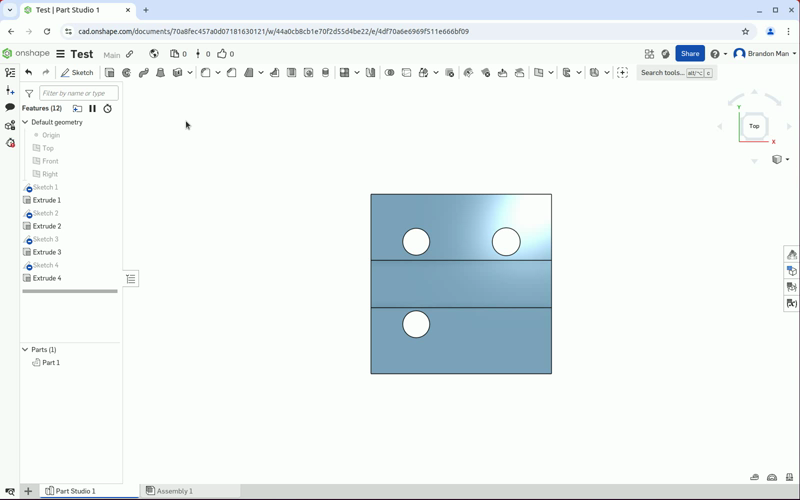
key(shift+h)
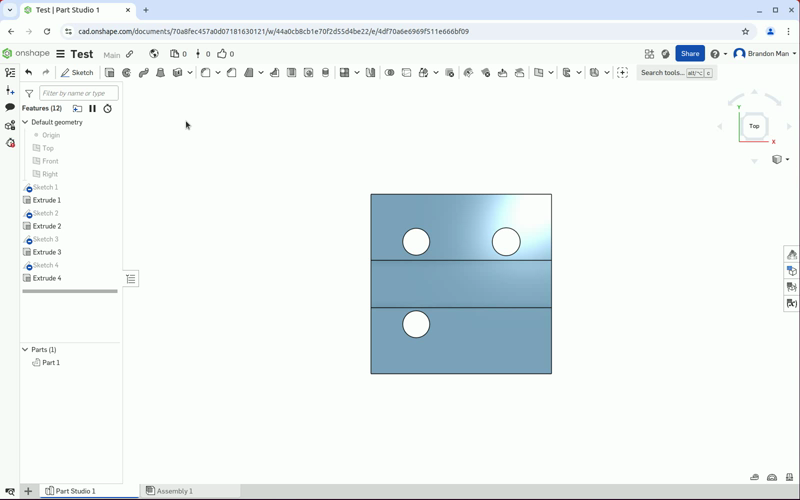
mouse_move(73, 189)
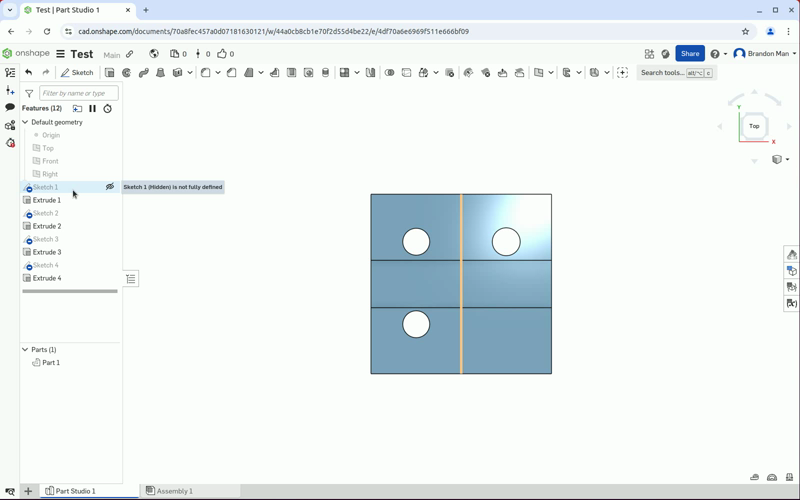
click(73, 189)
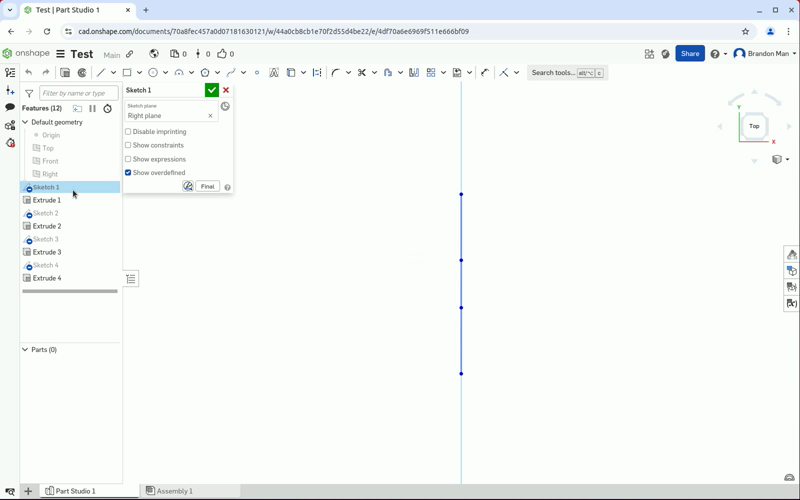
mouse_move(229, 92)
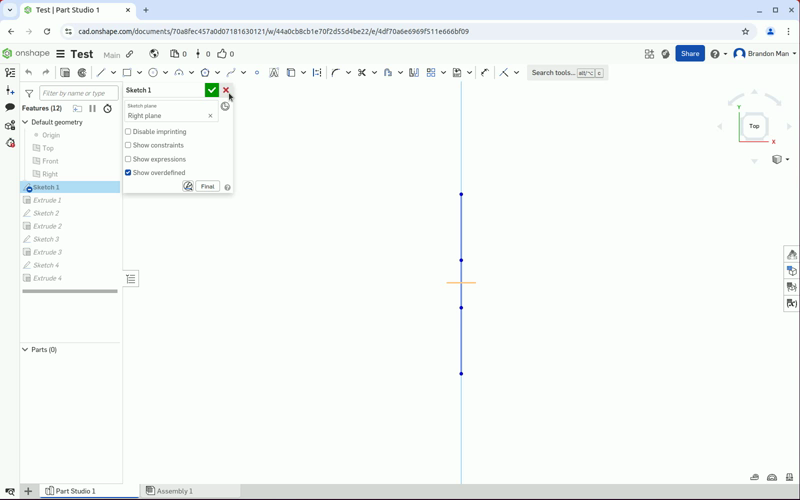
click(229, 92)
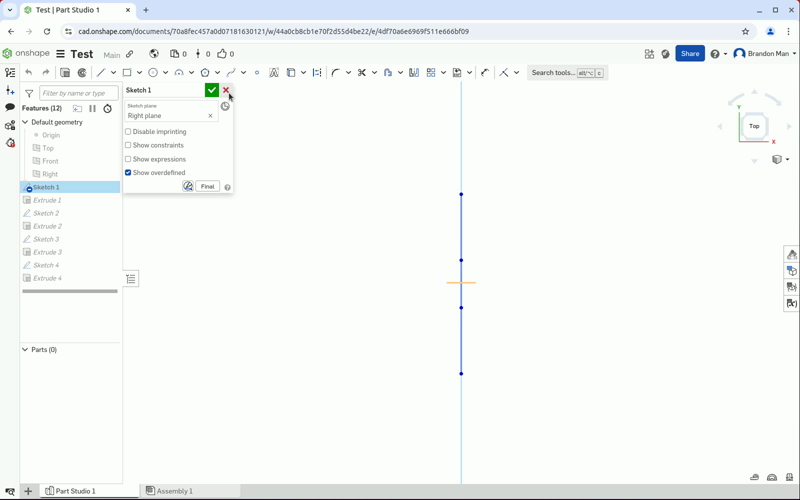
key(shift+s)
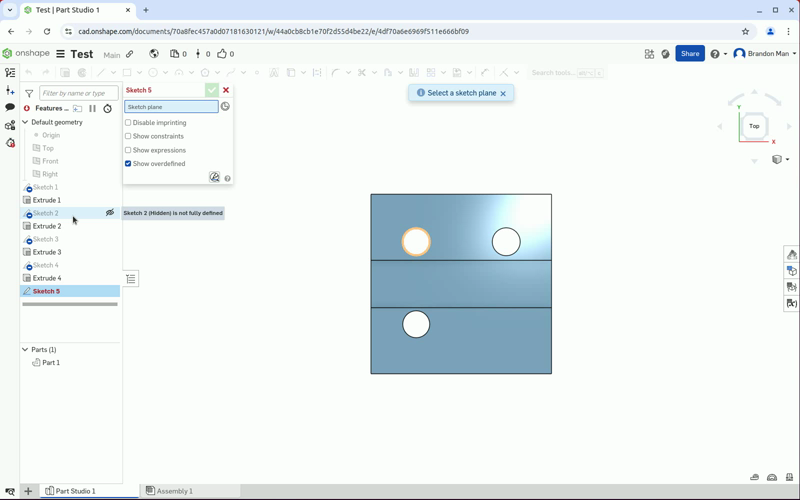
scroll(3)
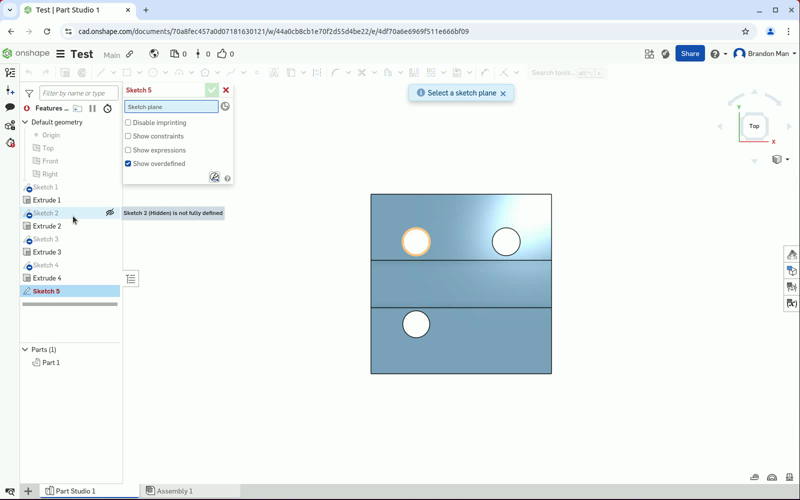
mouse_move(73, 150)
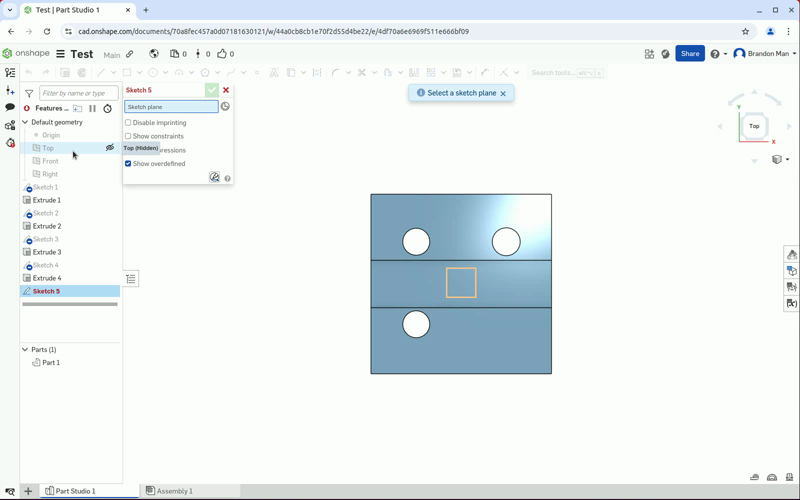
click(73, 150)
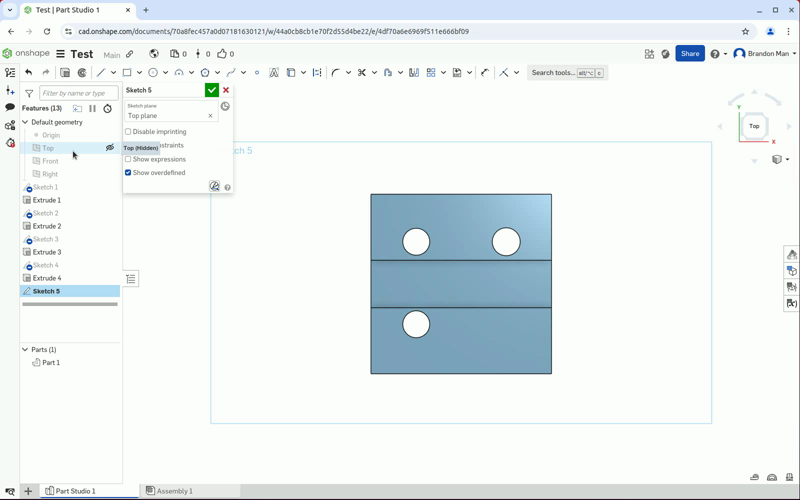
mouse_move(73, 352)
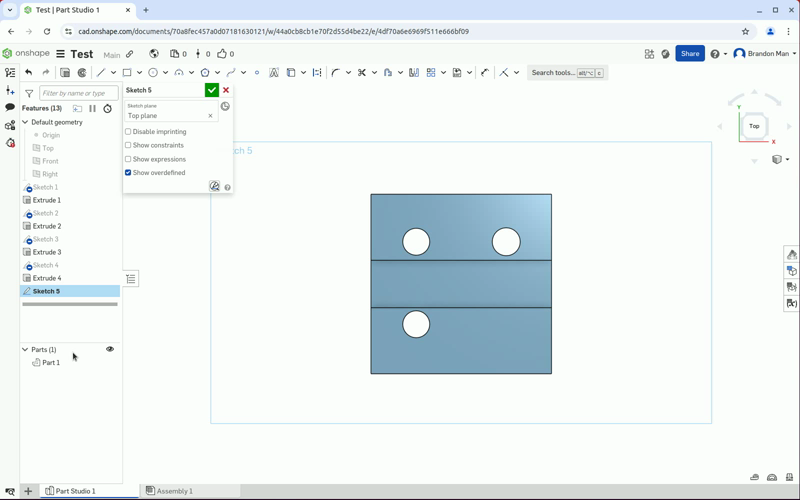
key(y)
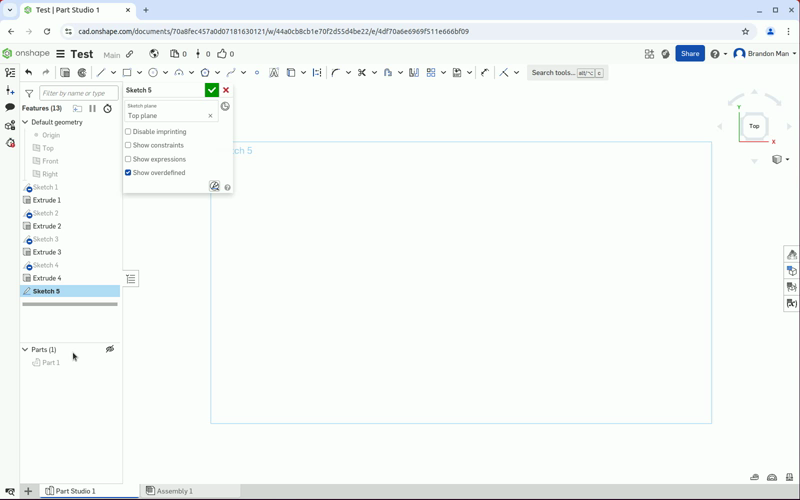
key(c)
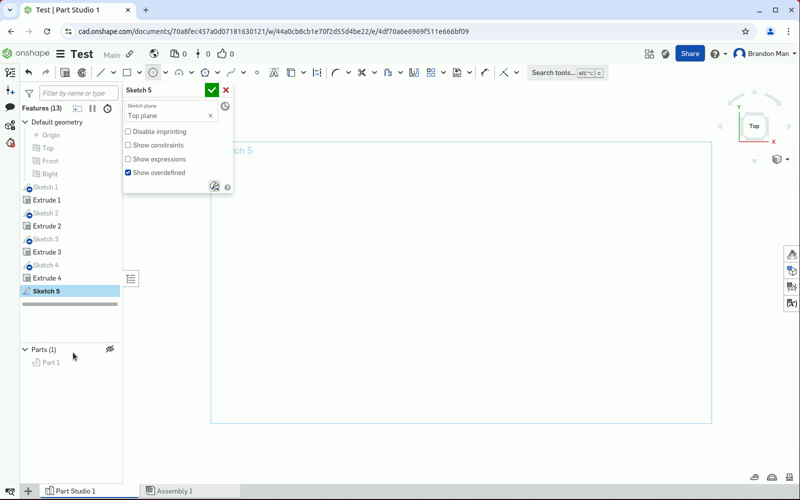
key_down(shift)
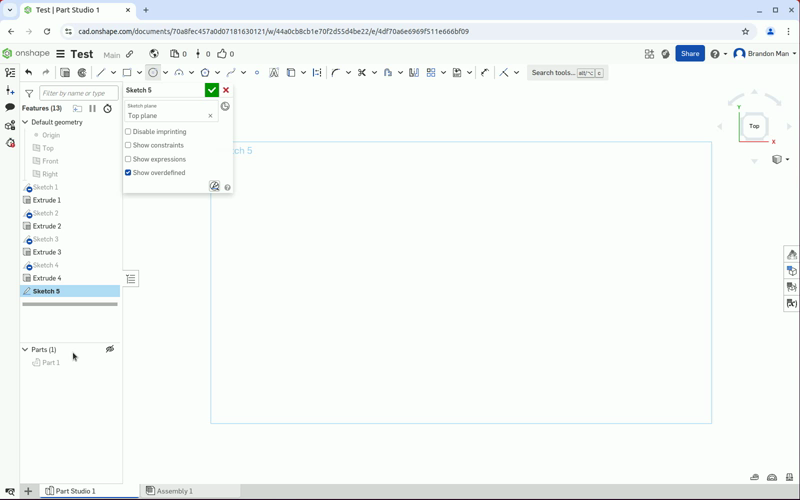
mouse_move(506, 324)
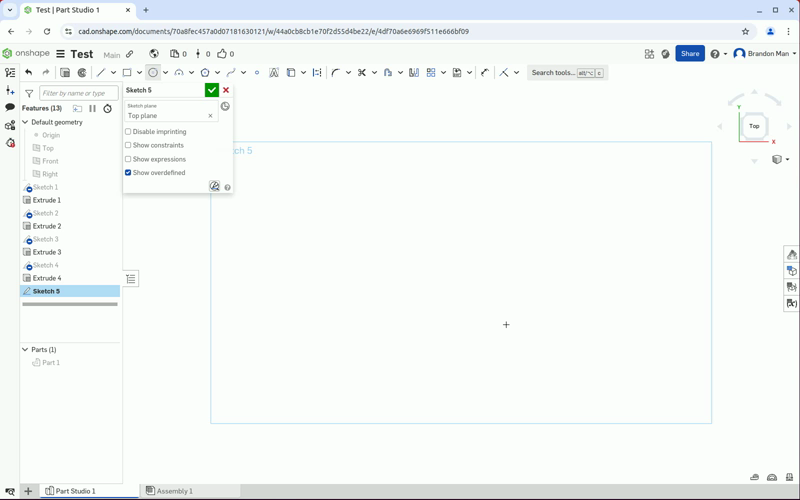
click(506, 324)
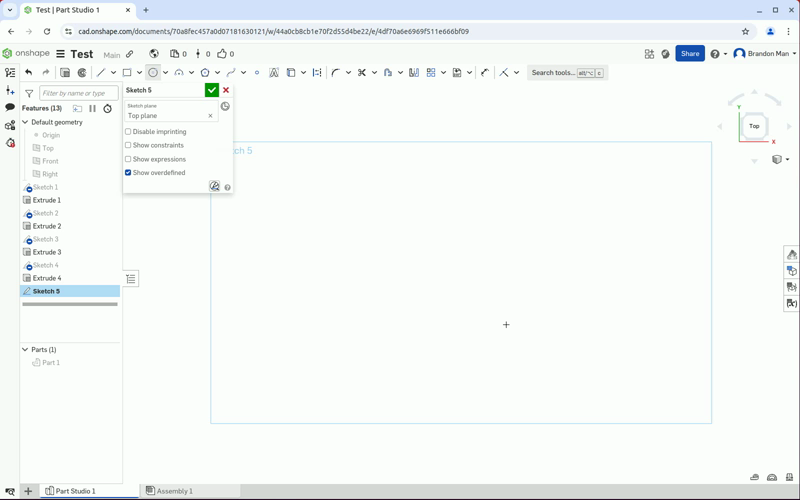
key_up(shift)
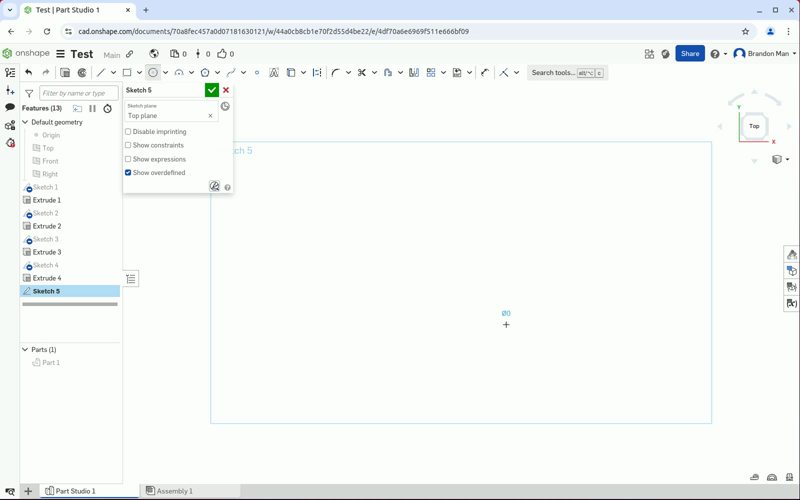
mouse_move(520, 324)
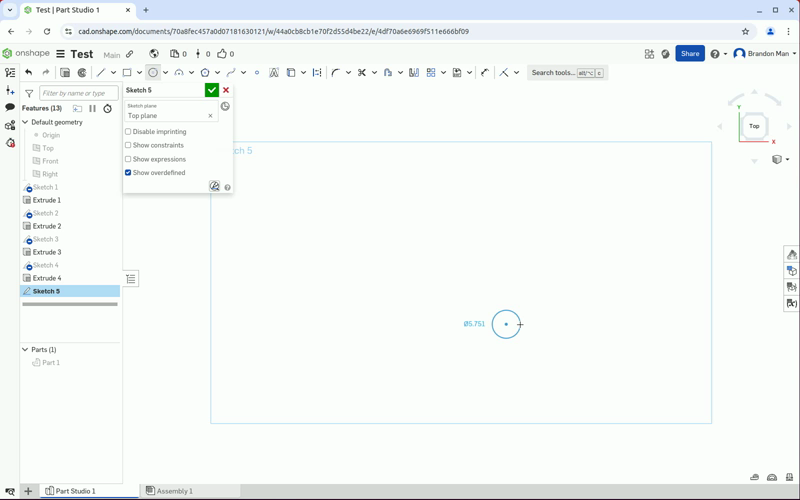
click(520, 324)
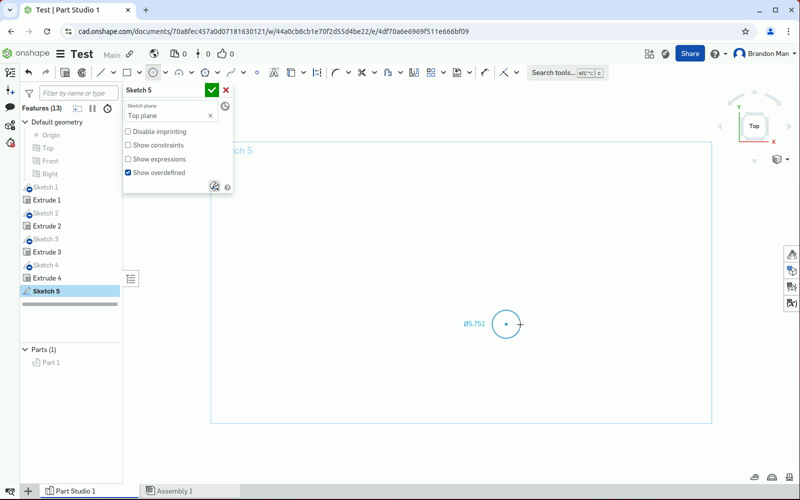
key(esc)
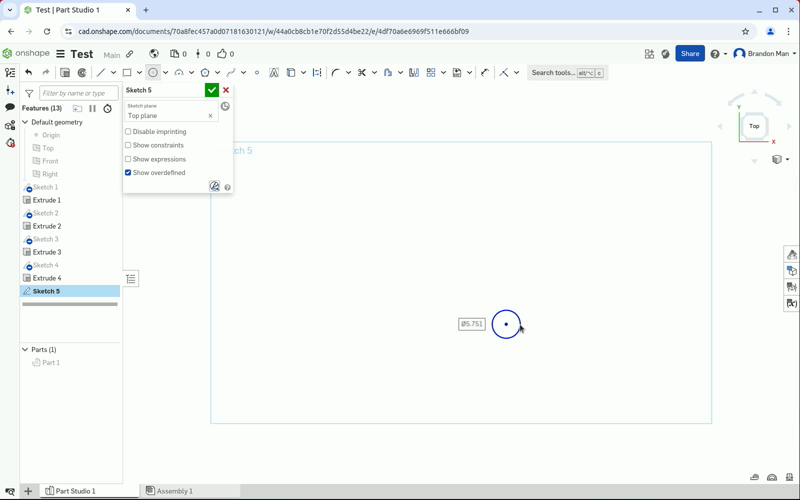
mouse_move(509, 323)
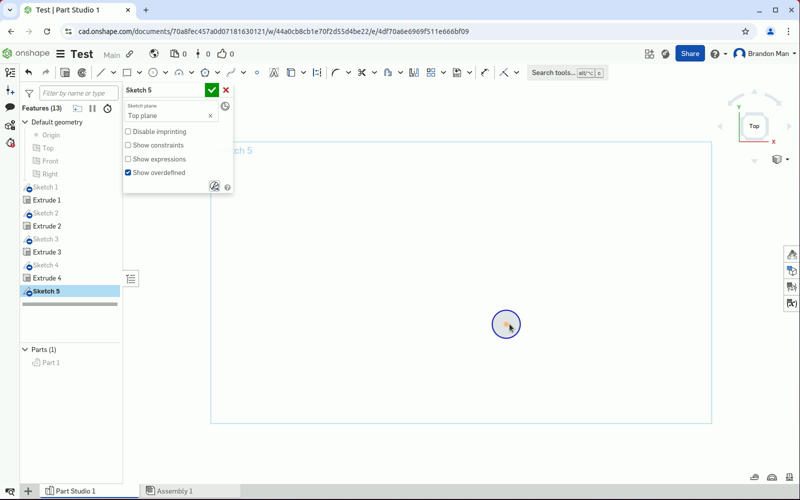
scroll(6)
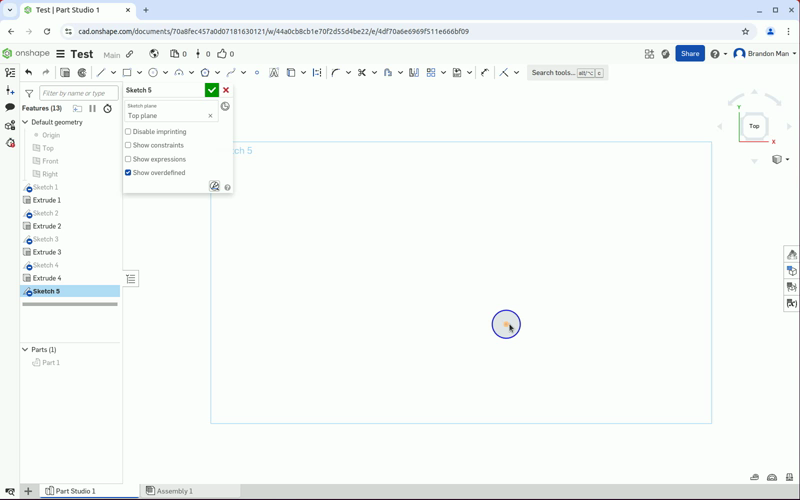
scroll(6)
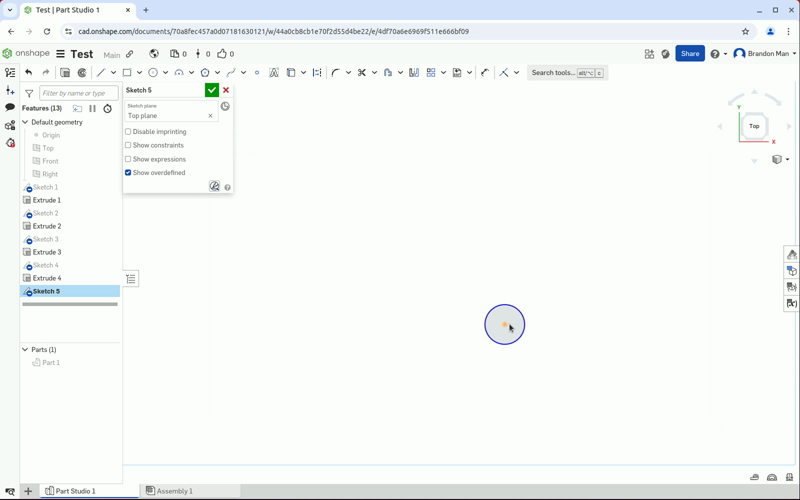
scroll(6)
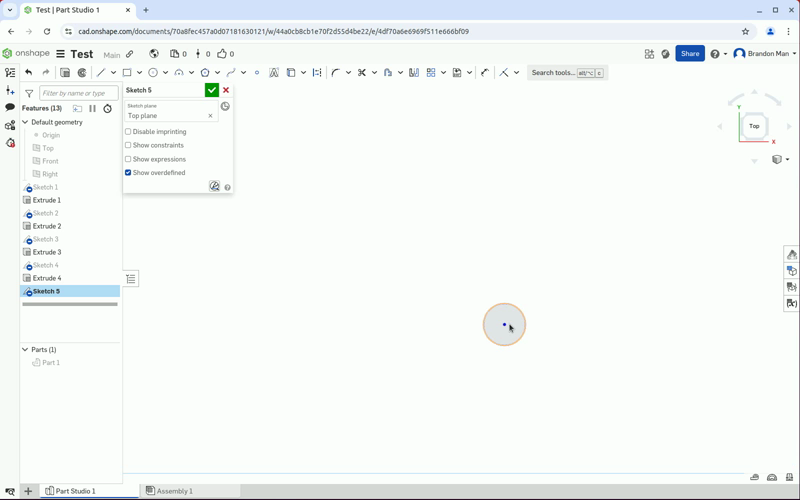
scroll(6)
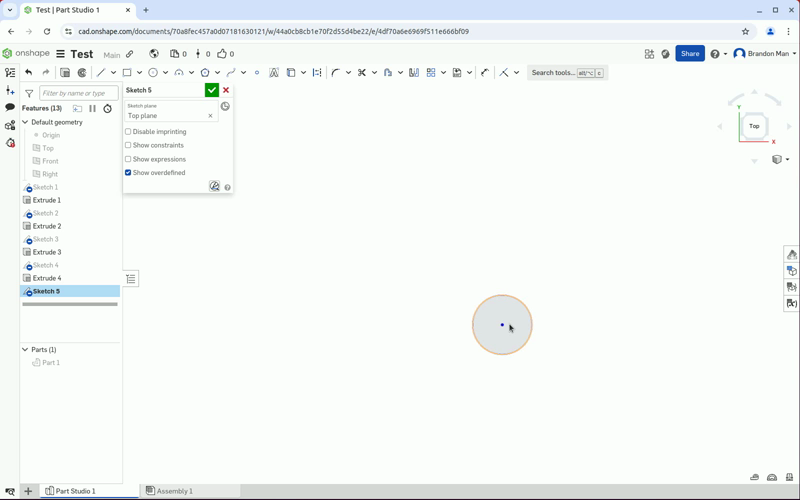
scroll(6)
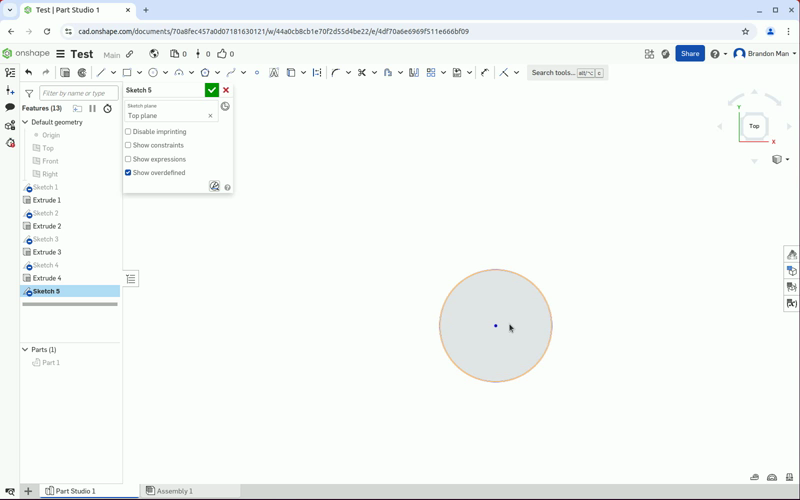
scroll(6)
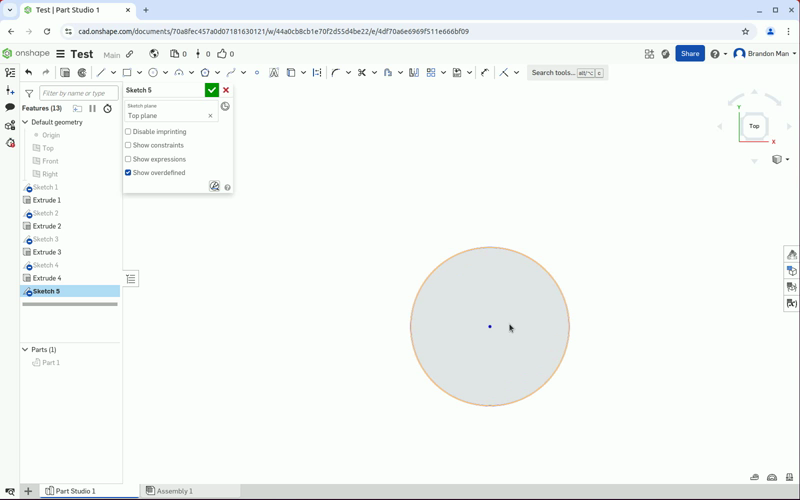
scroll(6)
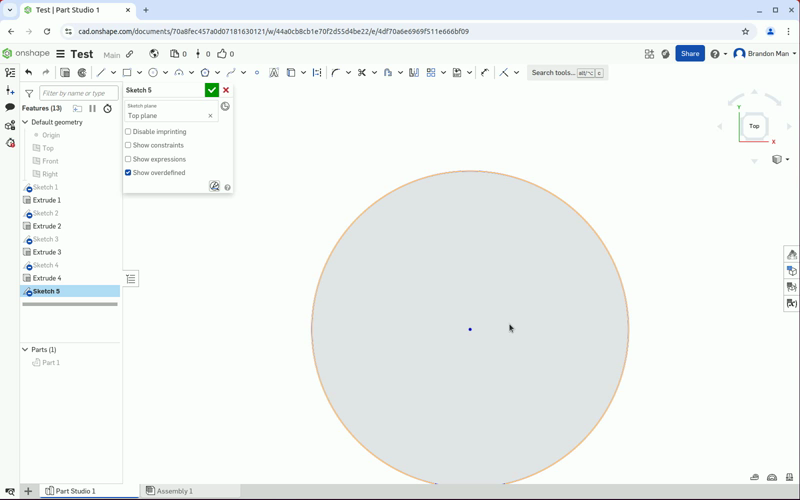
click(509, 323)
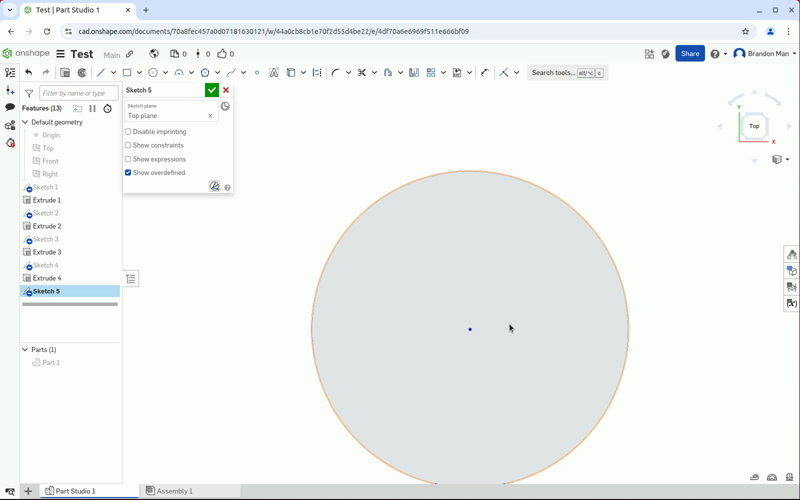
scroll(-6)
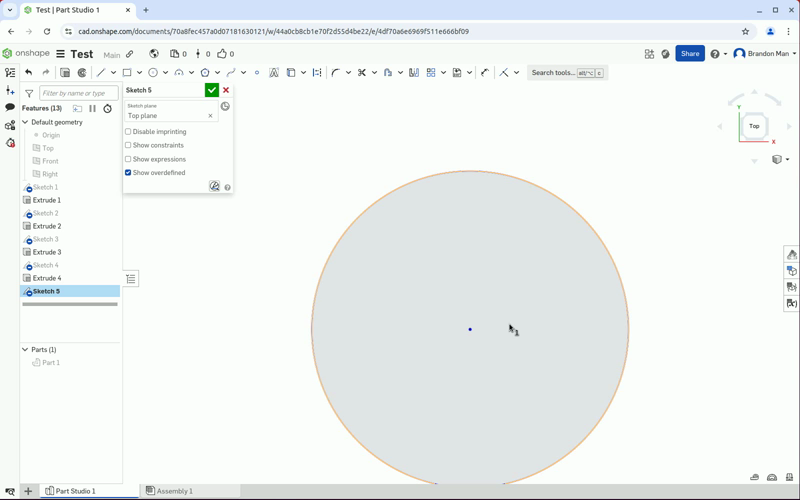
scroll(-6)
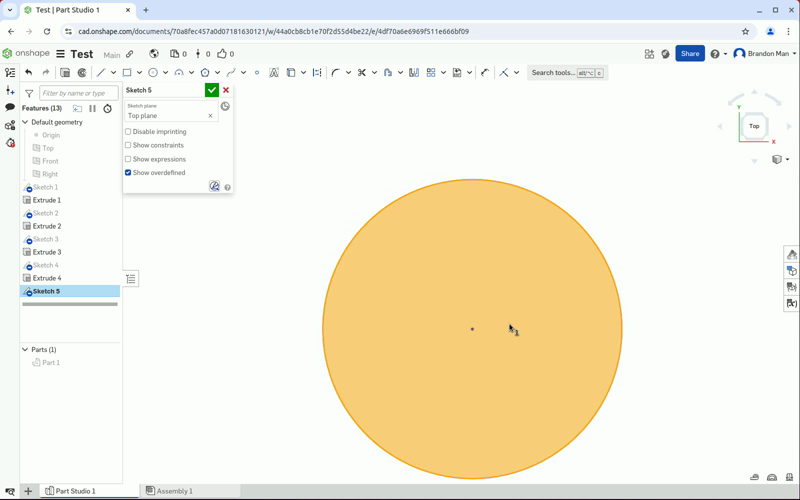
scroll(-6)
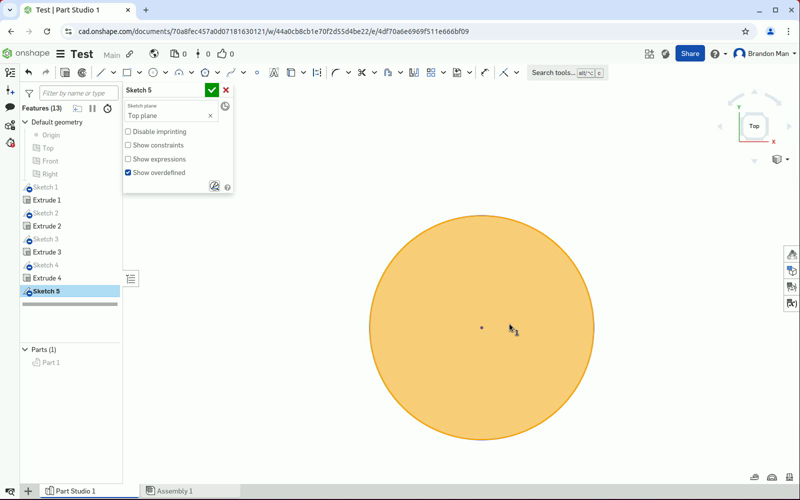
scroll(-6)
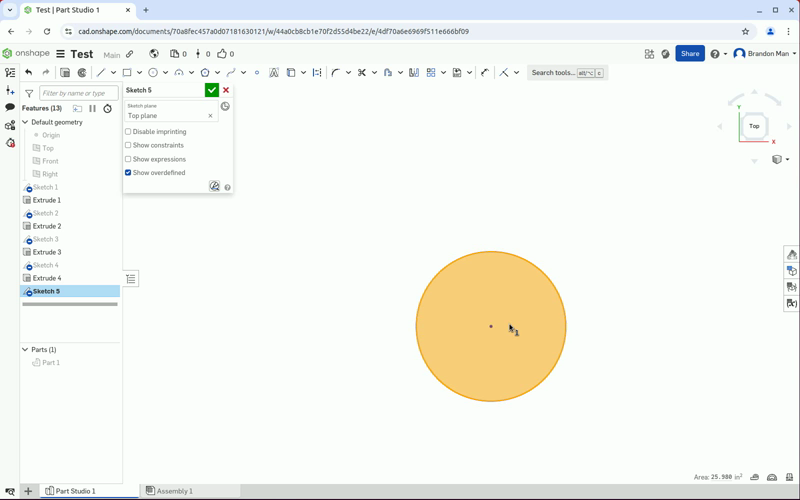
scroll(-6)
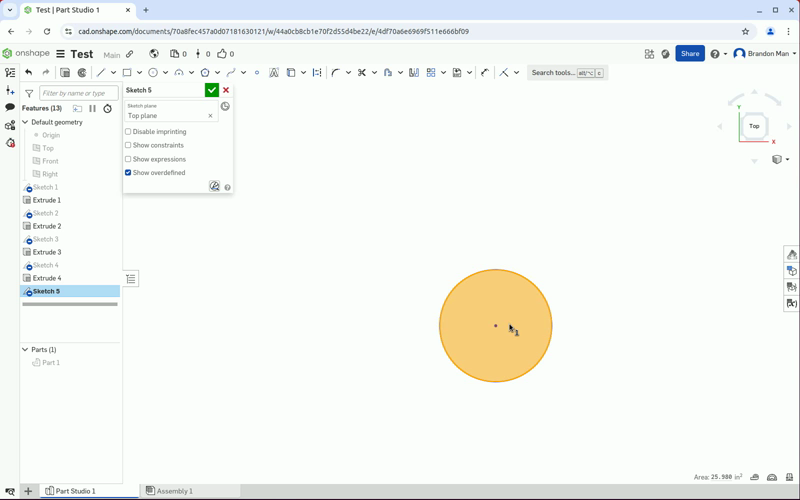
scroll(-6)
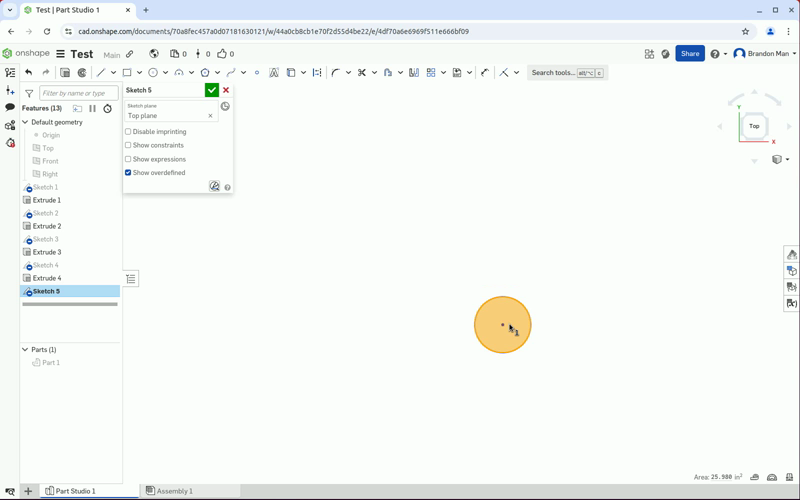
scroll(-6)
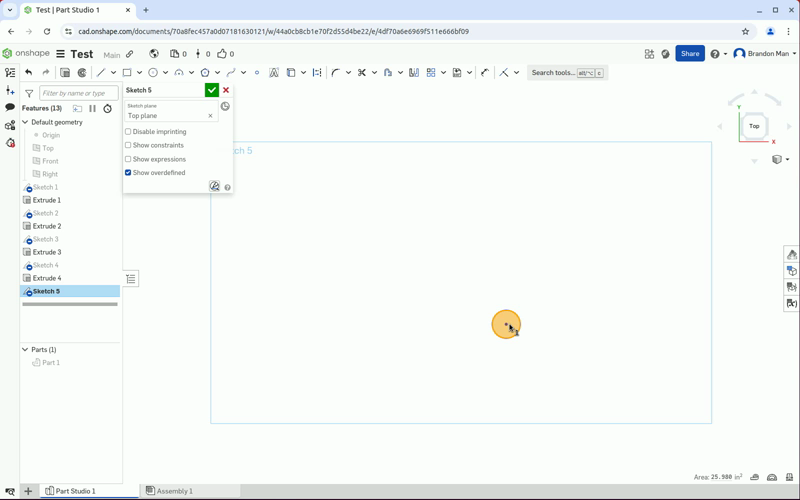
mouse_move(73, 352)
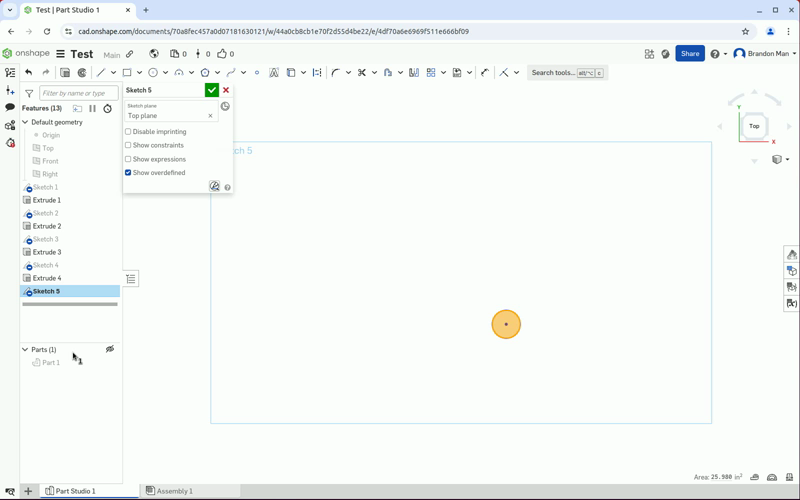
key(shift+y)
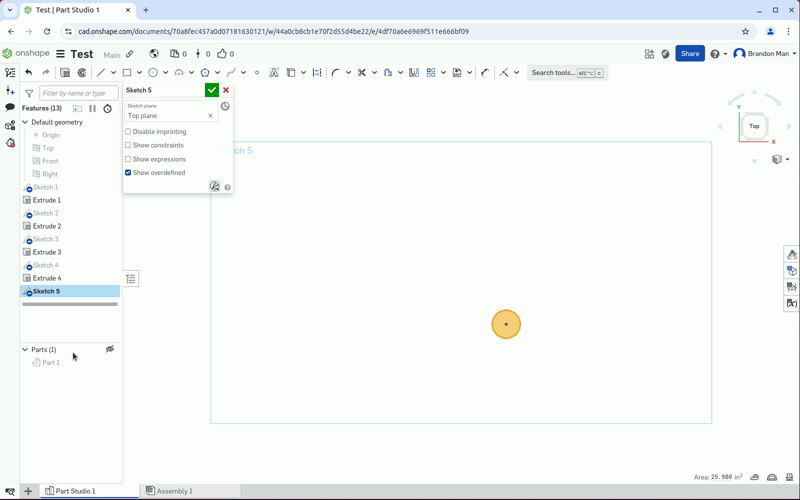
key(shift+e)
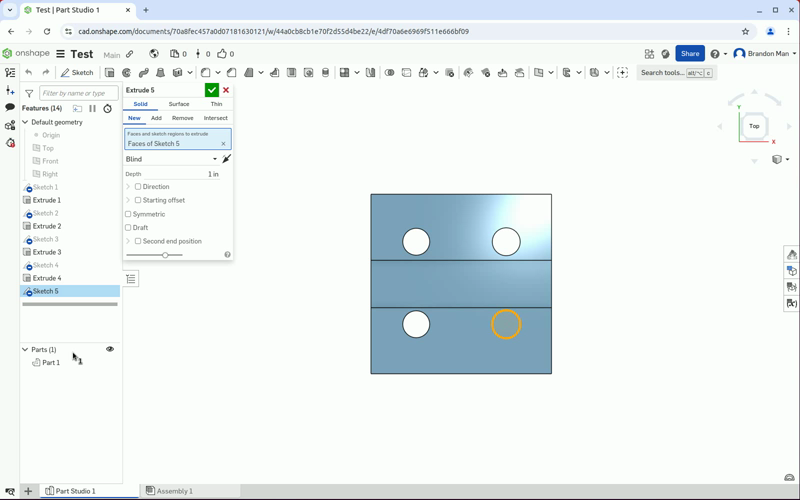
mouse_move(143, 106)
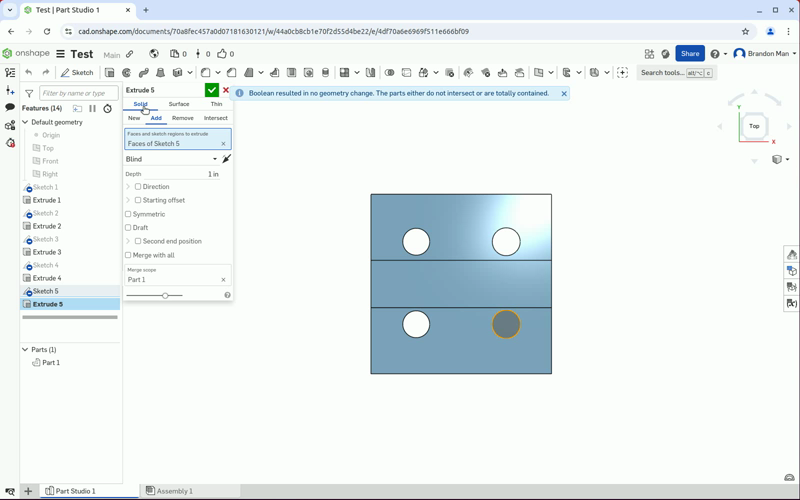
click(143, 106)
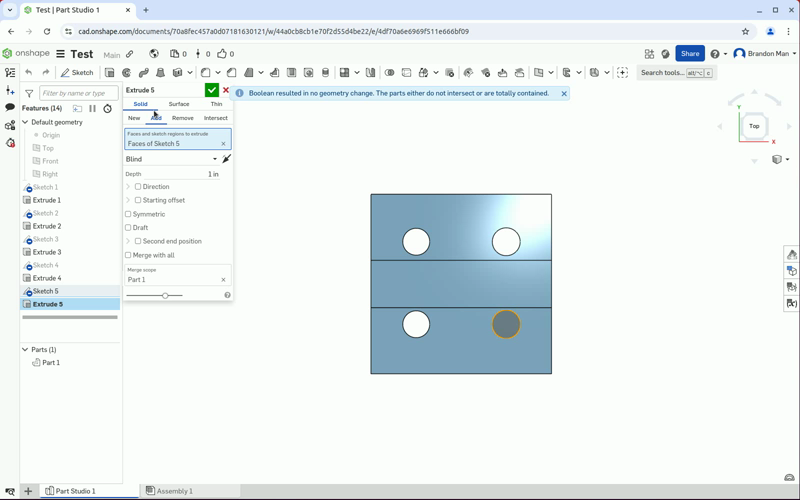
mouse_move(186, 120)
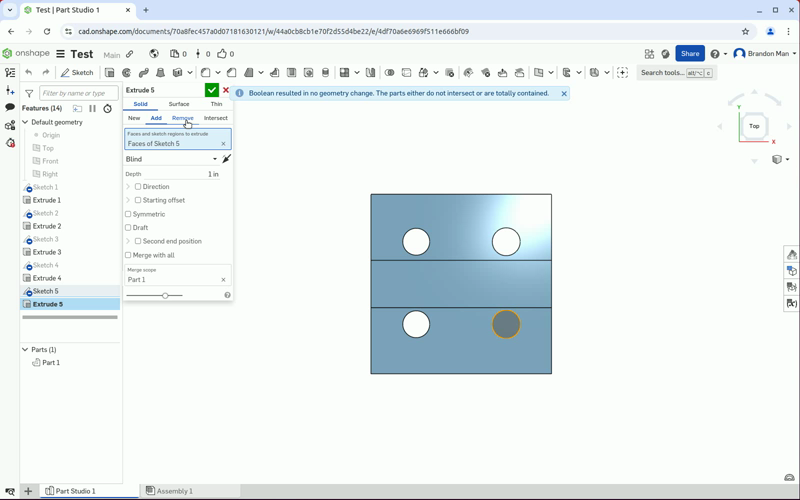
click(186, 120)
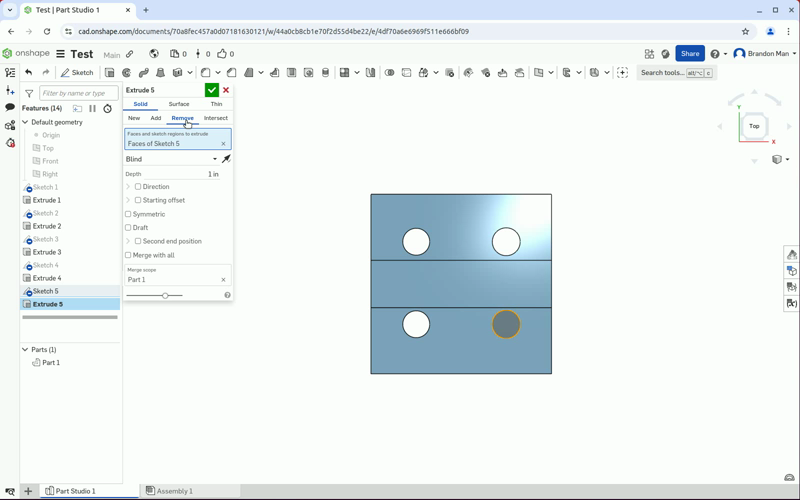
key(tab, 4)
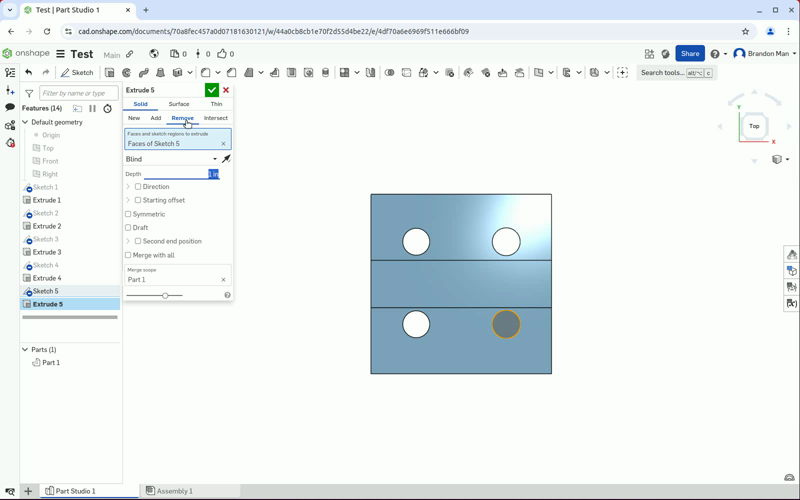
text(-61.14)
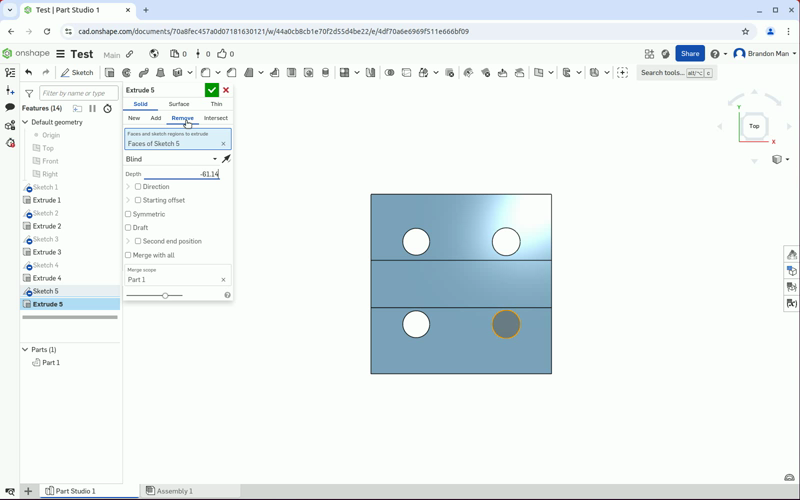
key(tab, 3)
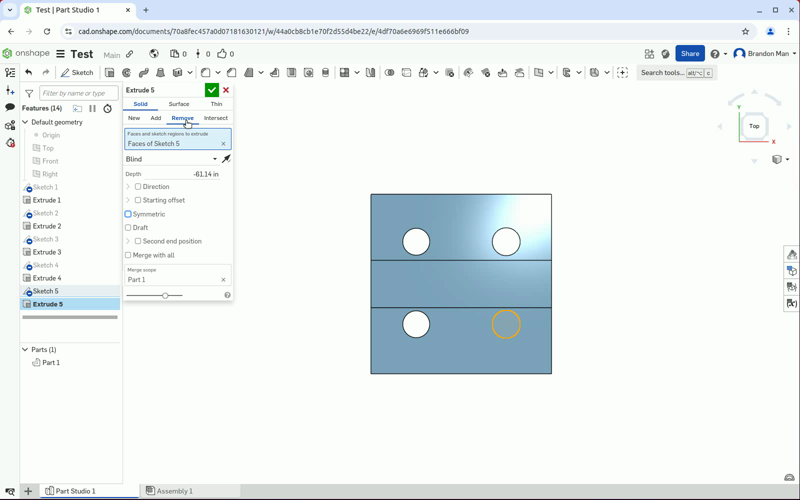
key(space)
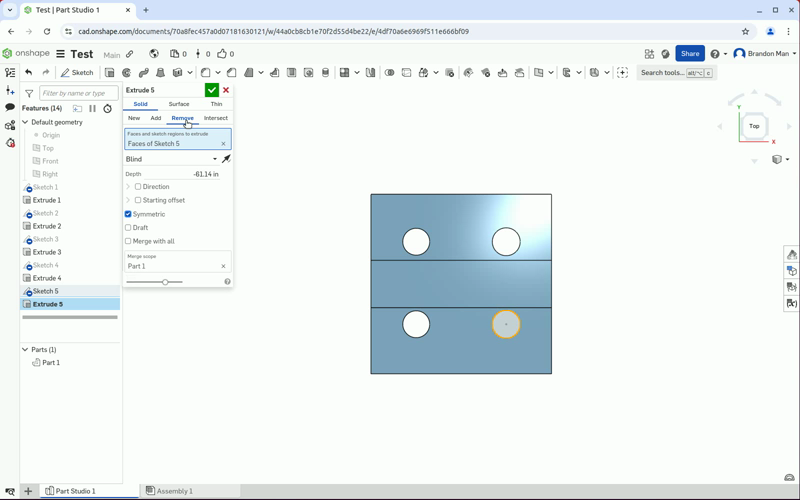
key(tab, 2)
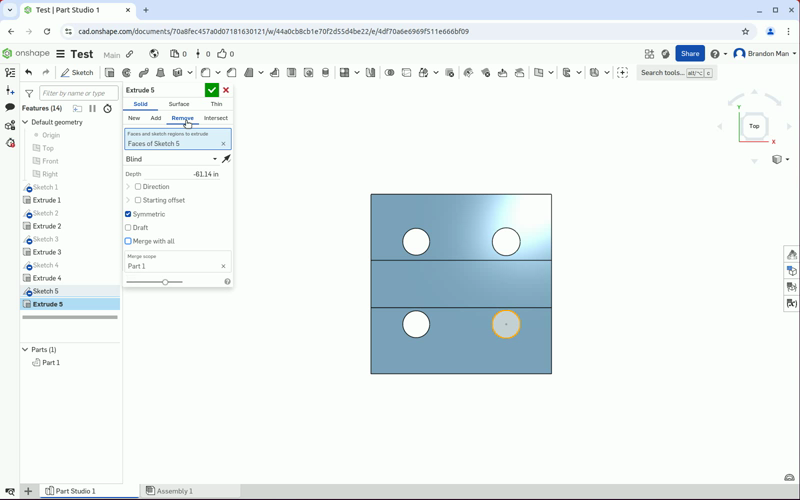
key(space)
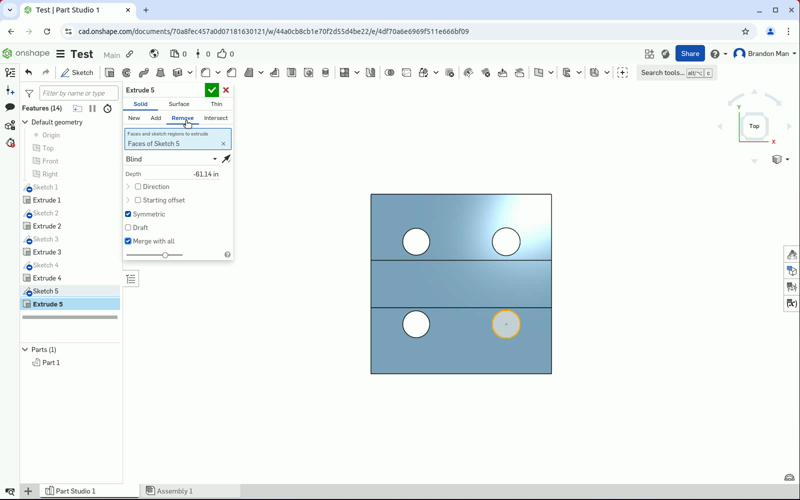
key(enter)
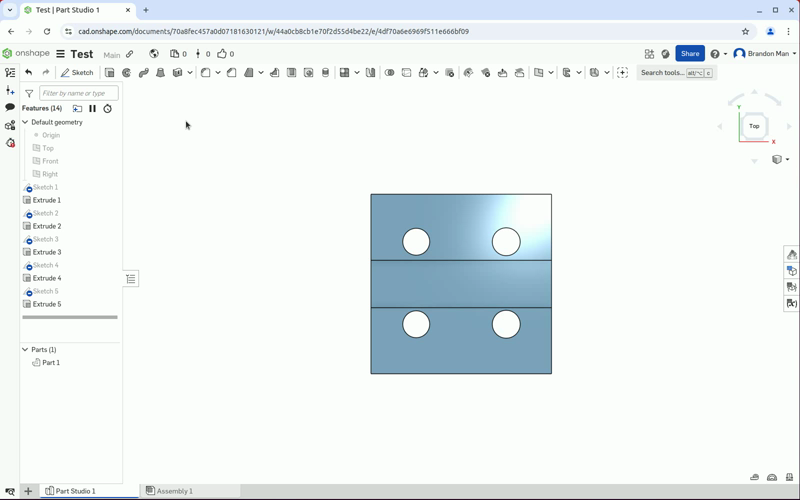
key(shift+h)
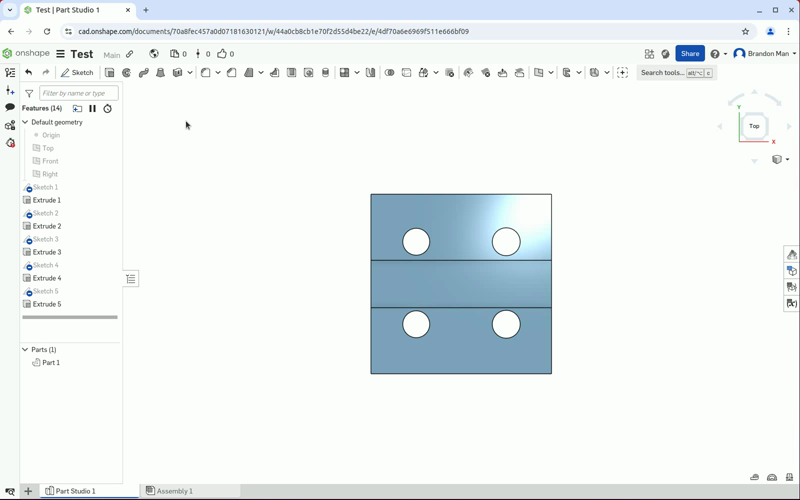
key(shift+h)
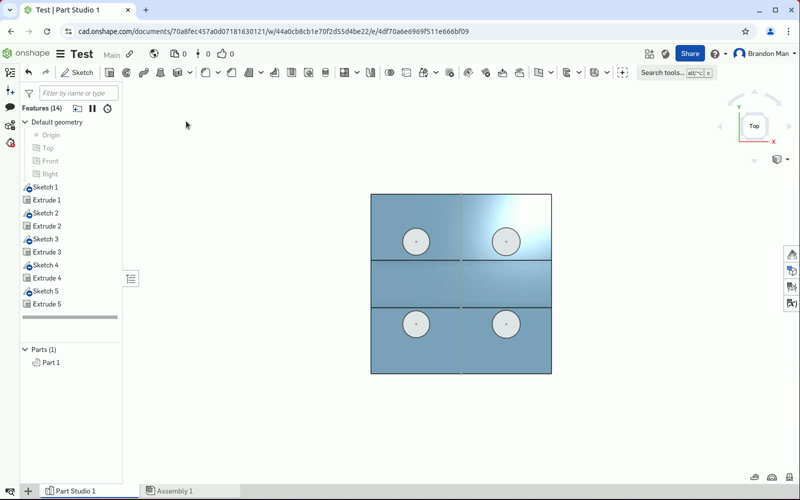
key(shift+7)
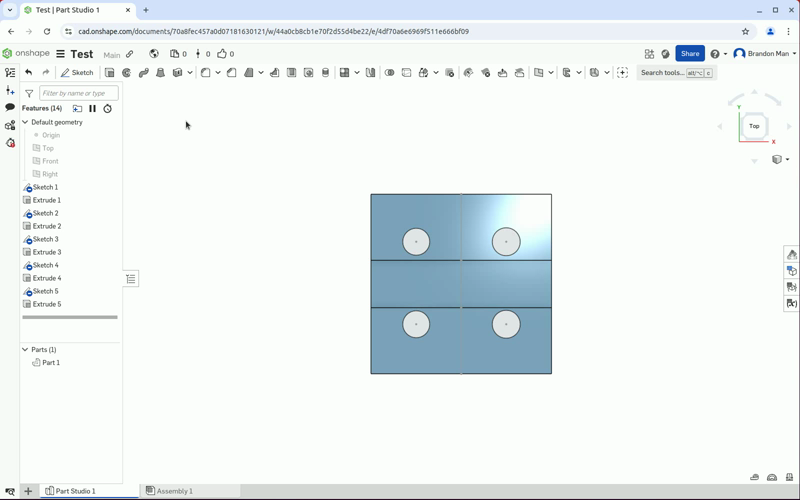
key(up, 3)
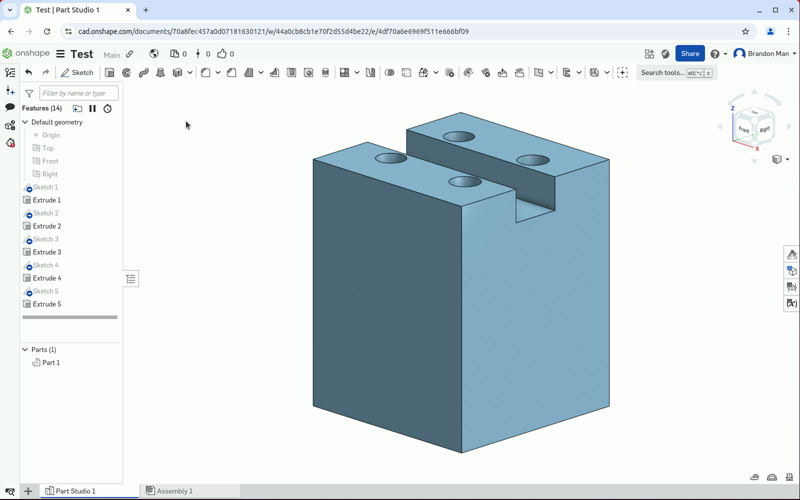
key(left, 3)
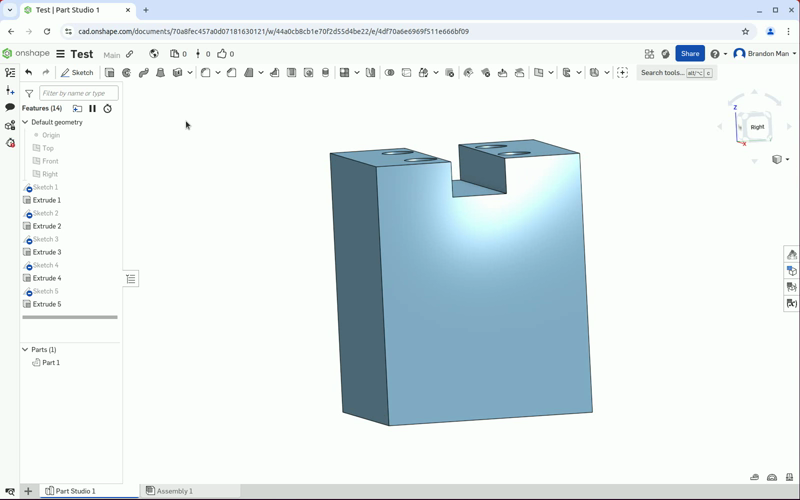
key(right, 3)
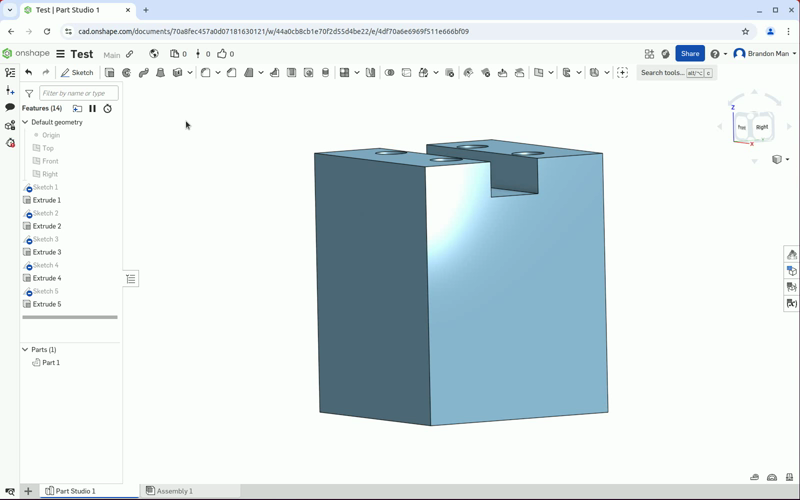
key(down, 3)
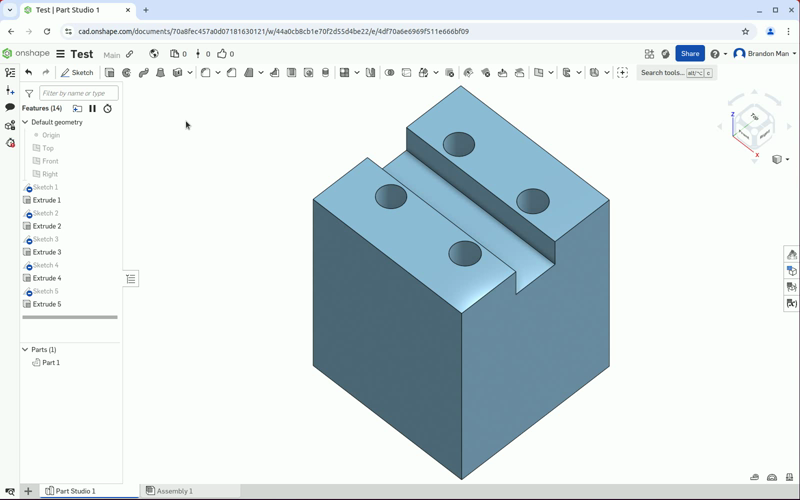
mouse_move(73, 189)
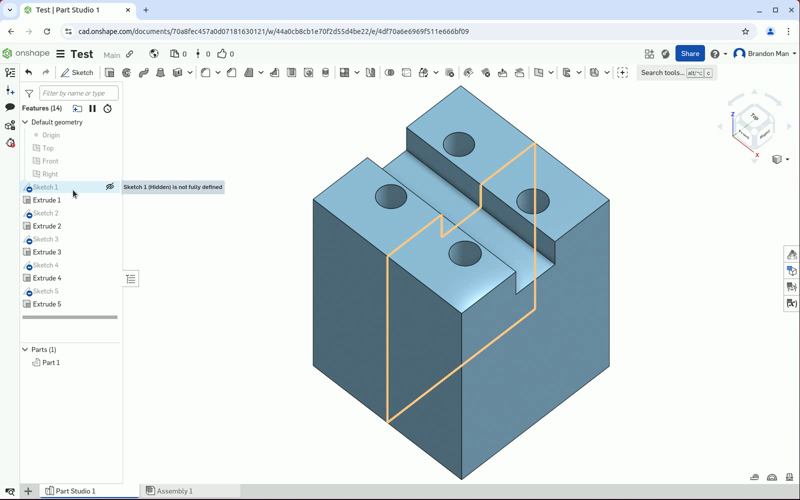
click(73, 189)